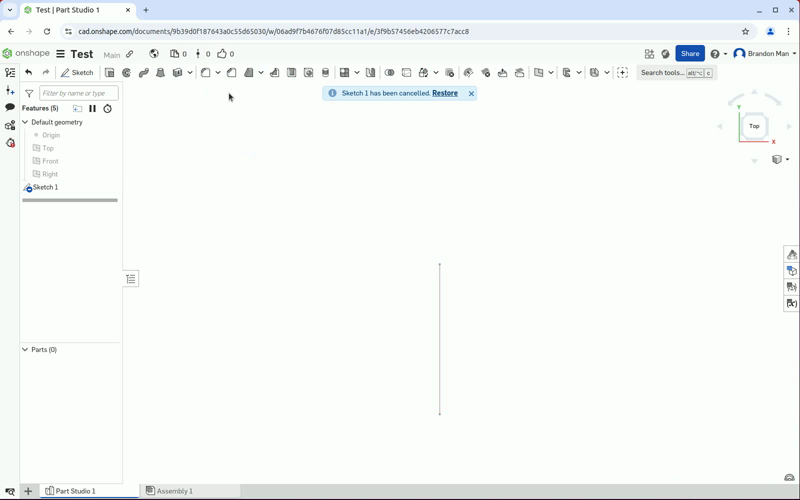
key(shift+h)
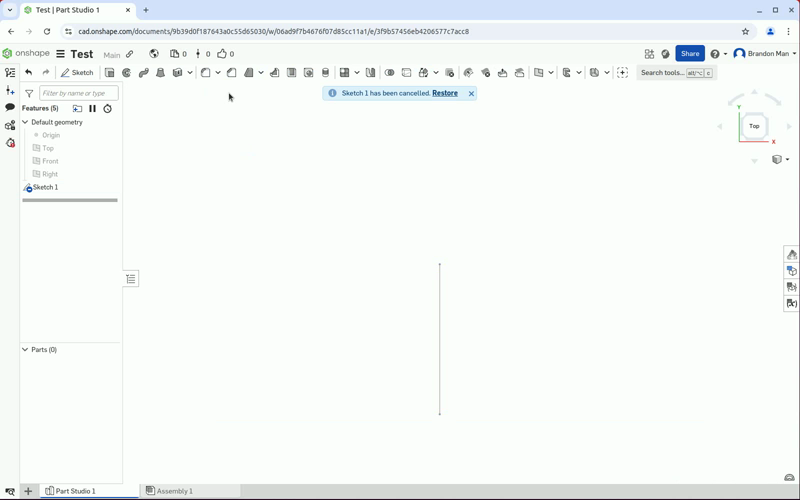
key(shift+s)
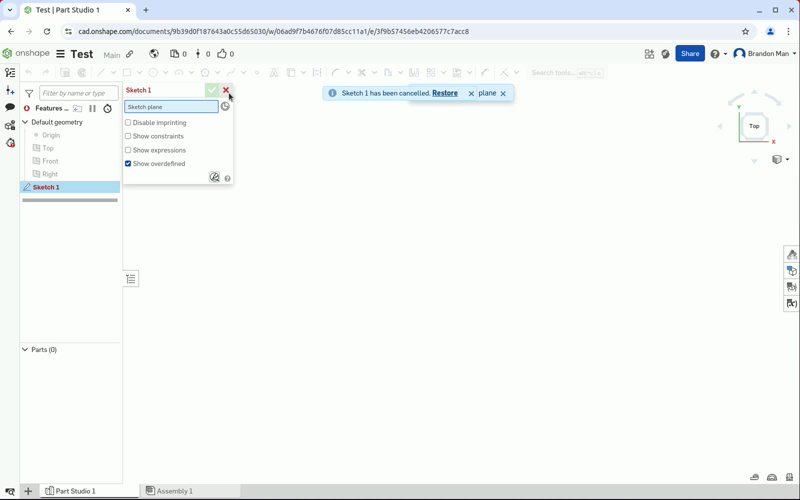
mouse_move(73, 150)
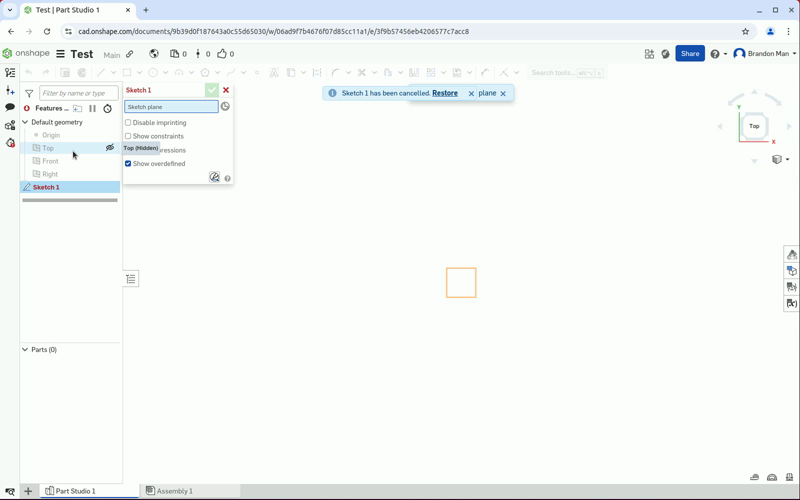
click(73, 150)
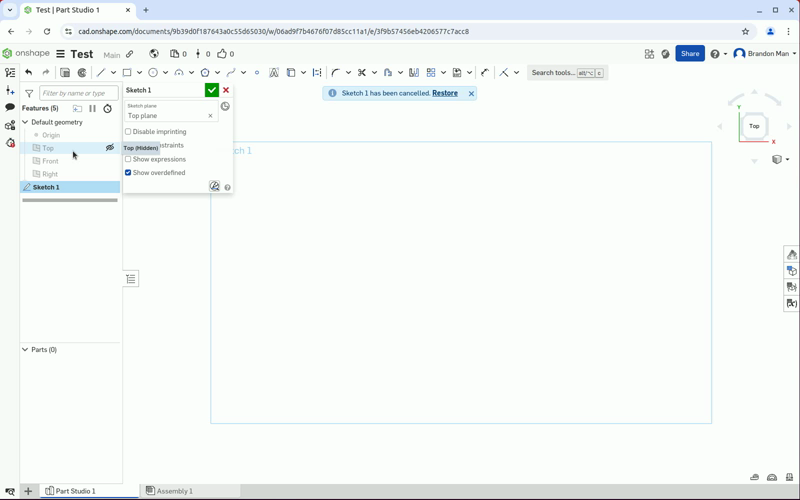
mouse_move(73, 352)
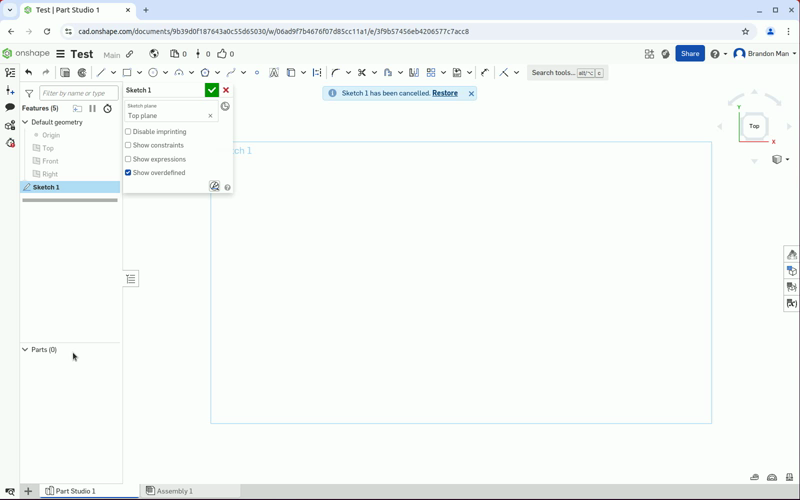
key(y)
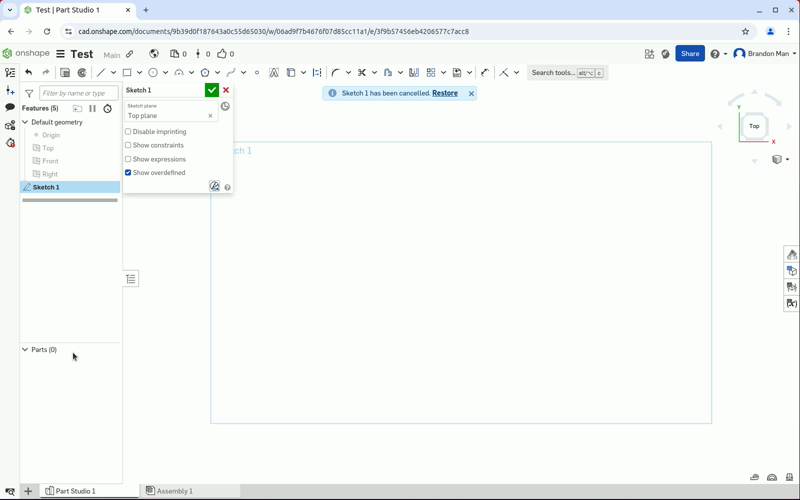
key(l)
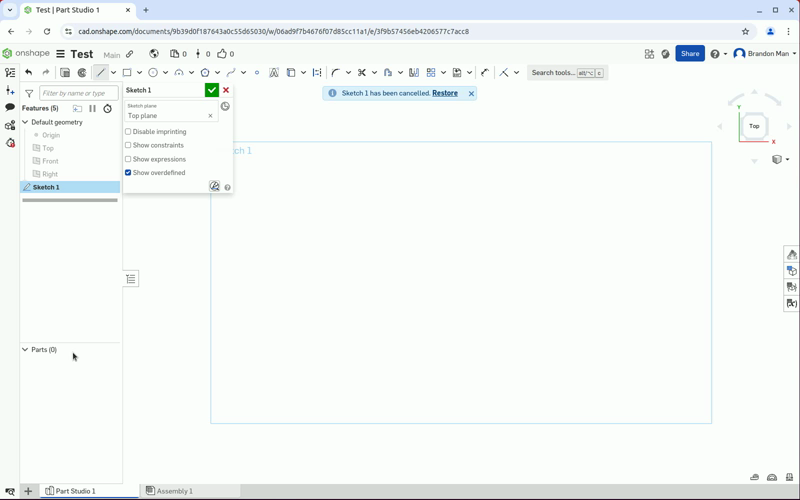
key_down(shift)
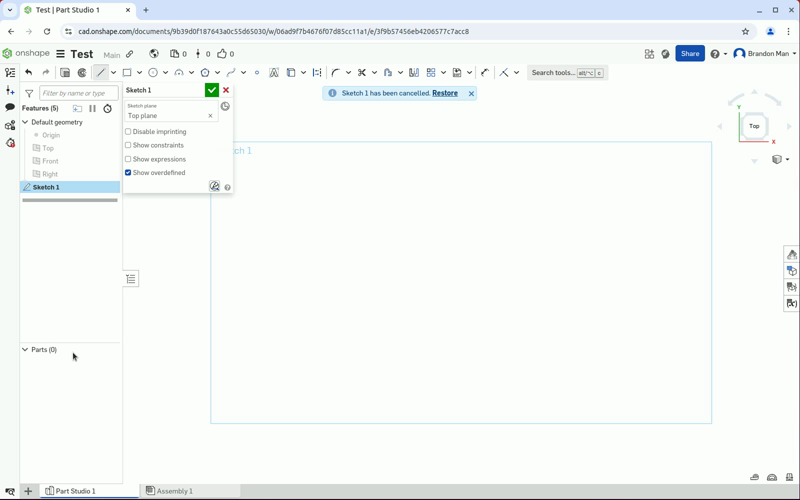
mouse_move(353, 348)
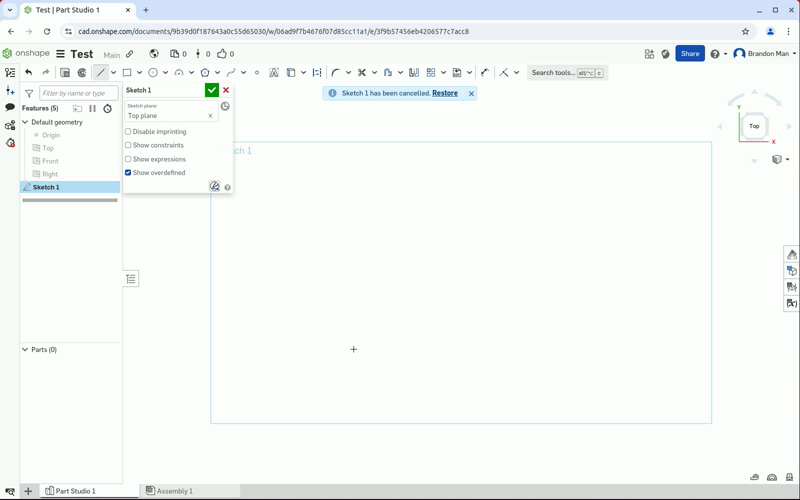
click(353, 348)
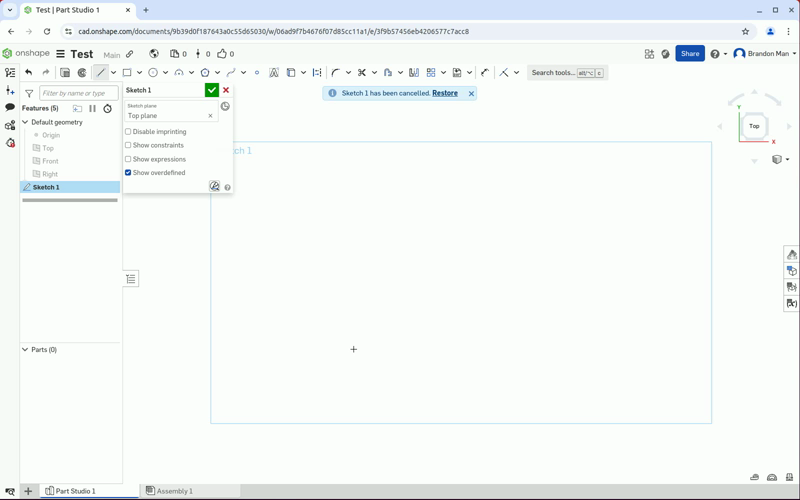
key_up(shift)
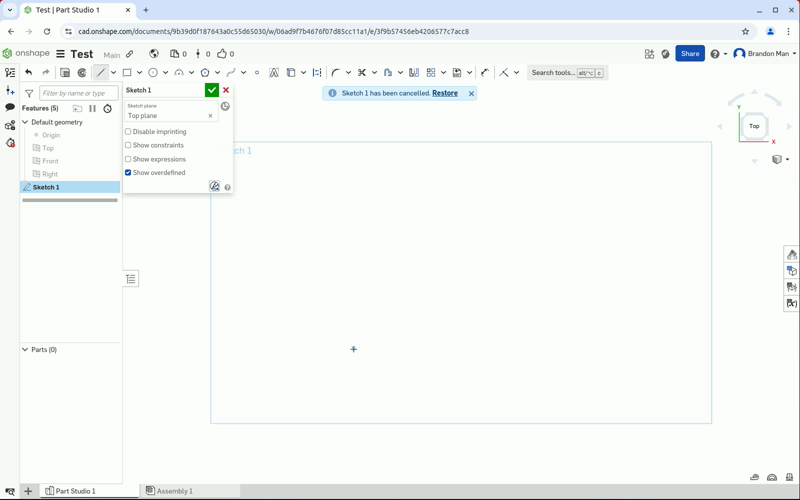
key_down(shift)
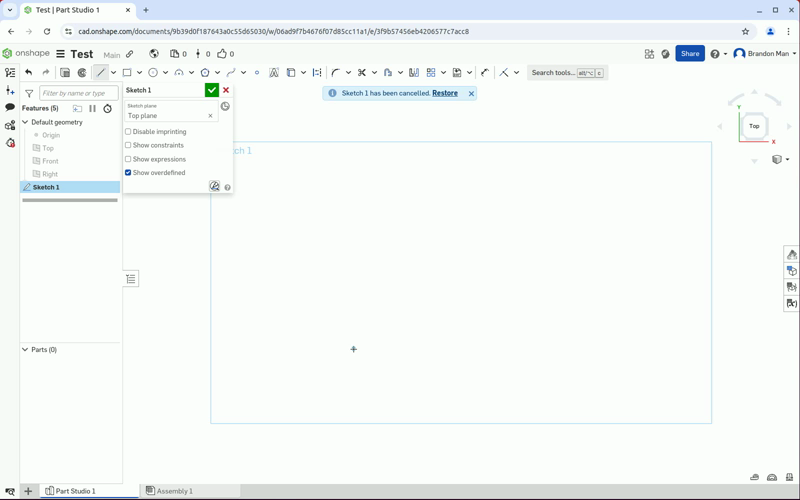
mouse_move(566, 348)
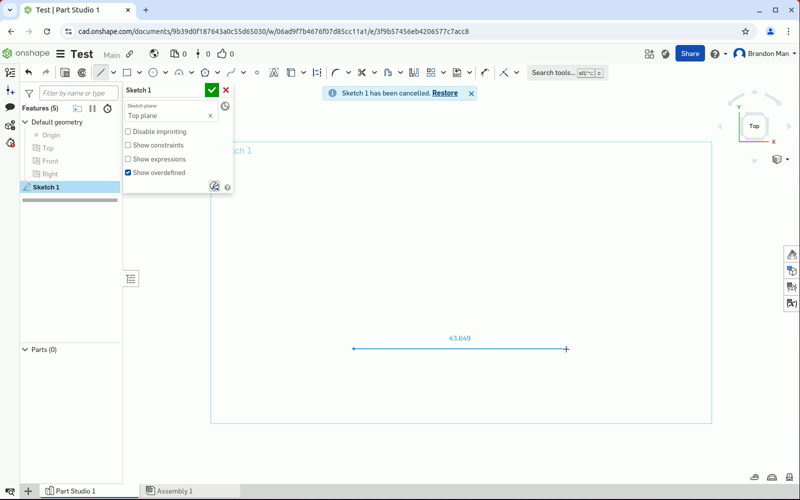
click(566, 348)
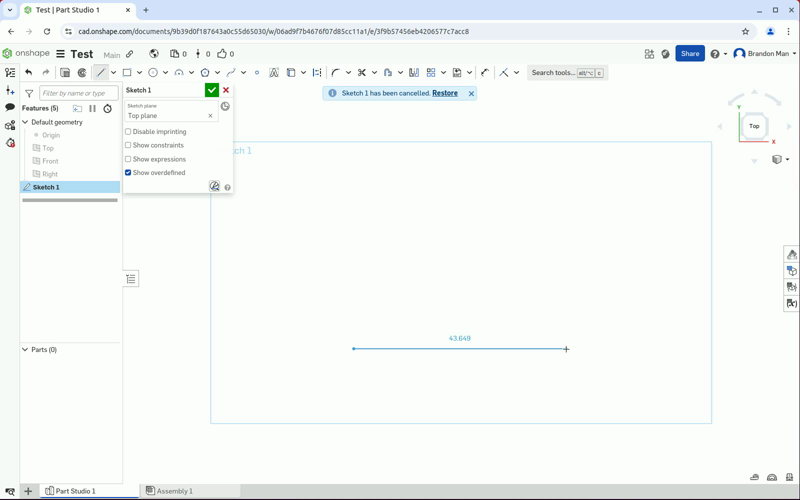
key_up(shift)
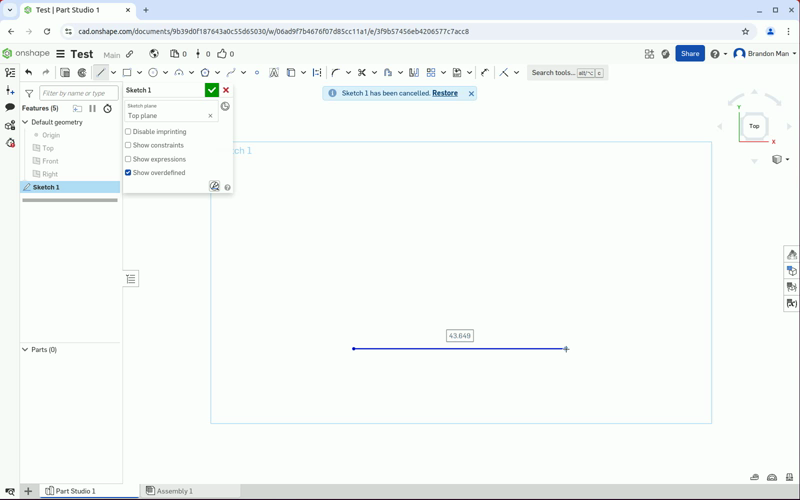
key_down(shift)
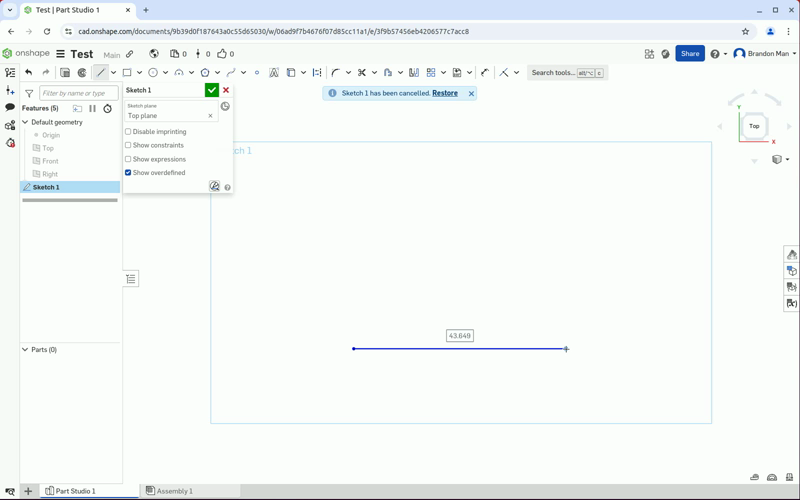
mouse_move(566, 219)
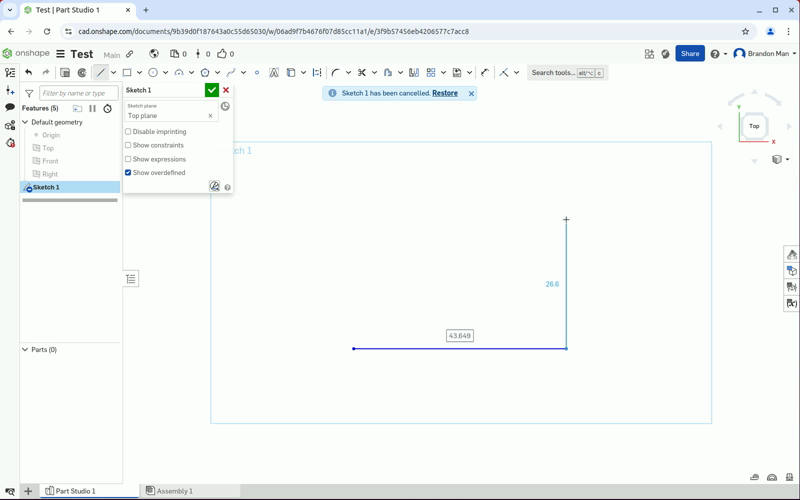
click(566, 219)
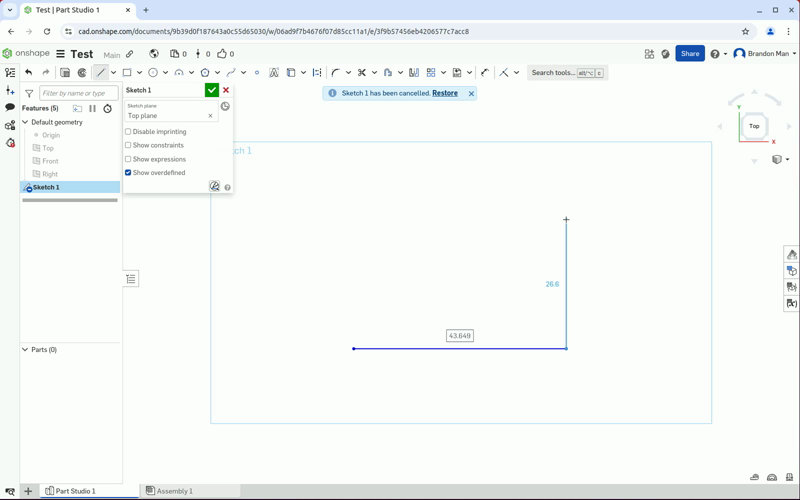
key_up(shift)
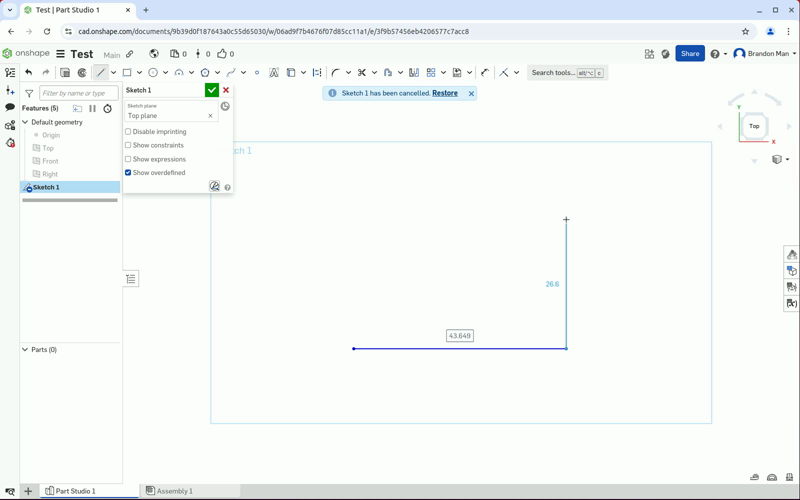
key_down(shift)
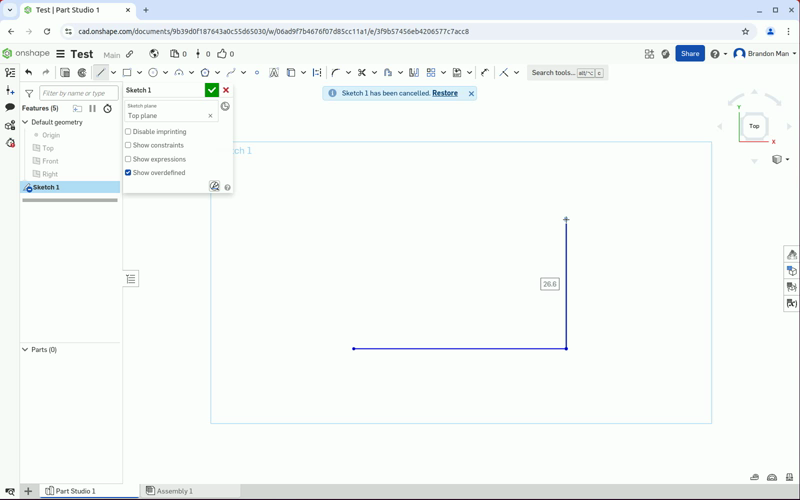
mouse_move(353, 219)
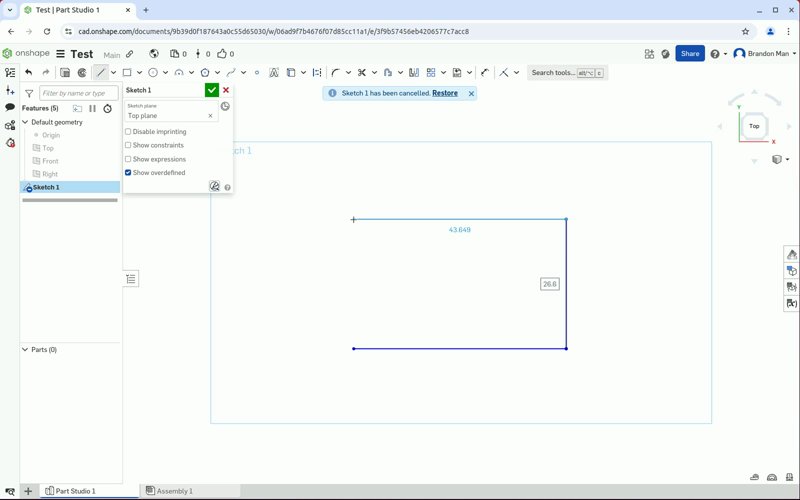
click(353, 219)
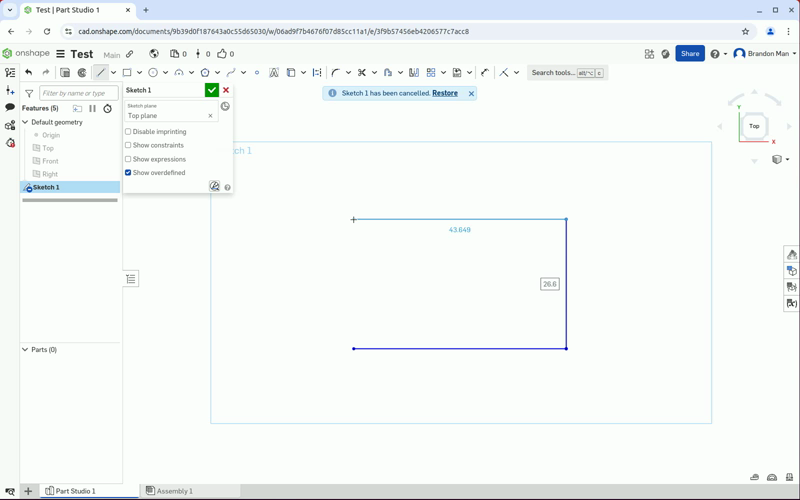
key_up(shift)
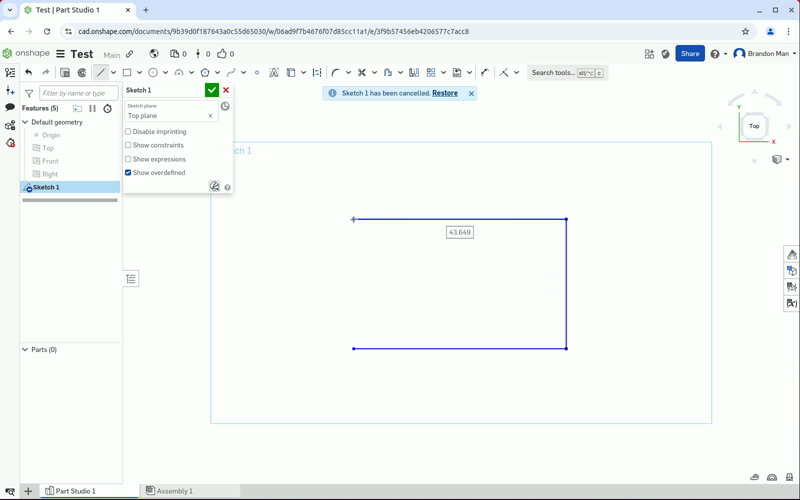
key_down(shift)
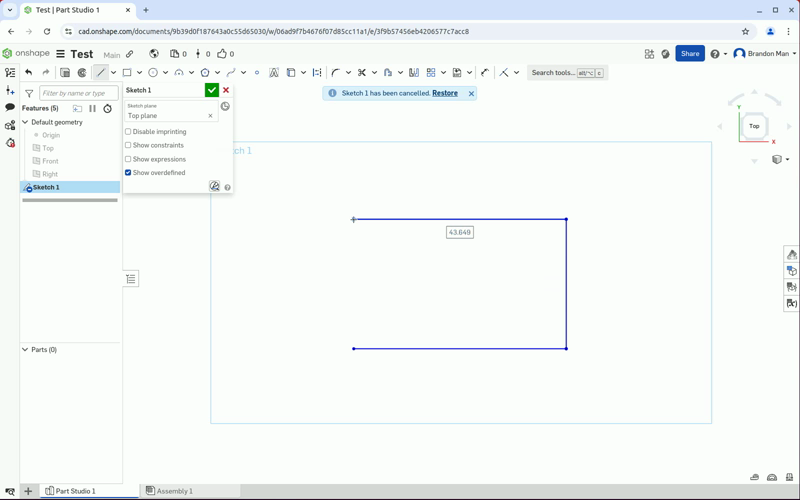
mouse_move(353, 348)
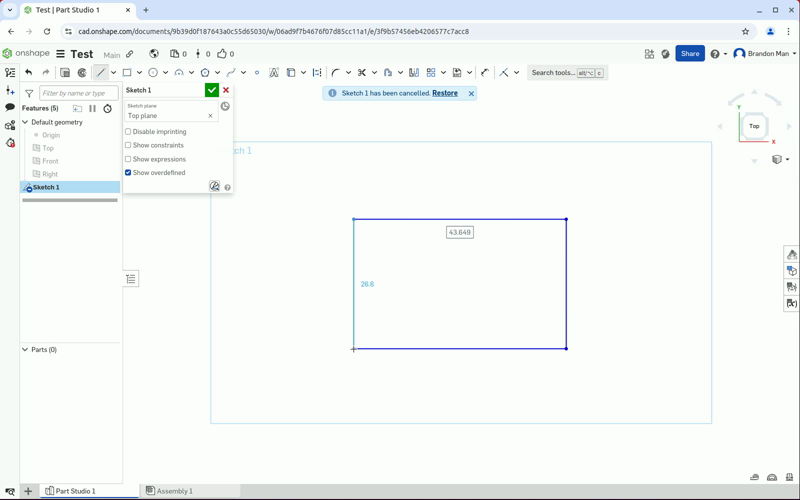
key_up(shift)
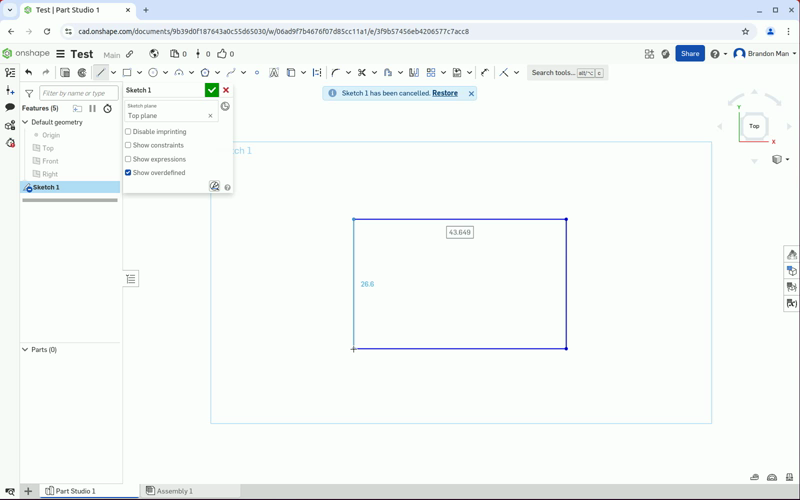
click(353, 348)
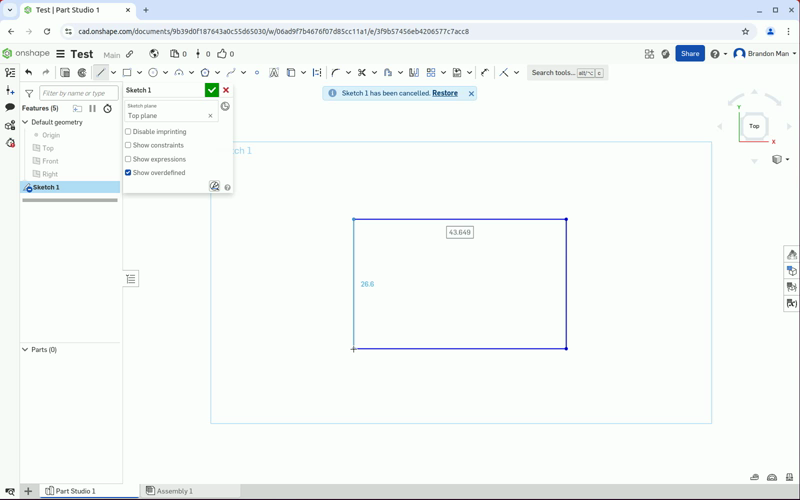
key(esc)
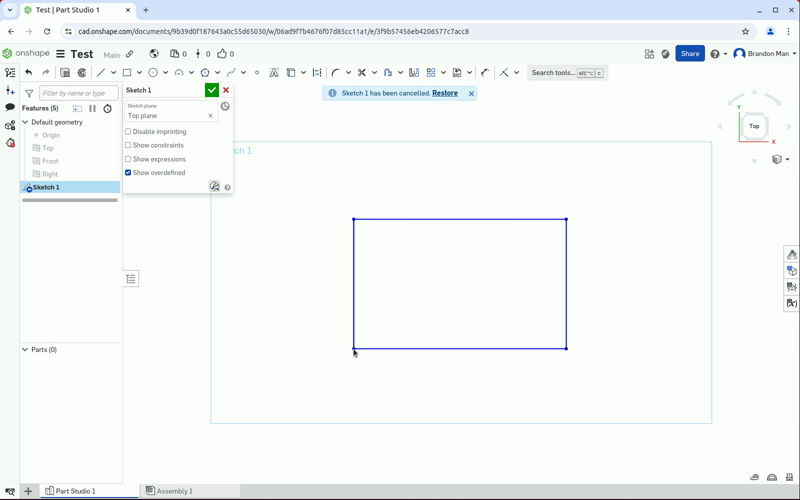
mouse_move(437, 304)
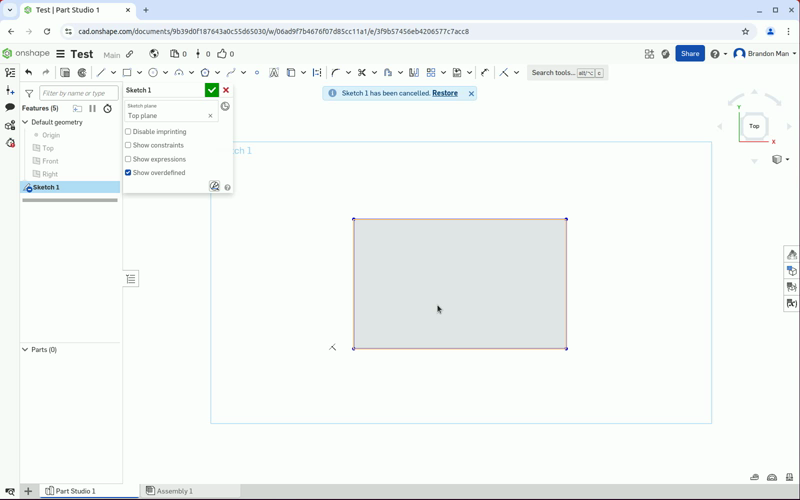
click(437, 304)
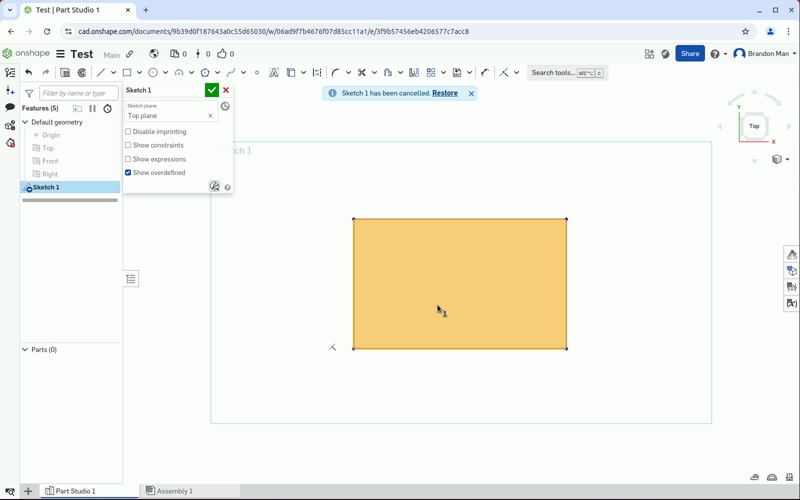
mouse_move(73, 352)
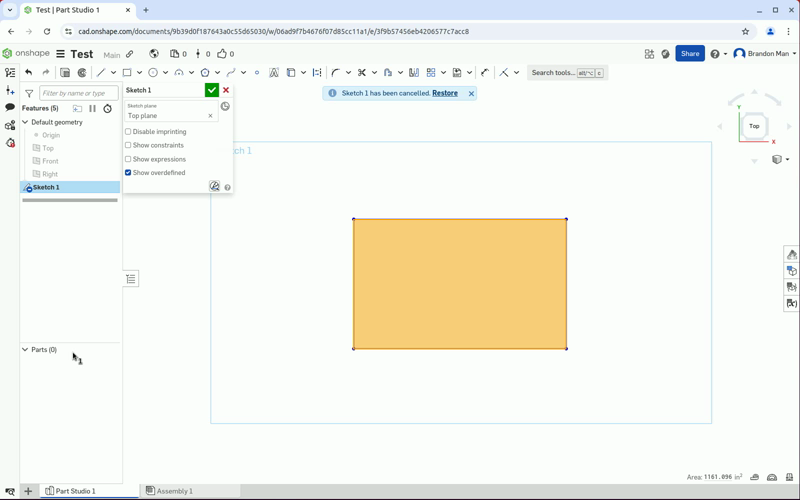
key(shift+y)
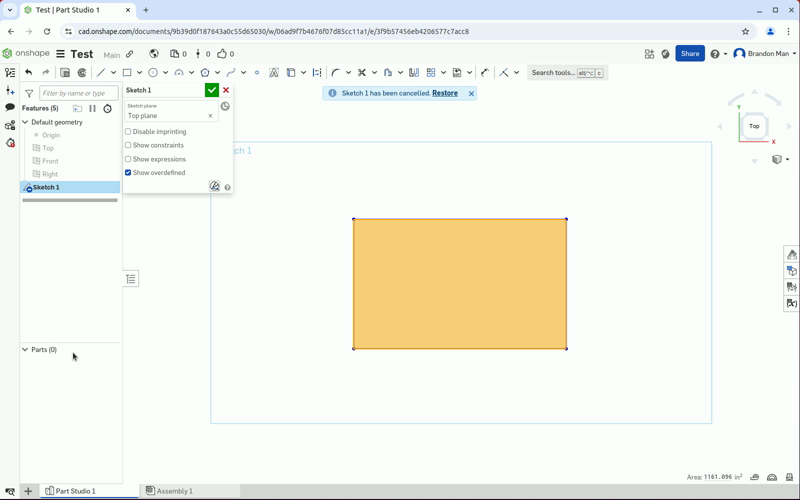
key(shift+e)
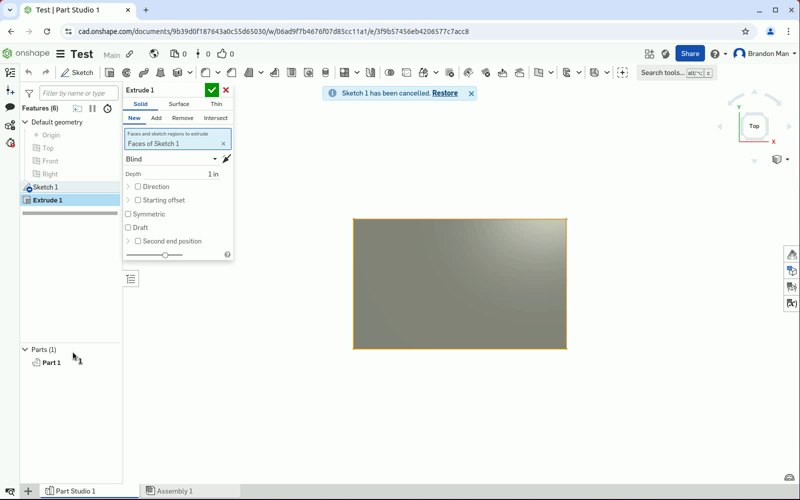
mouse_move(143, 106)
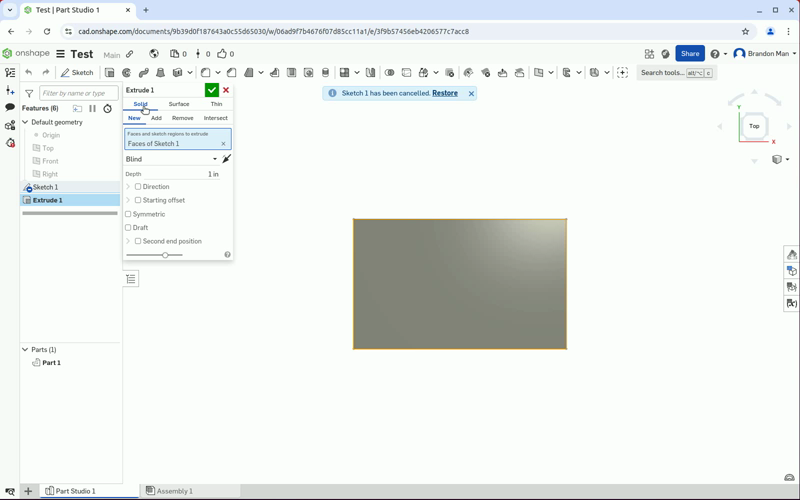
click(143, 106)
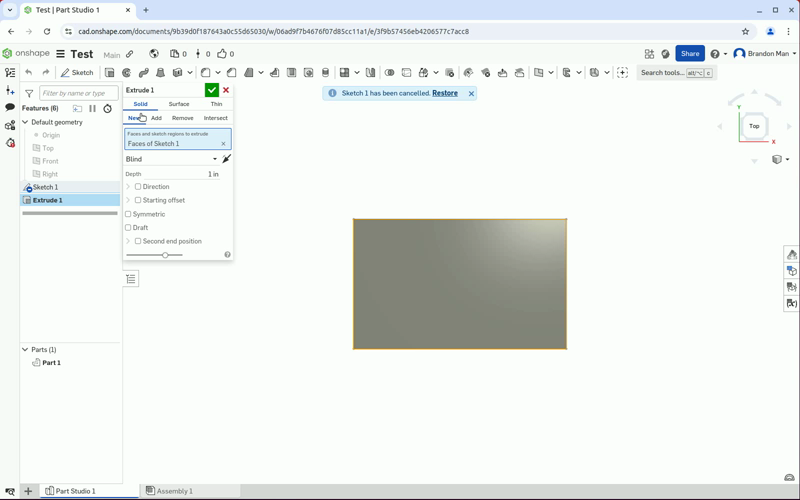
mouse_move(137, 120)
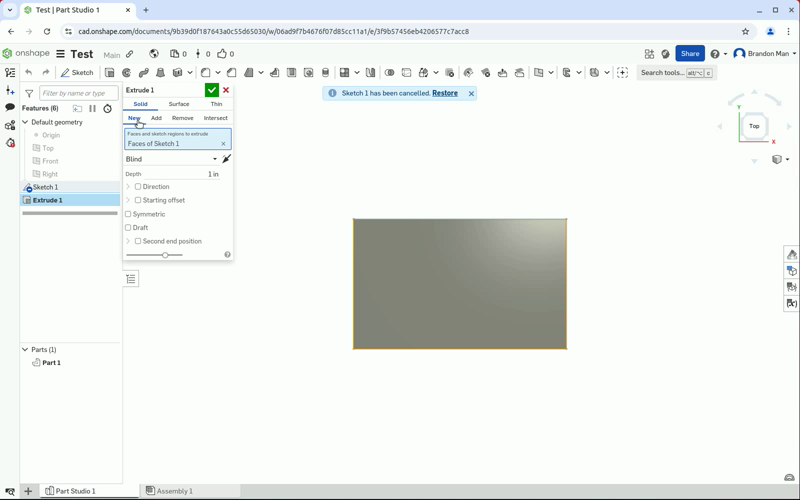
click(137, 120)
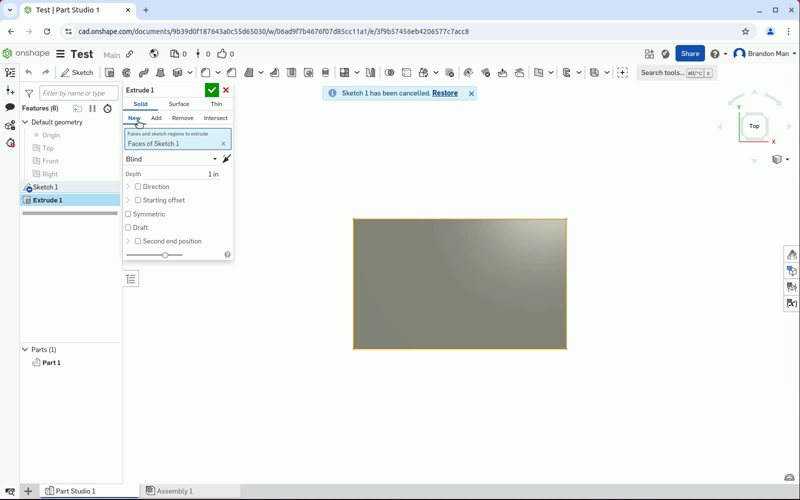
key(tab, 4)
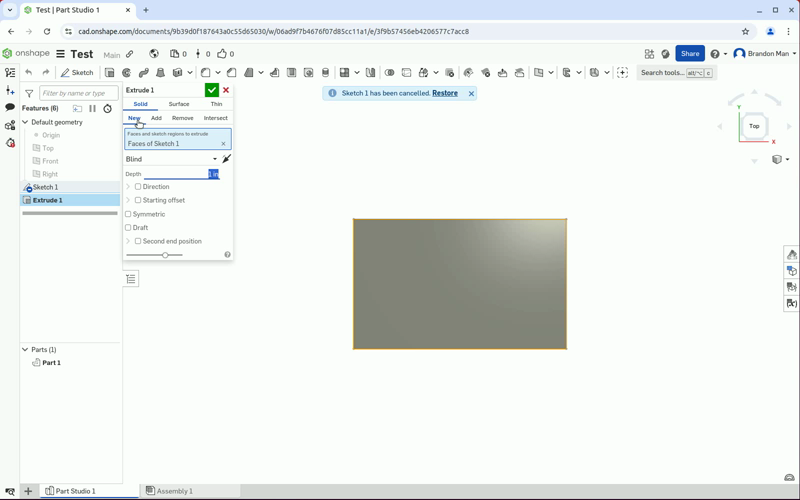
text(9.628)
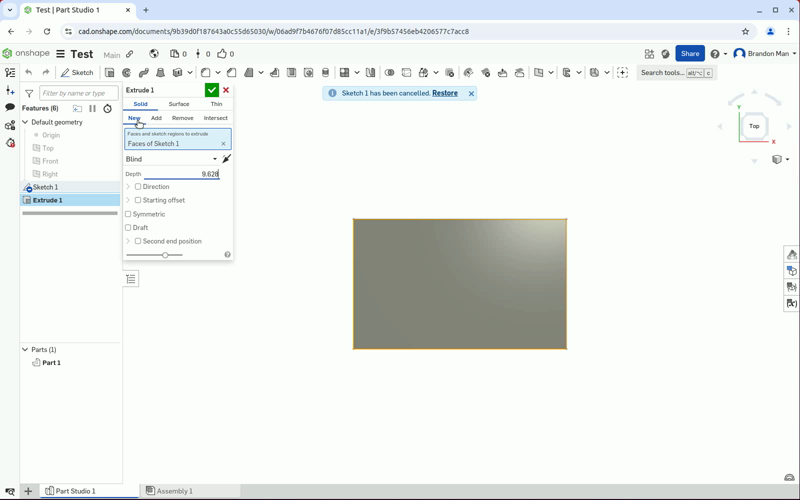
key(enter)
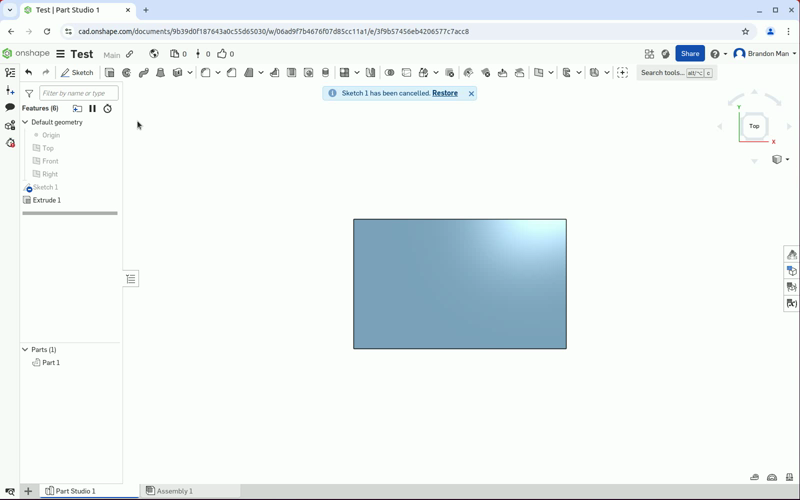
key(shift+h)
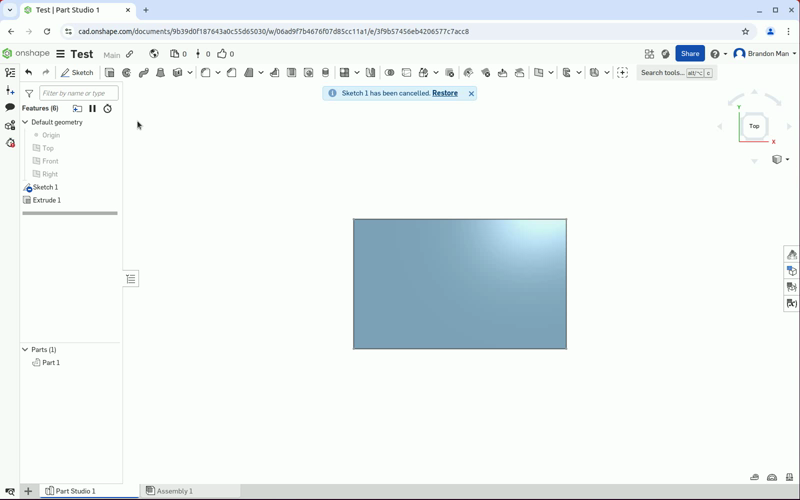
key(shift+h)
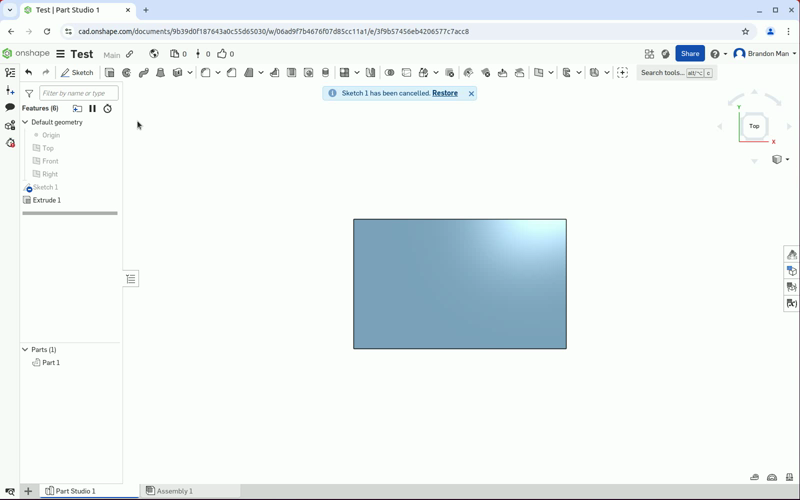
mouse_move(73, 189)
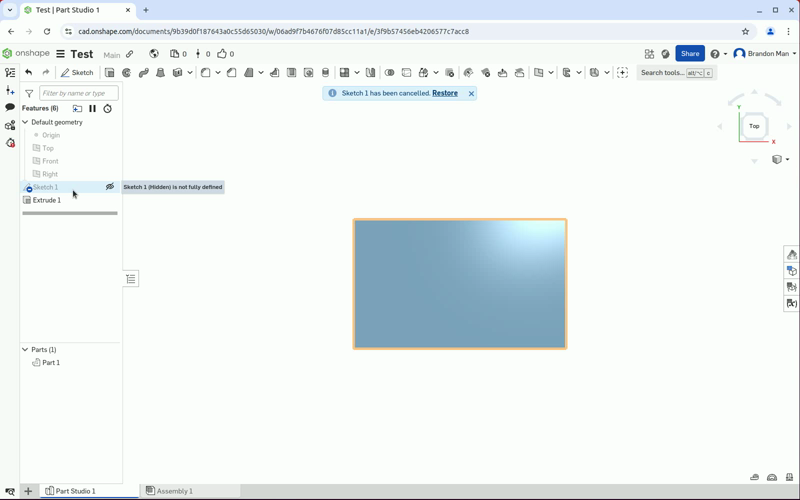
click(73, 189)
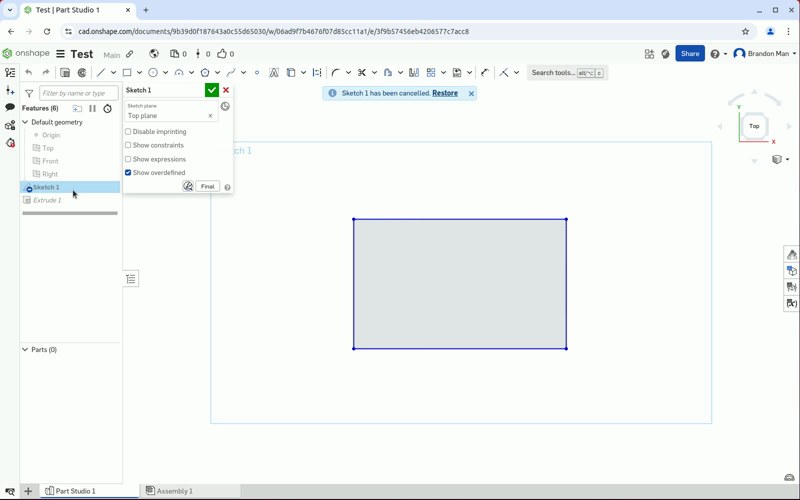
mouse_move(229, 92)
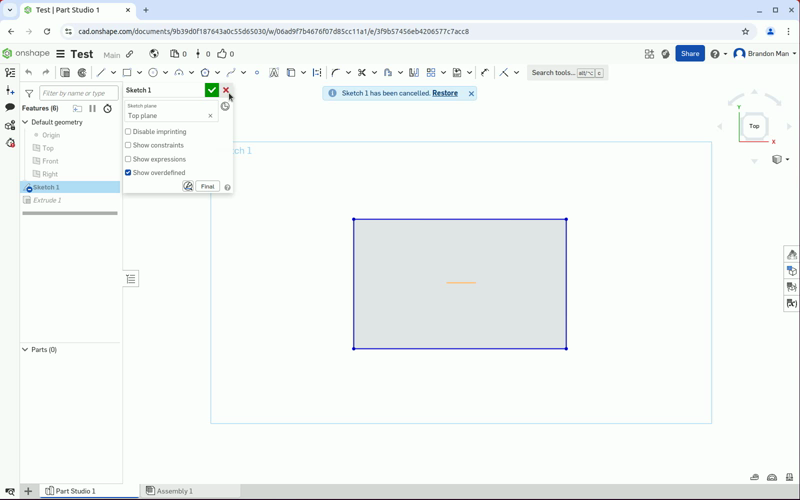
click(229, 92)
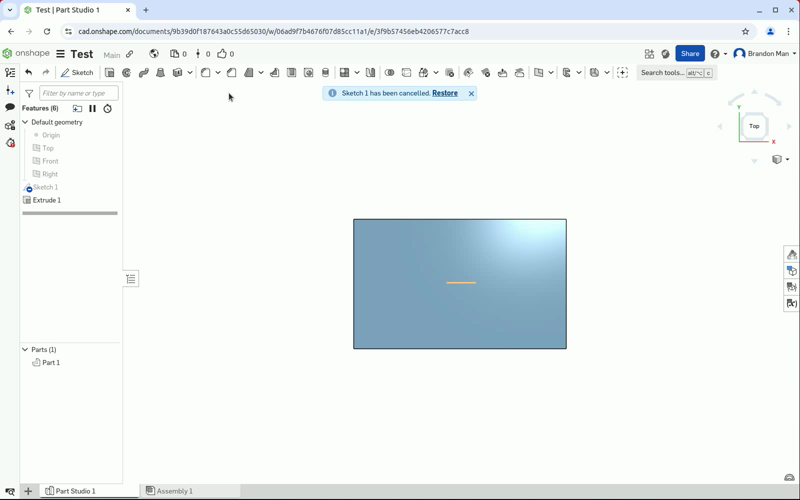
mouse_move(541, 75)
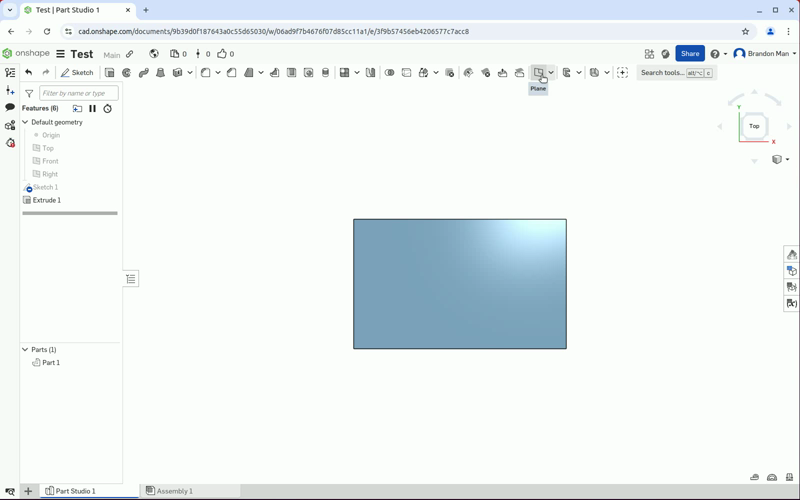
click(541, 75)
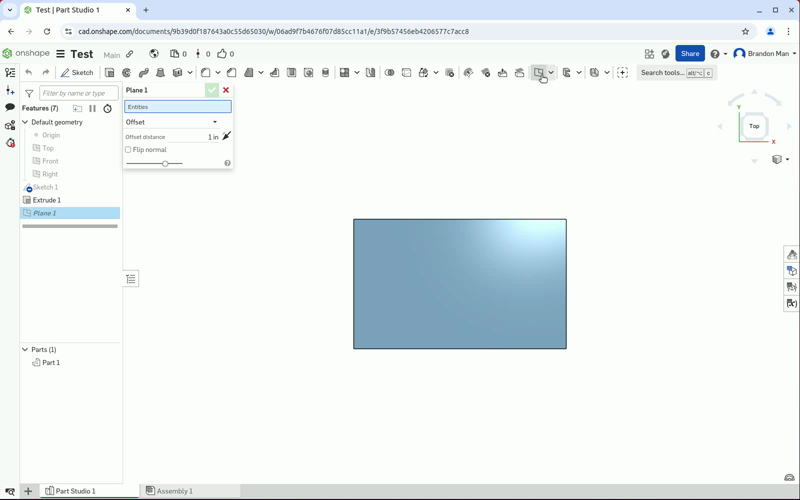
mouse_move(73, 150)
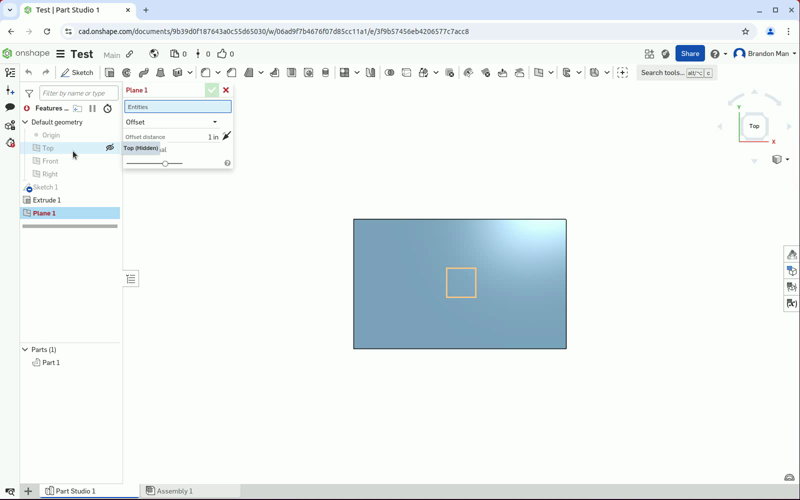
click(73, 150)
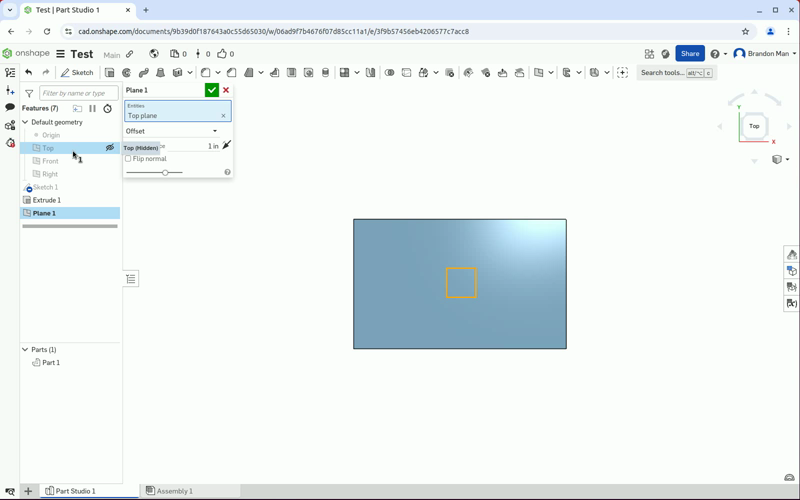
key(tab, 2)
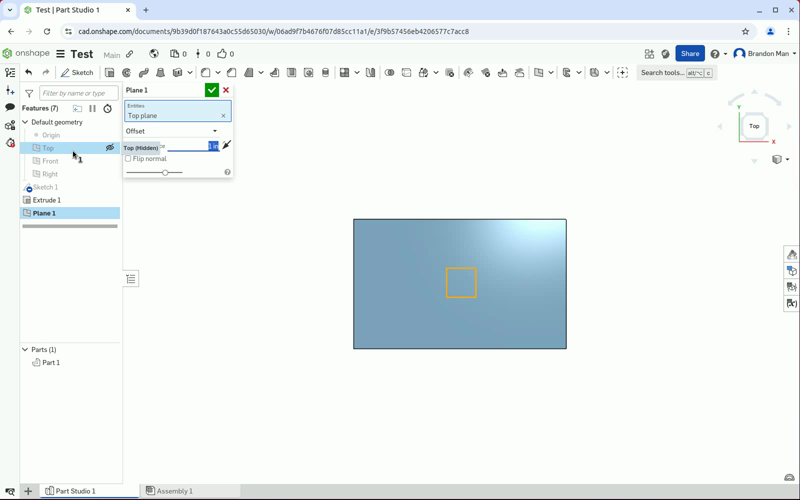
text(9.613)
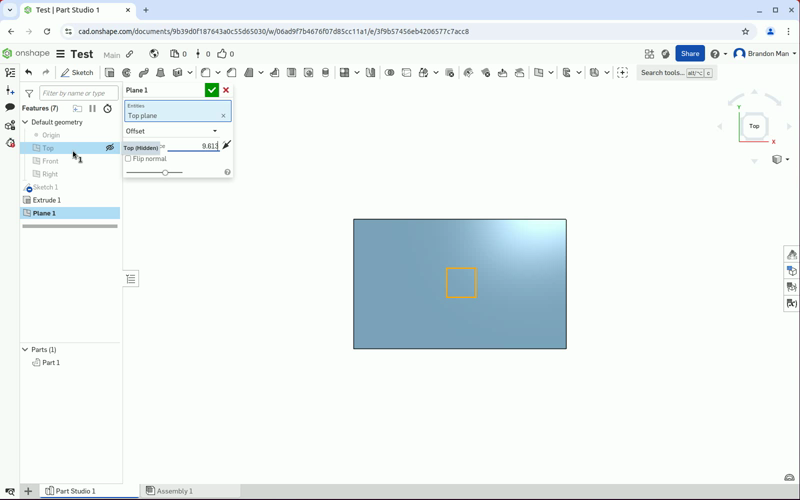
key(enter, 2)
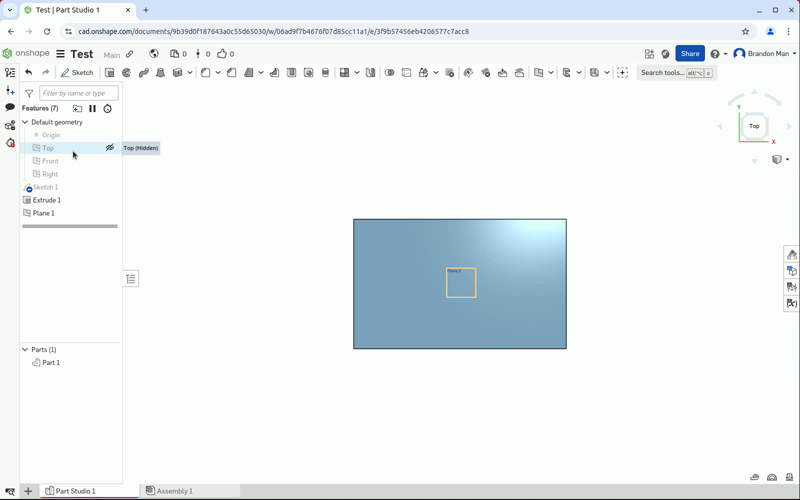
key(shift+s)
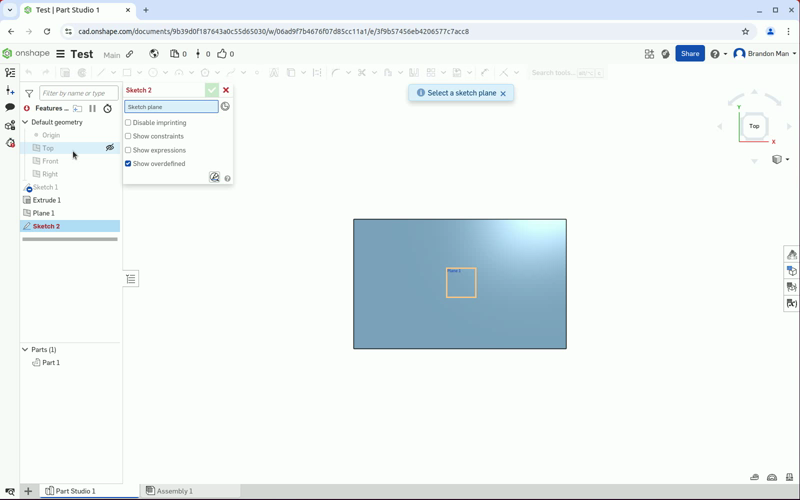
mouse_move(73, 215)
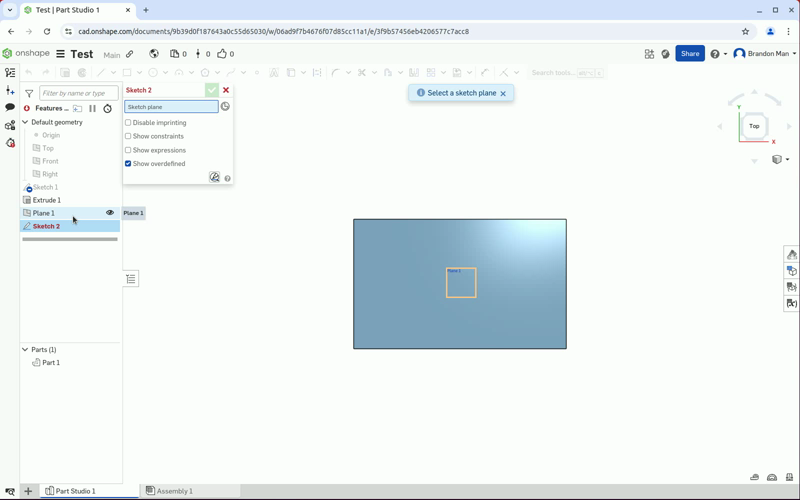
click(73, 215)
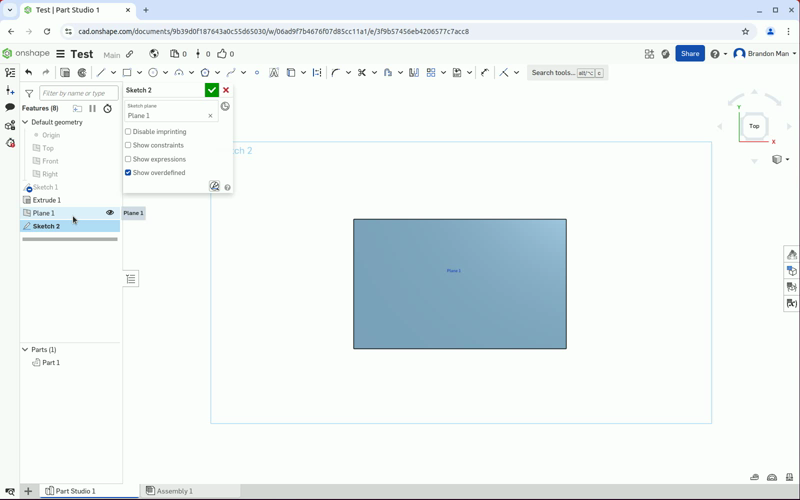
mouse_move(73, 352)
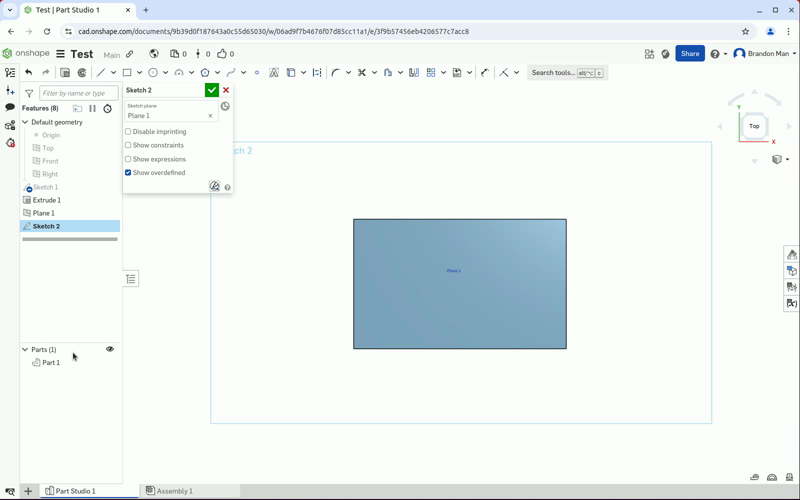
key(y)
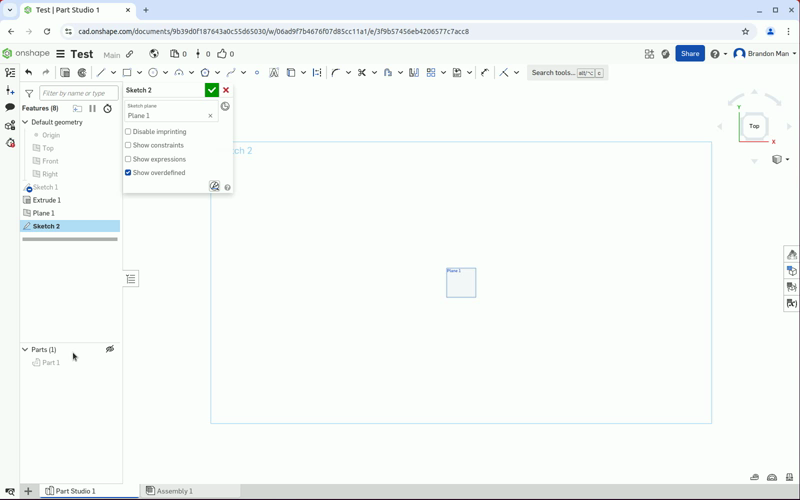
key(a)
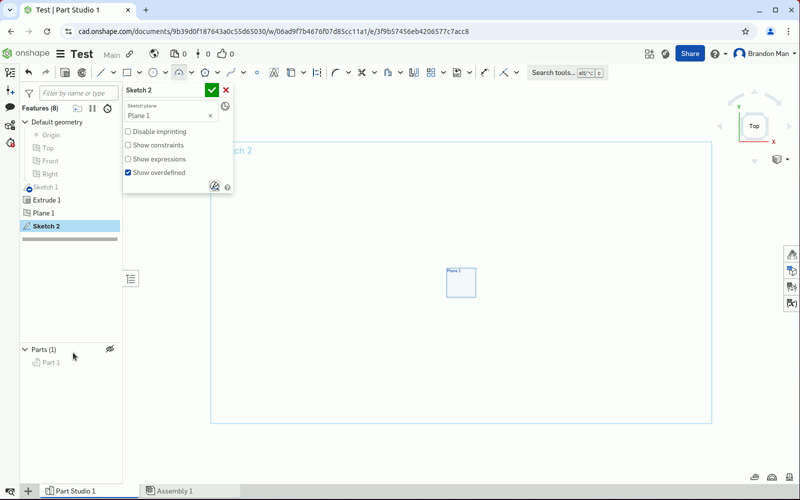
key_down(shift)
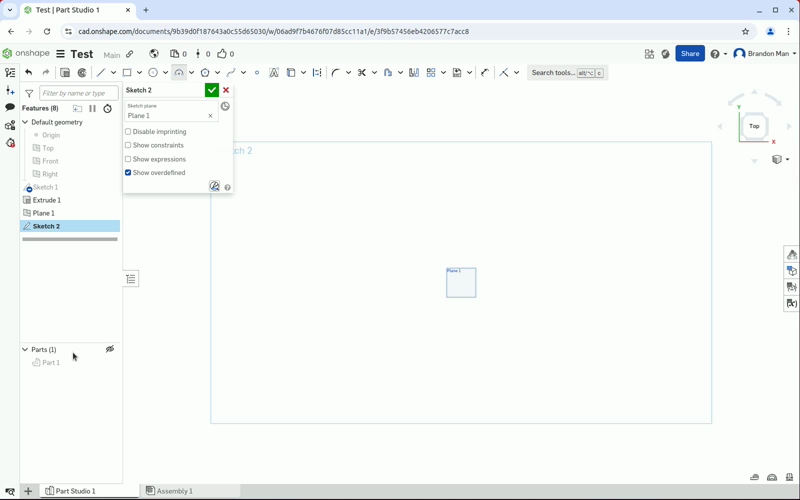
mouse_move(519, 348)
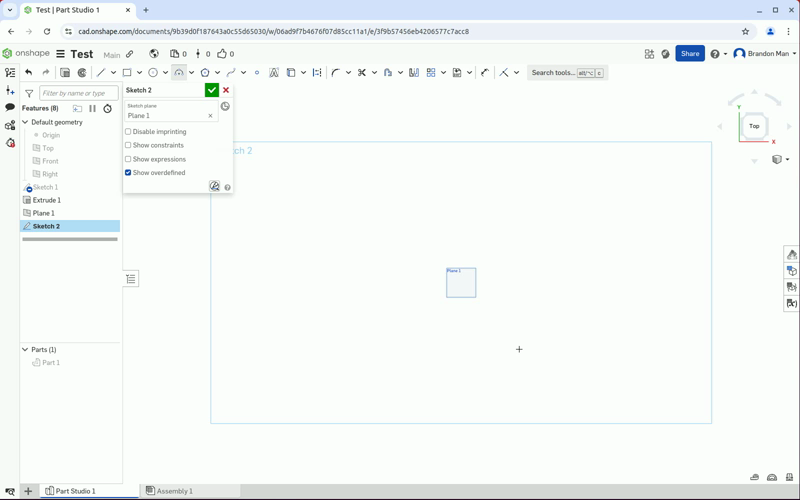
click(519, 348)
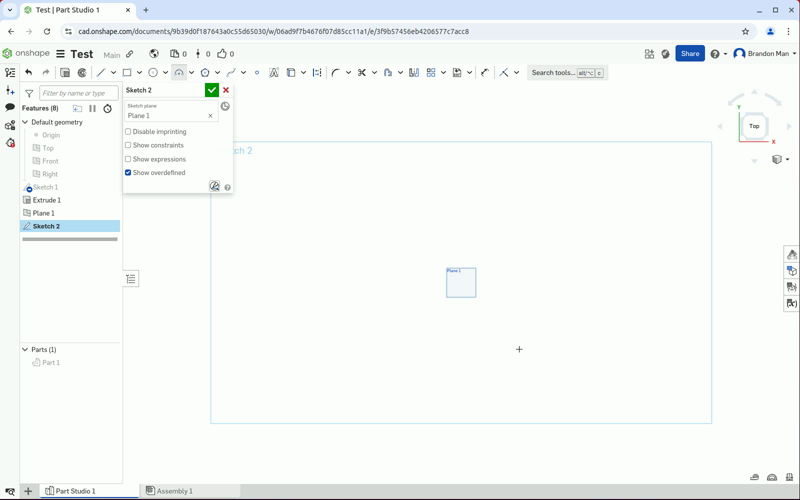
key_up(shift)
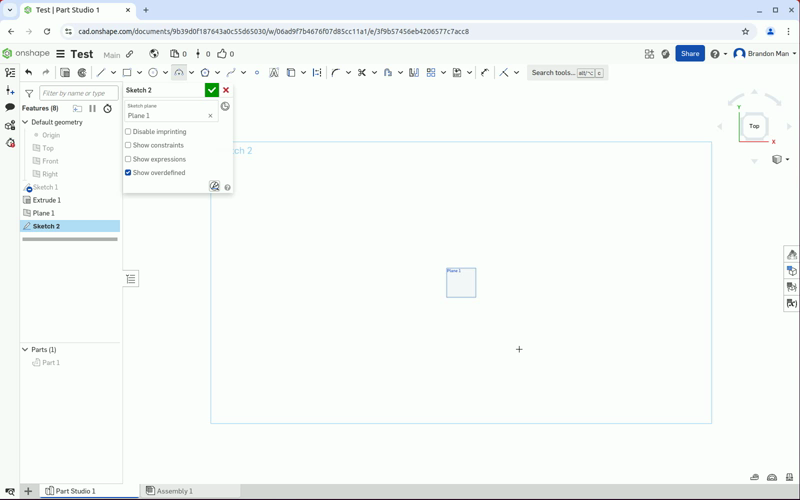
key_down(shift)
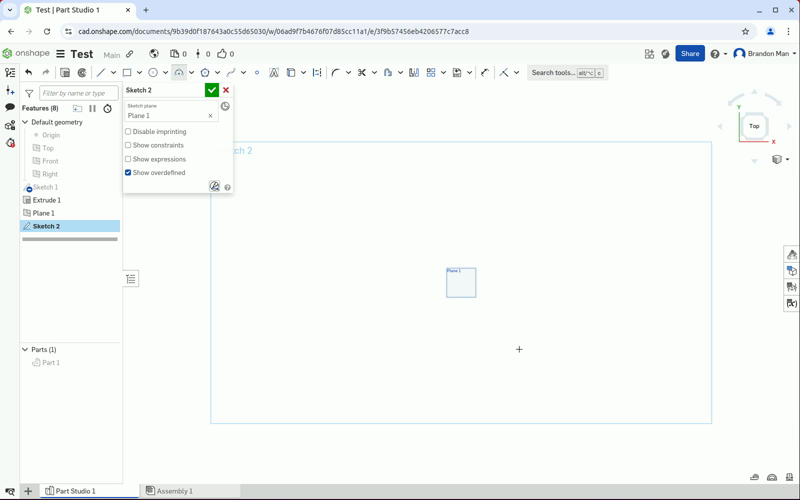
mouse_move(545, 348)
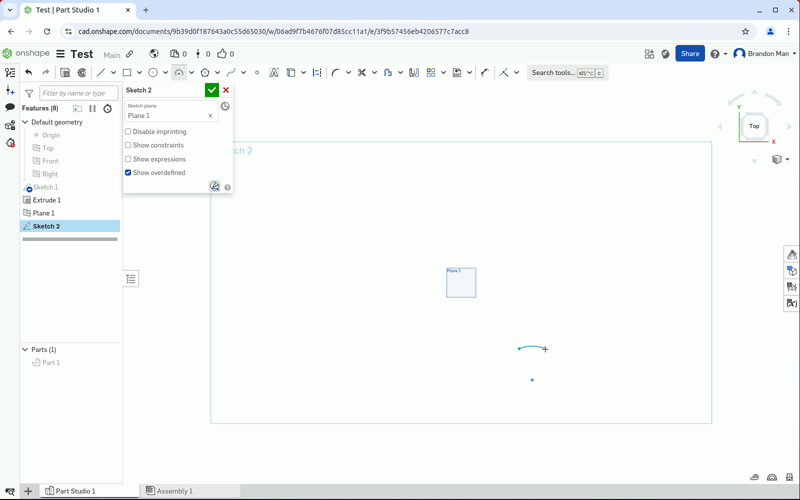
click(545, 348)
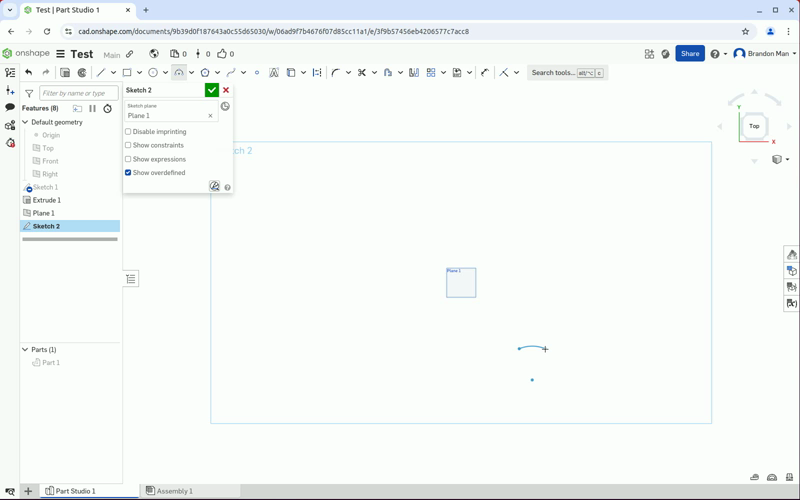
mouse_move(532, 353)
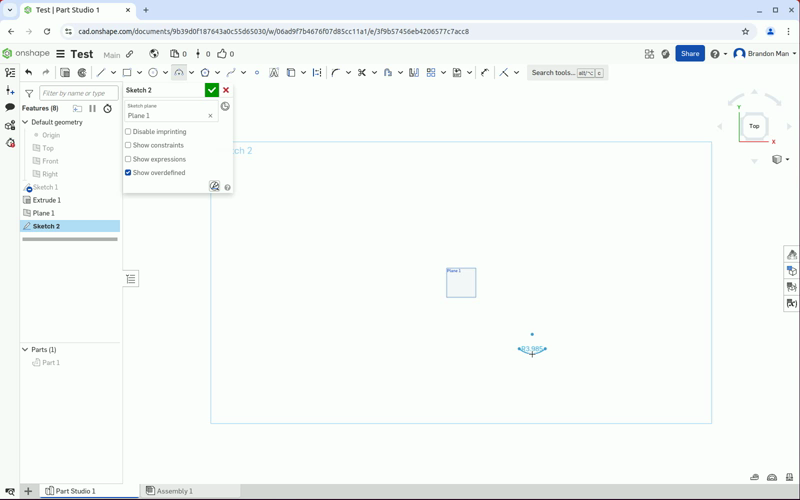
click(532, 353)
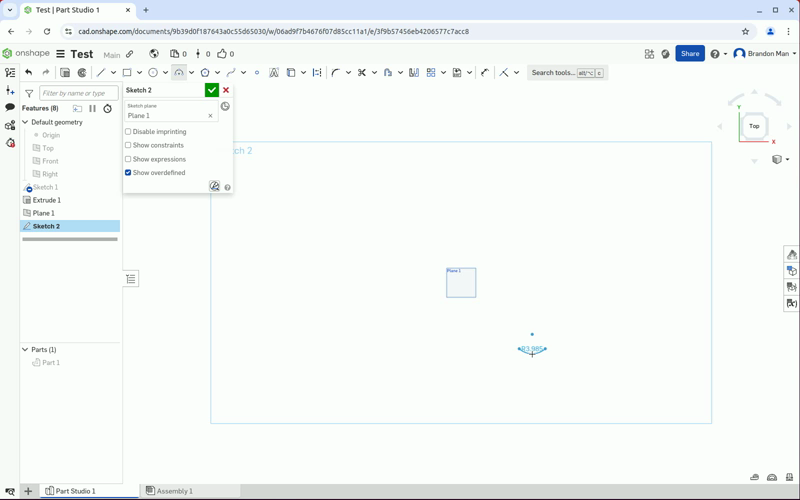
key_up(shift)
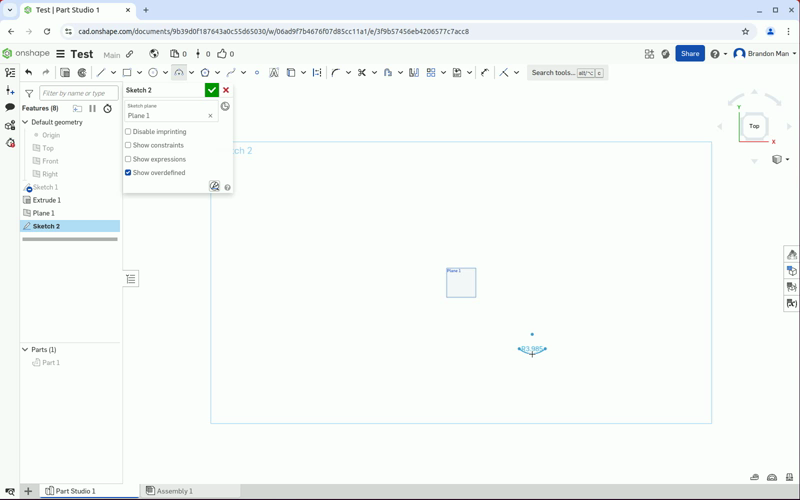
key(esc)
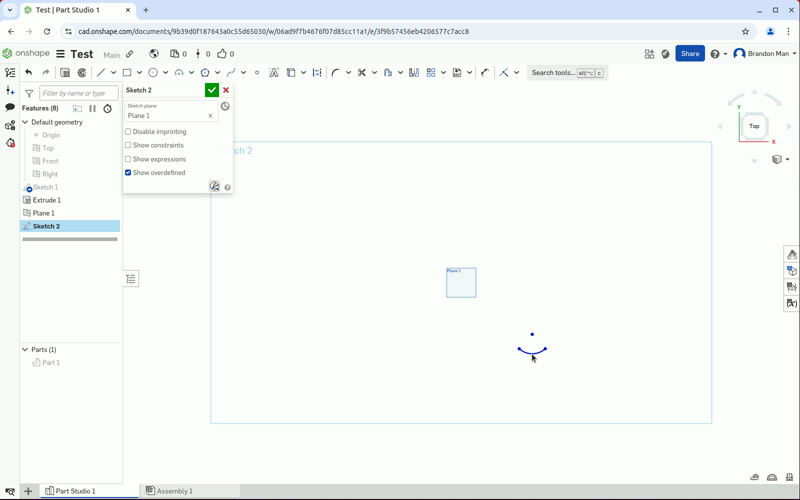
key(l)
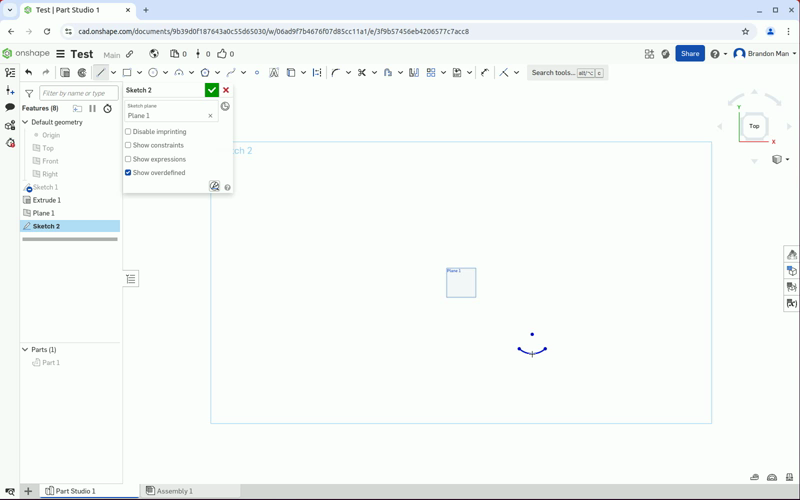
mouse_move(545, 348)
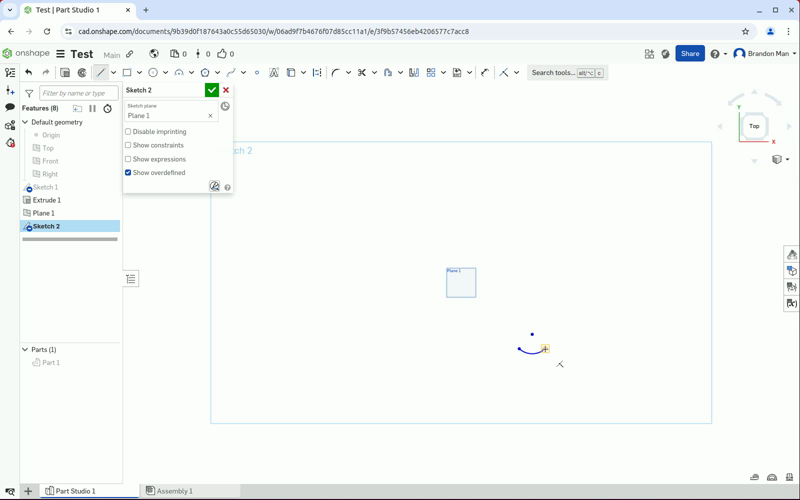
click(545, 348)
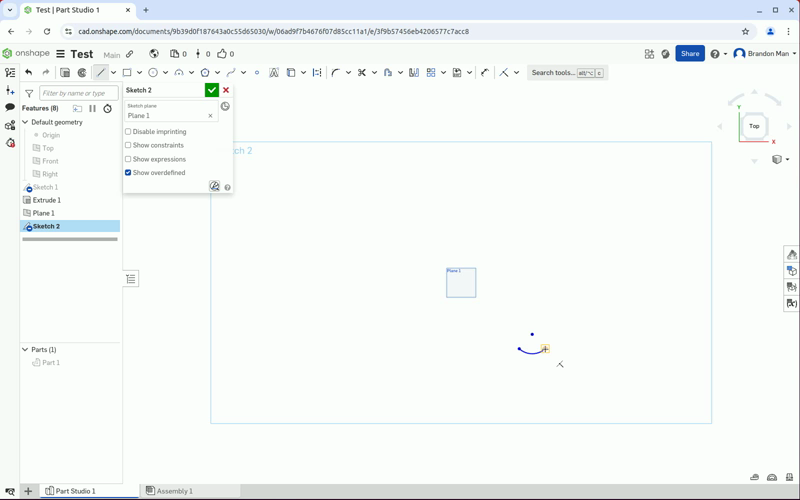
mouse_move(575, 348)
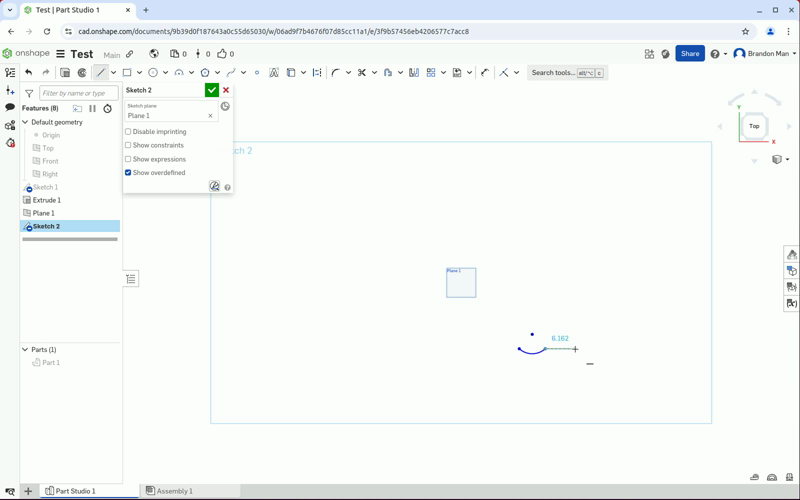
key_down(shift)
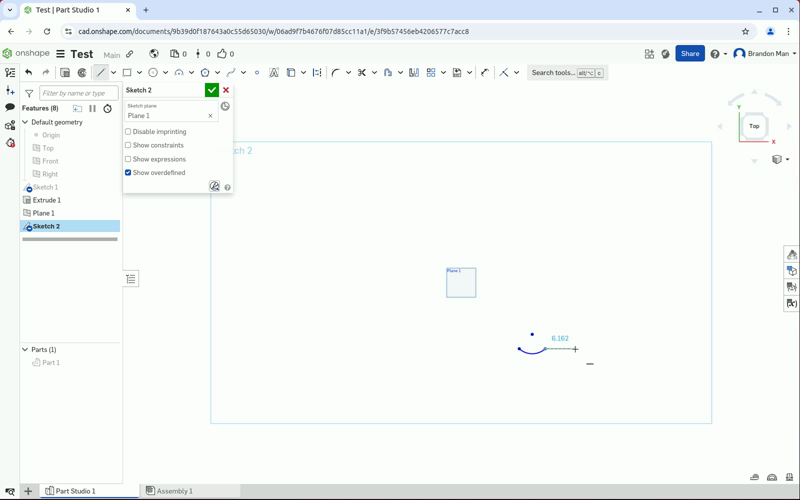
mouse_move(519, 348)
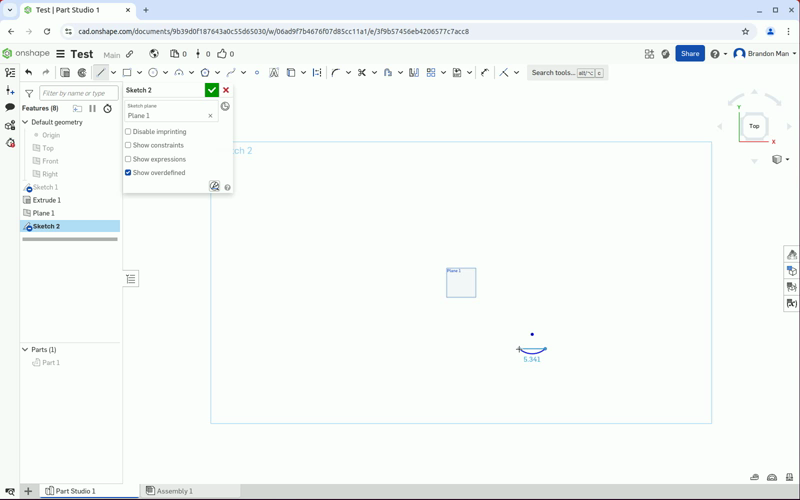
key_up(shift)
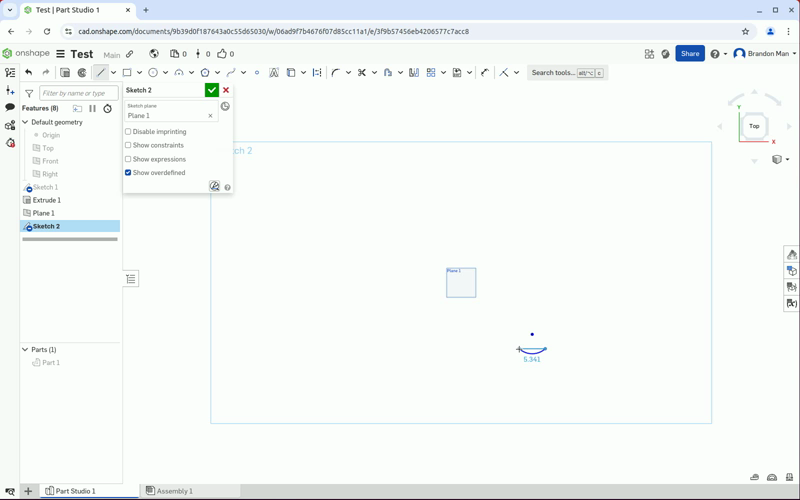
click(519, 348)
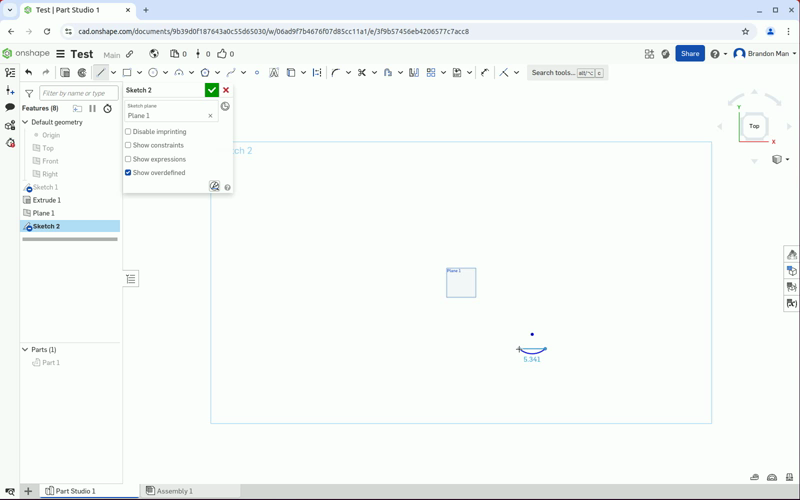
key(esc)
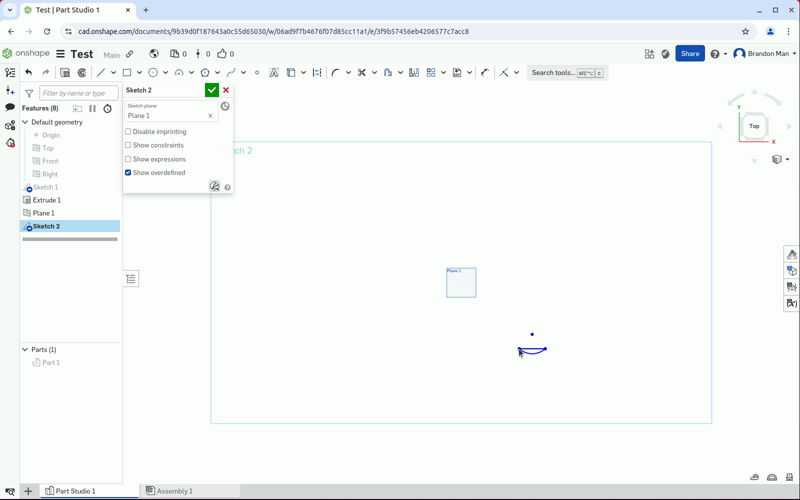
mouse_move(537, 352)
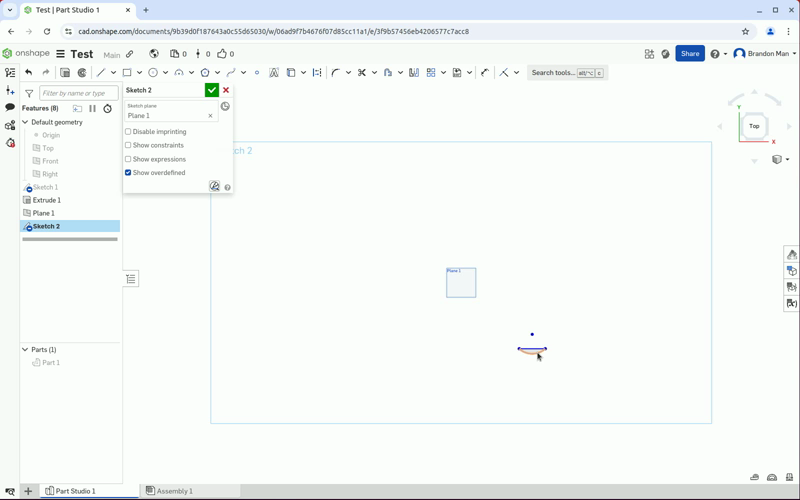
scroll(6)
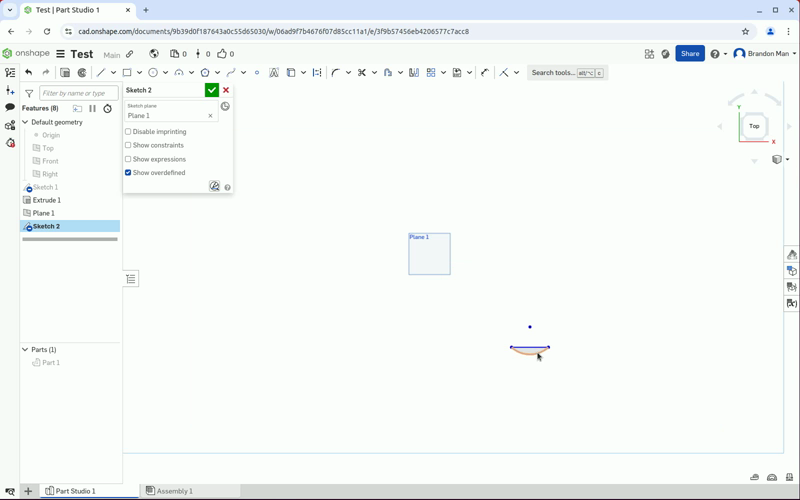
scroll(6)
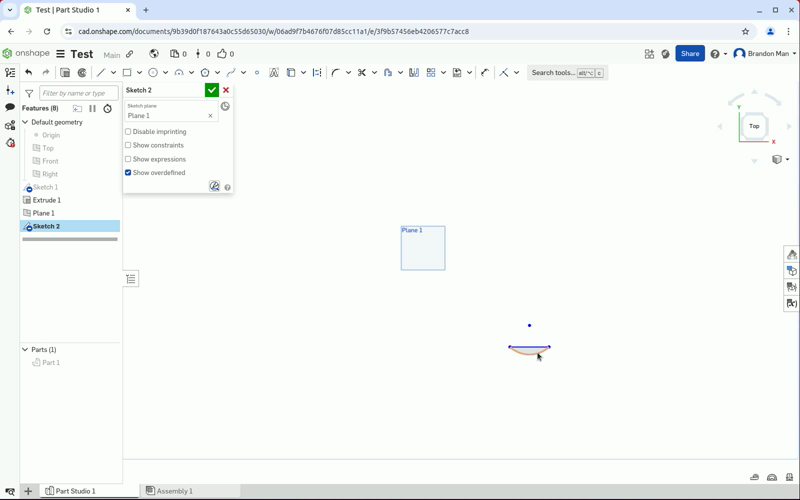
scroll(6)
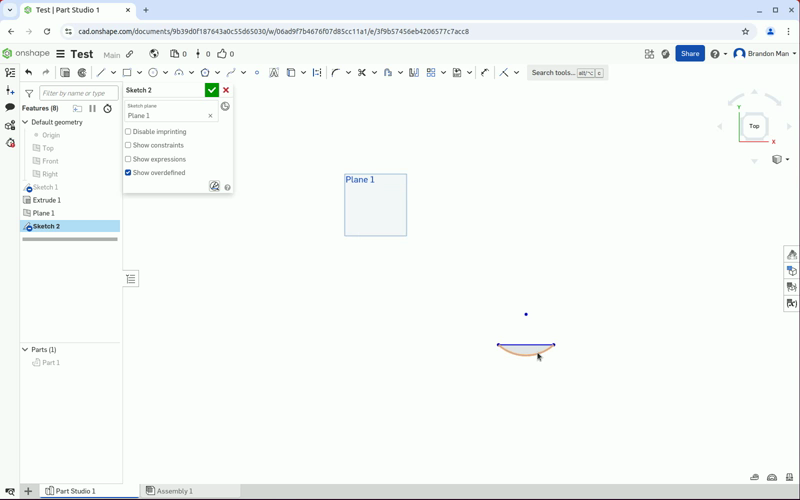
scroll(6)
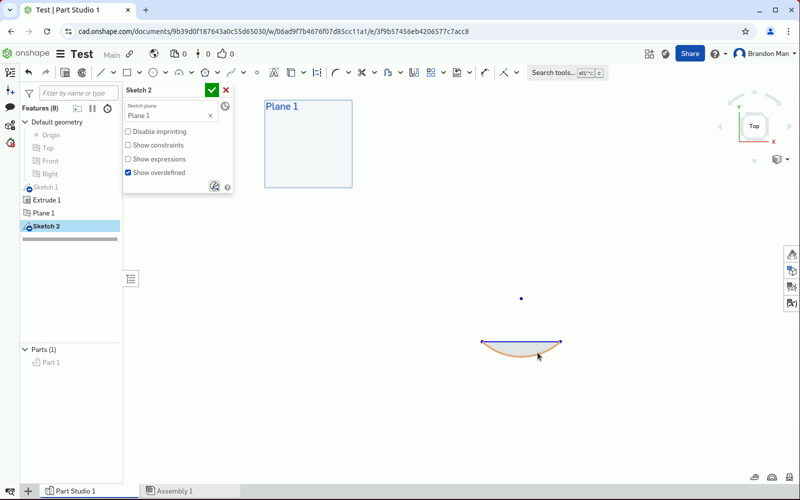
scroll(6)
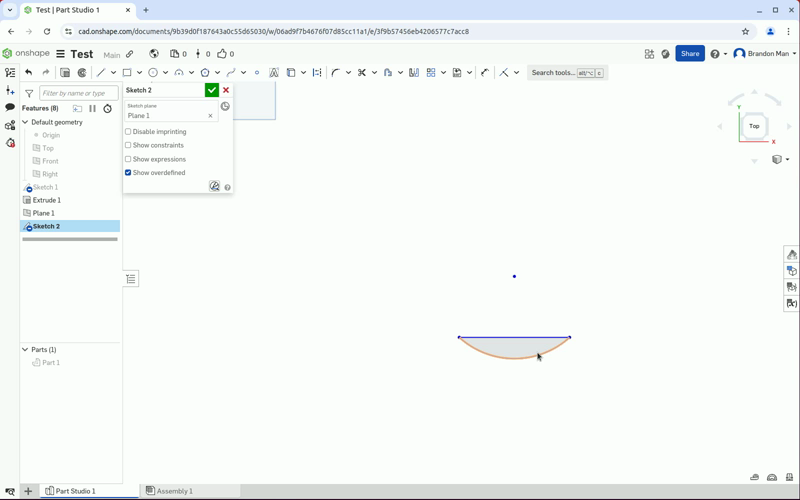
scroll(6)
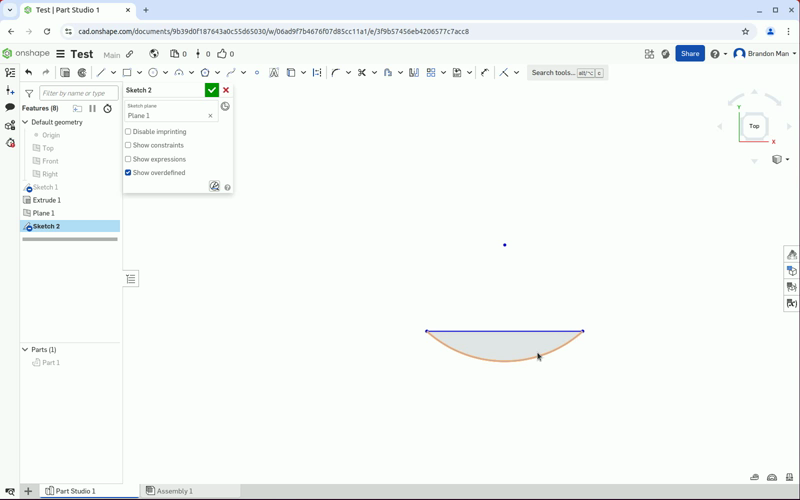
scroll(6)
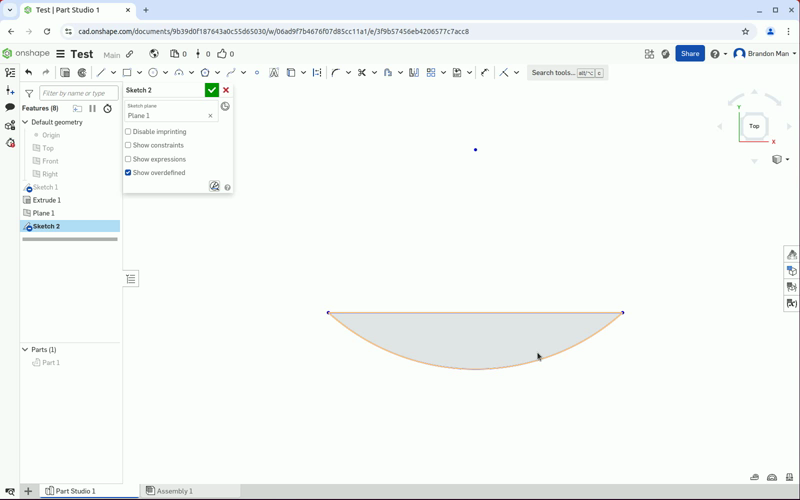
click(537, 352)
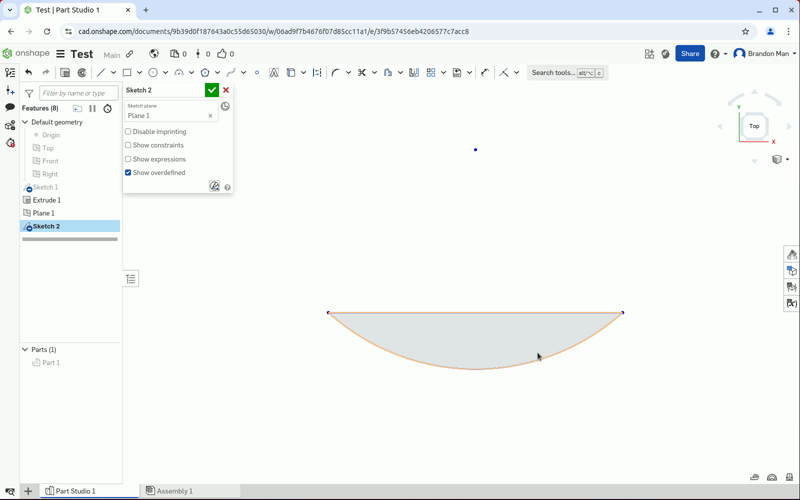
scroll(-6)
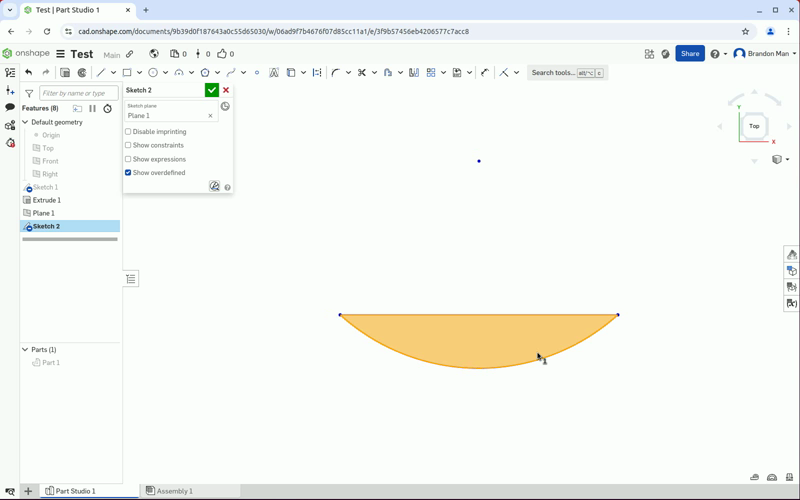
scroll(-6)
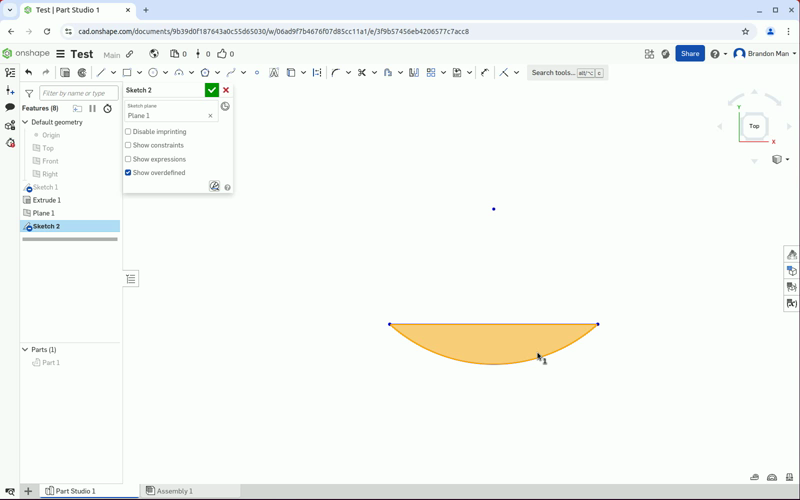
scroll(-6)
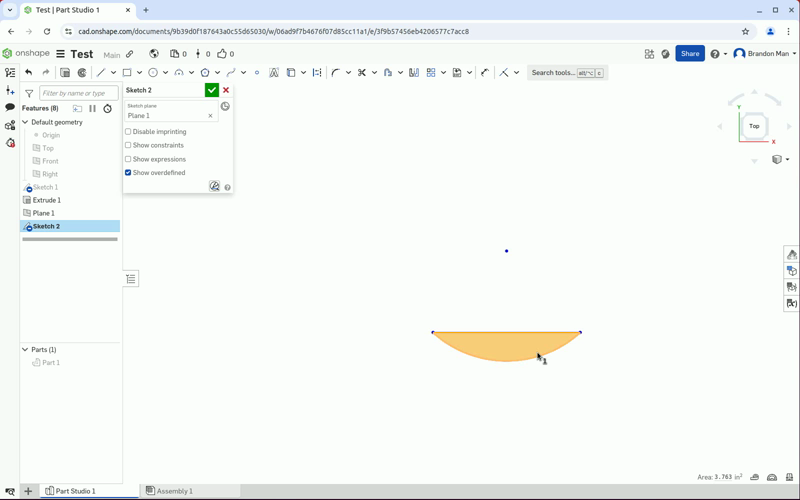
scroll(-6)
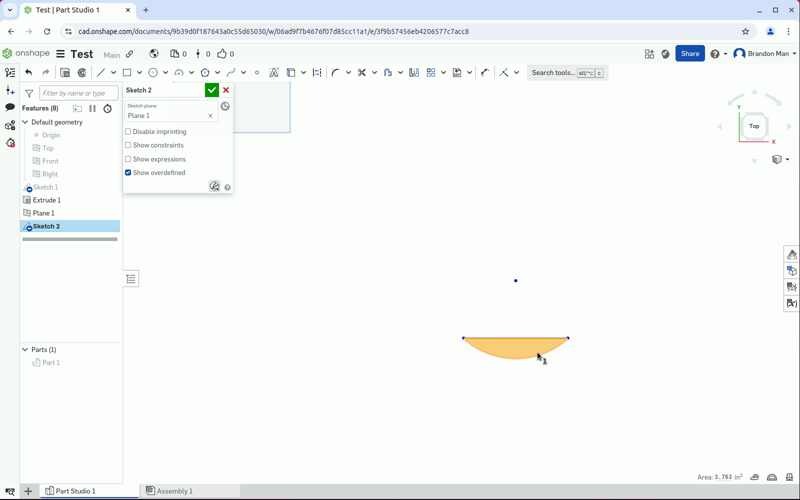
scroll(-6)
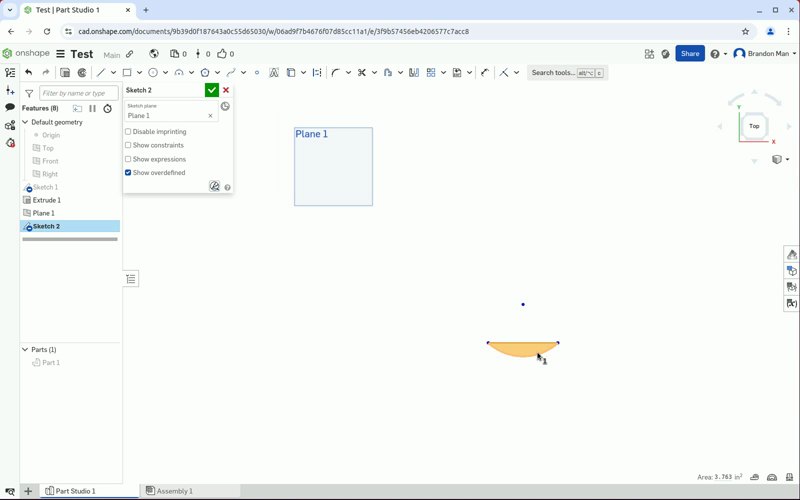
scroll(-6)
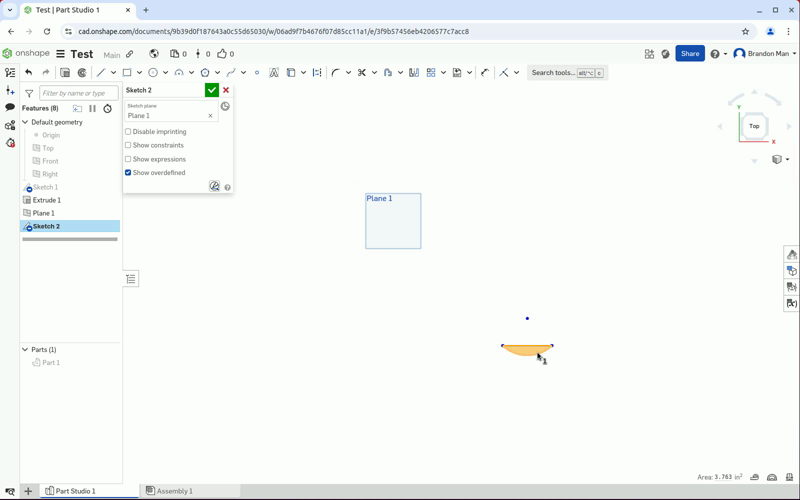
scroll(-6)
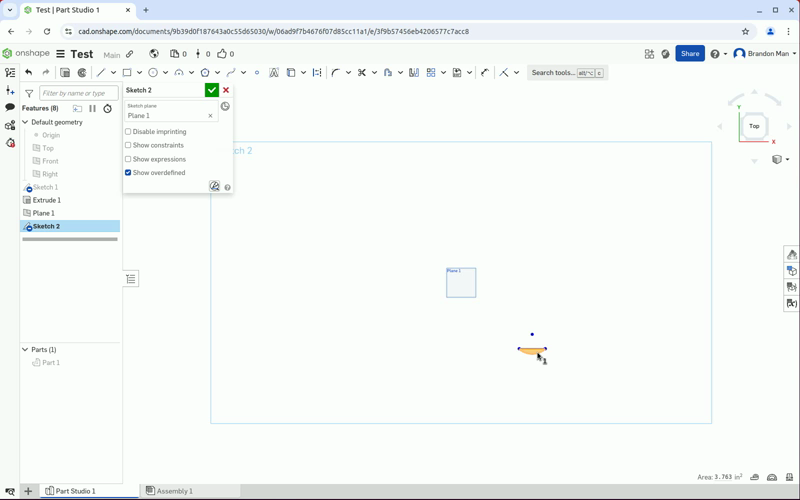
mouse_move(73, 352)
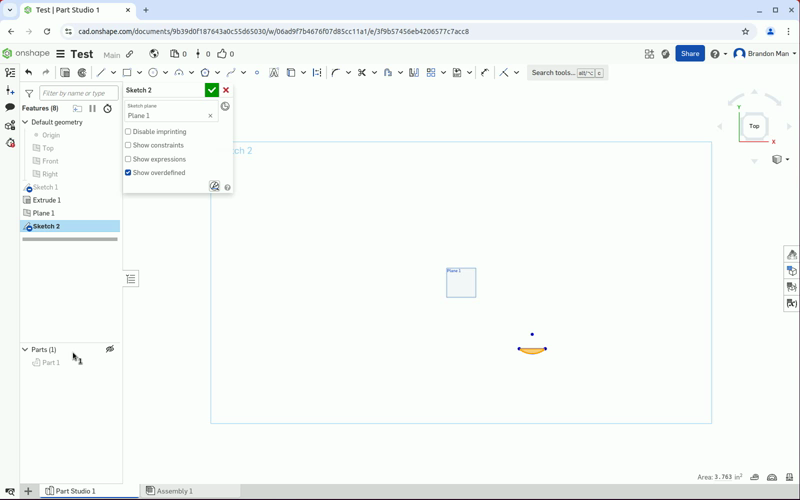
key(shift+y)
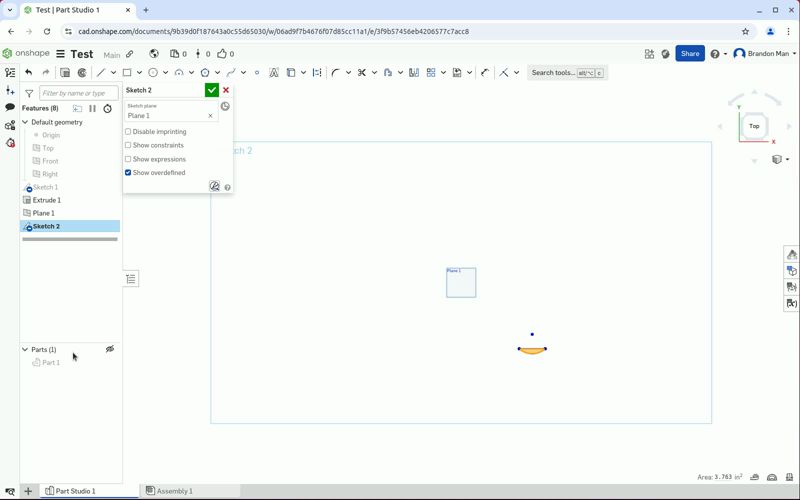
key(shift+e)
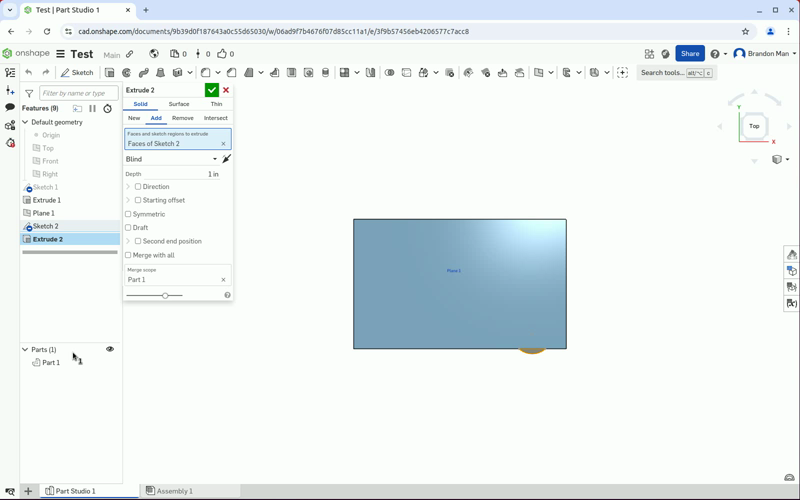
mouse_move(143, 106)
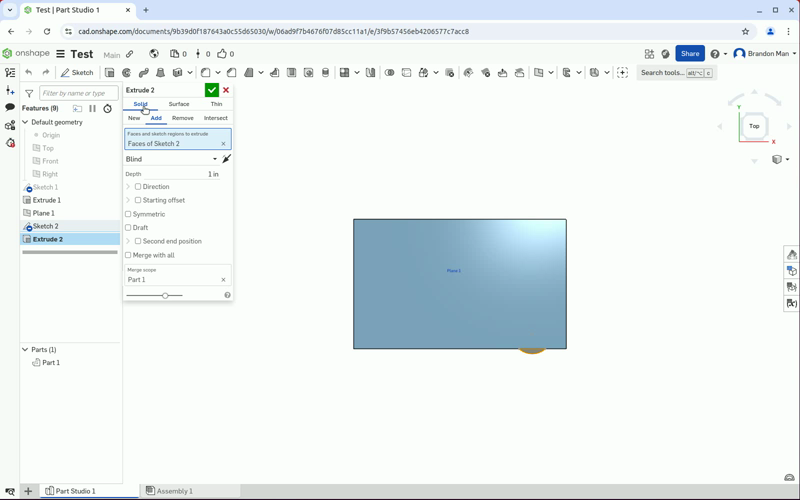
click(143, 106)
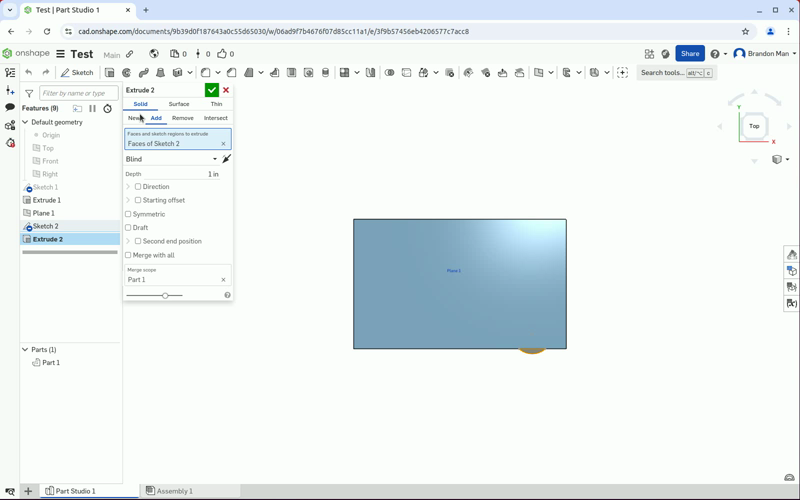
mouse_move(137, 120)
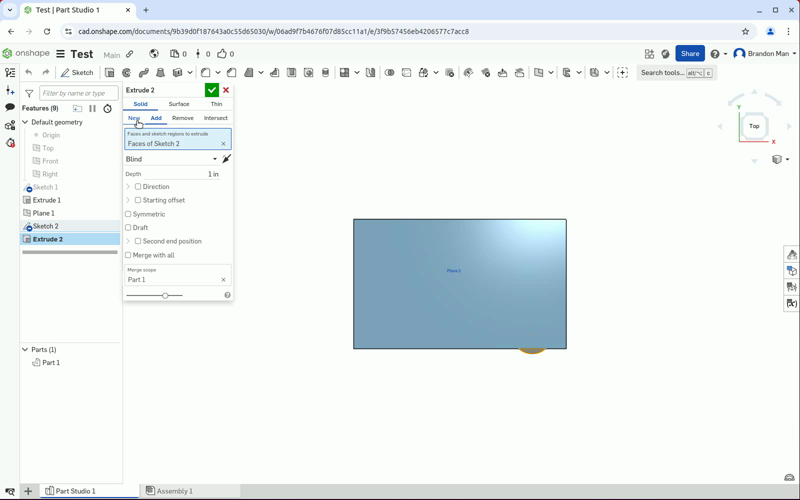
click(137, 120)
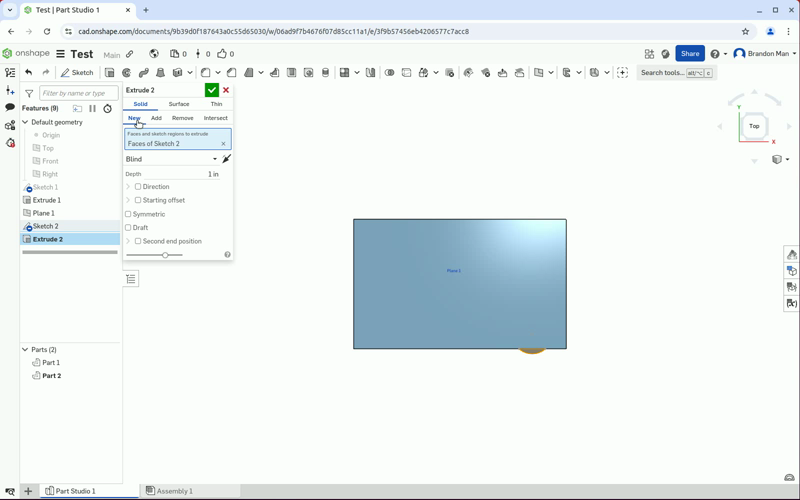
key(tab, 4)
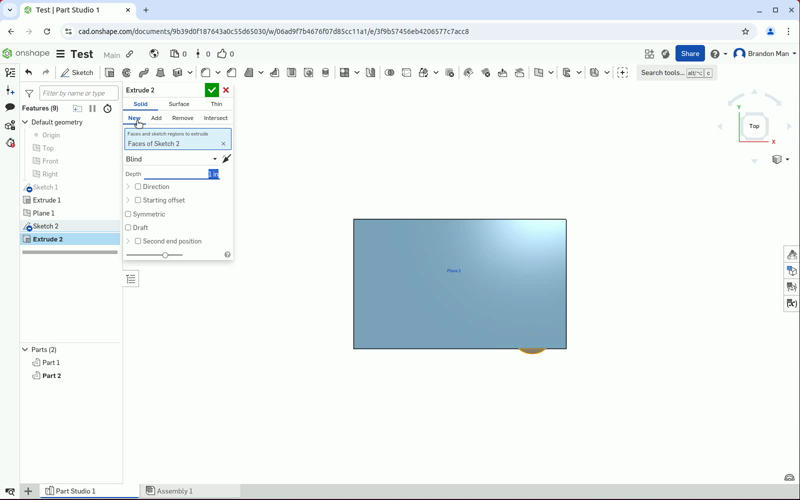
text(2.407)
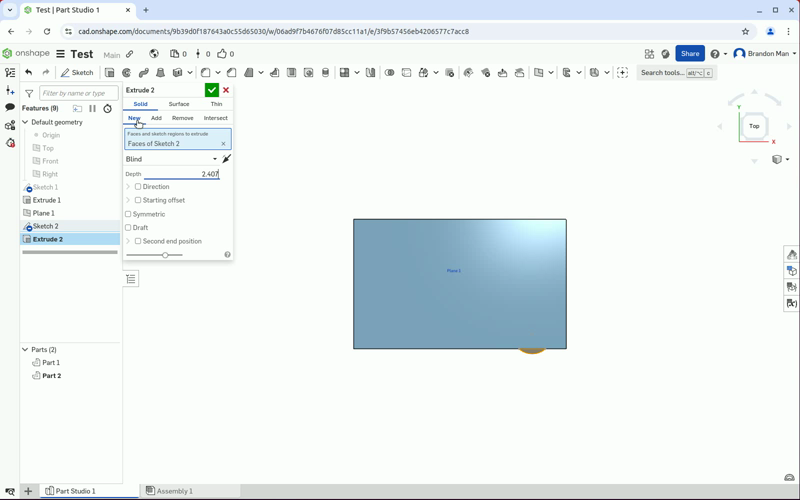
key(enter)
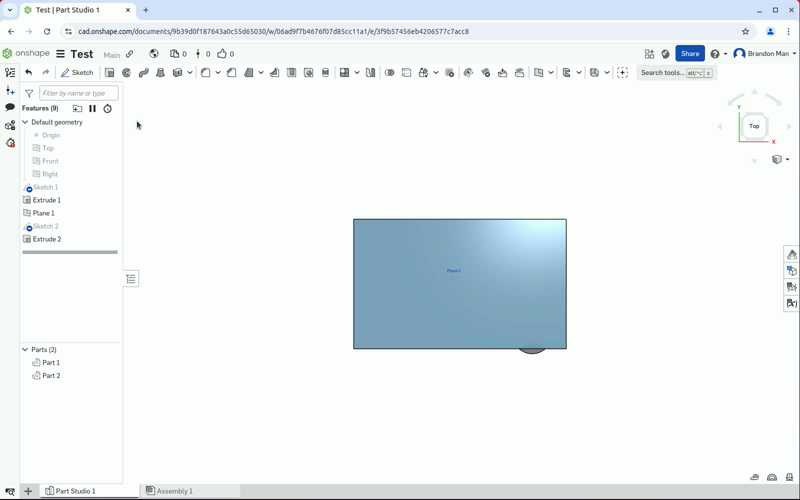
key(shift+h)
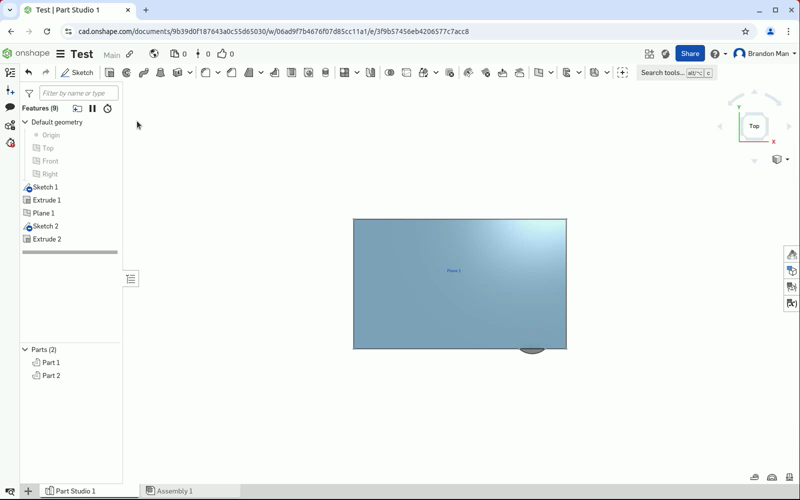
key(shift+h)
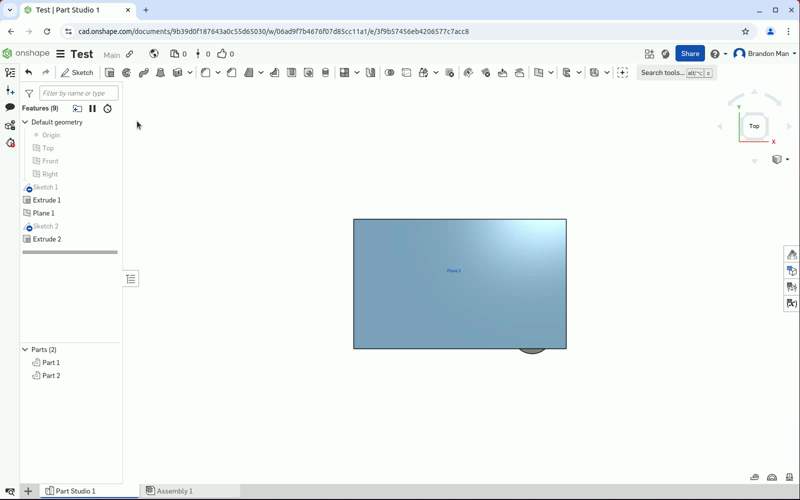
mouse_move(73, 189)
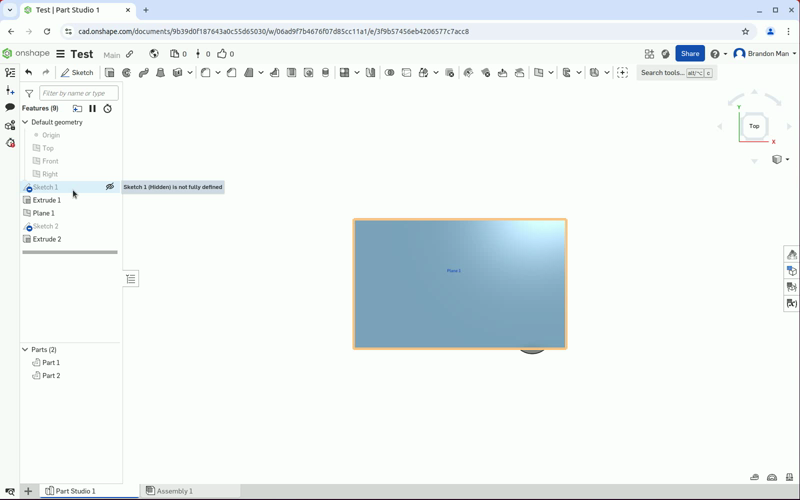
click(73, 189)
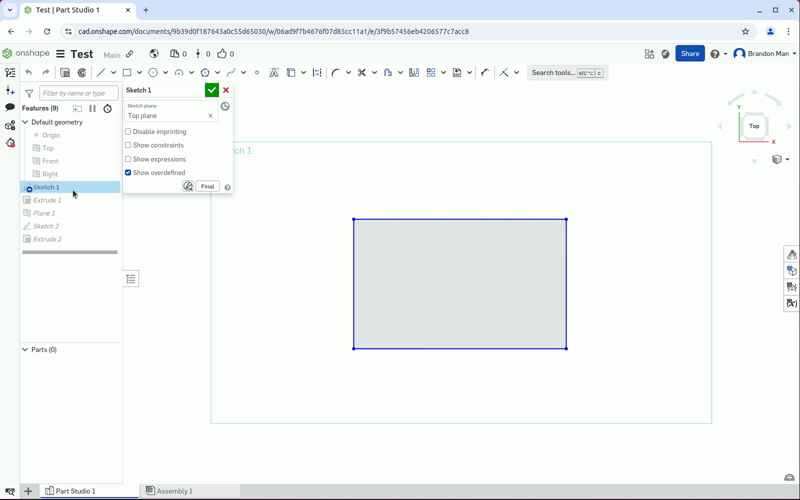
mouse_move(229, 92)
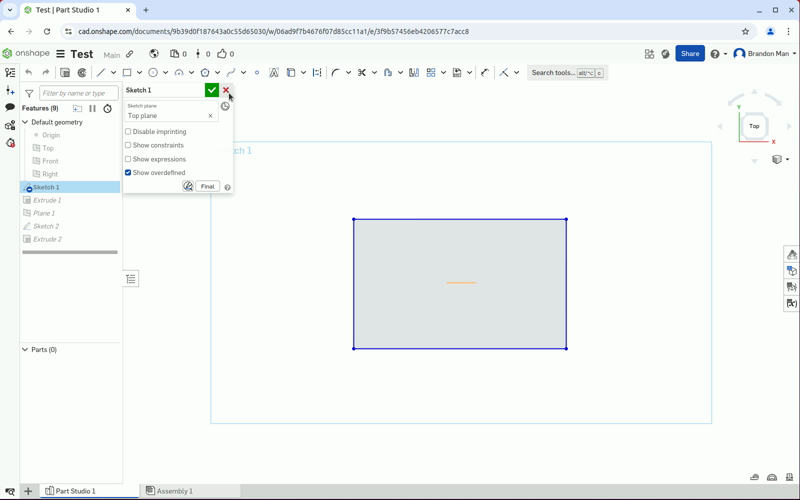
click(229, 92)
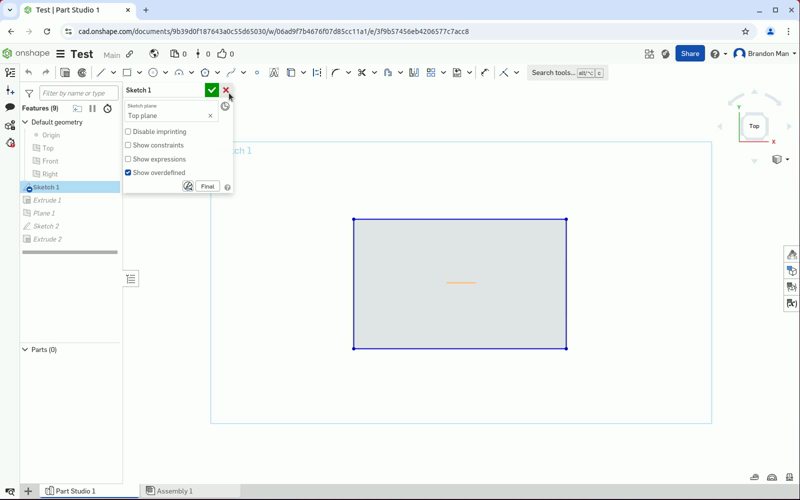
key(shift+s)
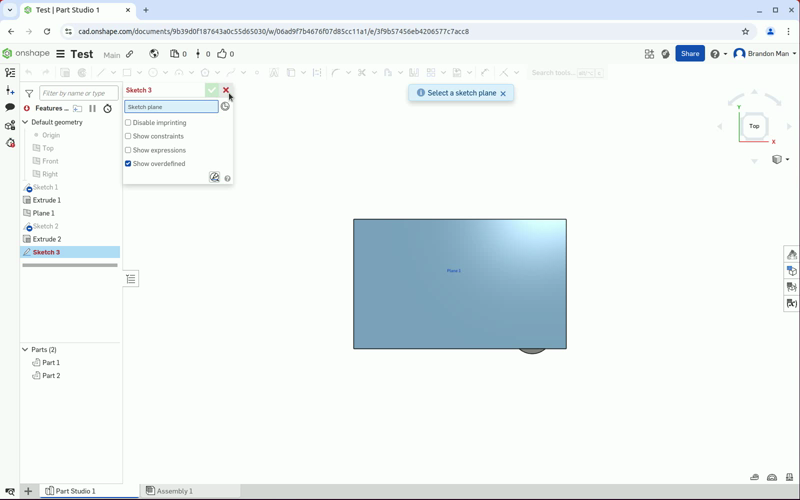
mouse_move(73, 215)
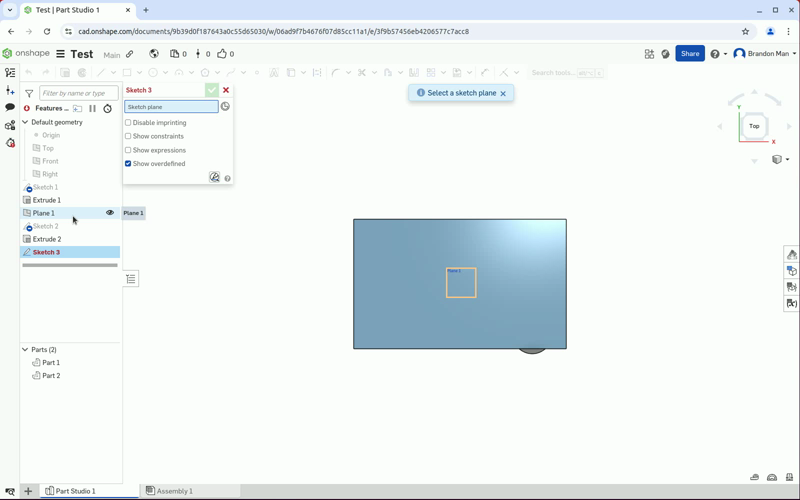
click(73, 215)
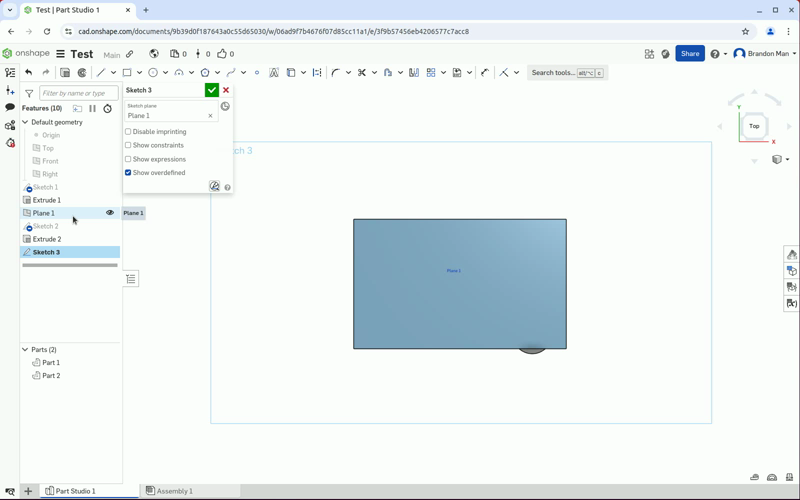
mouse_move(73, 352)
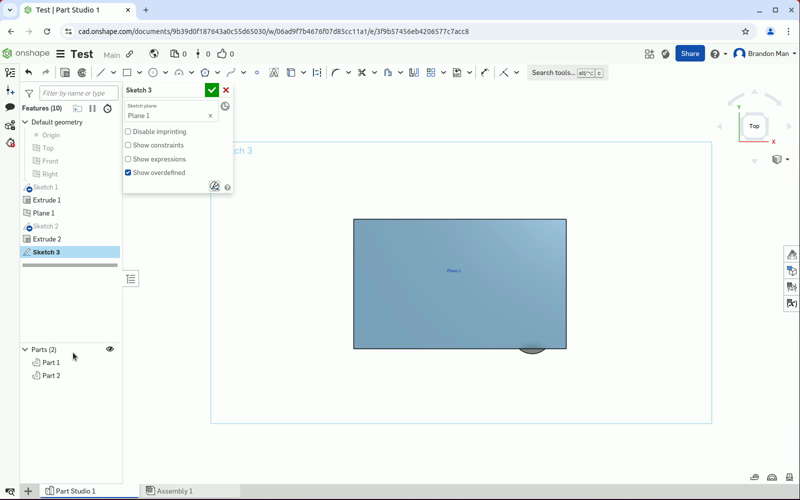
key(y)
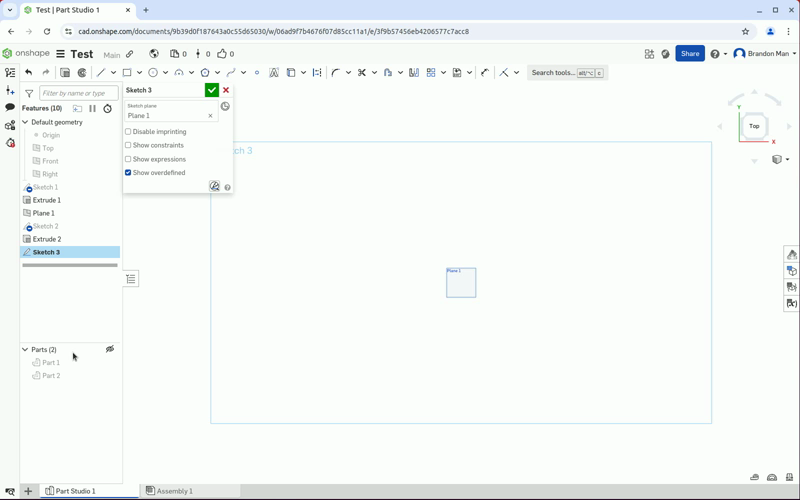
key(l)
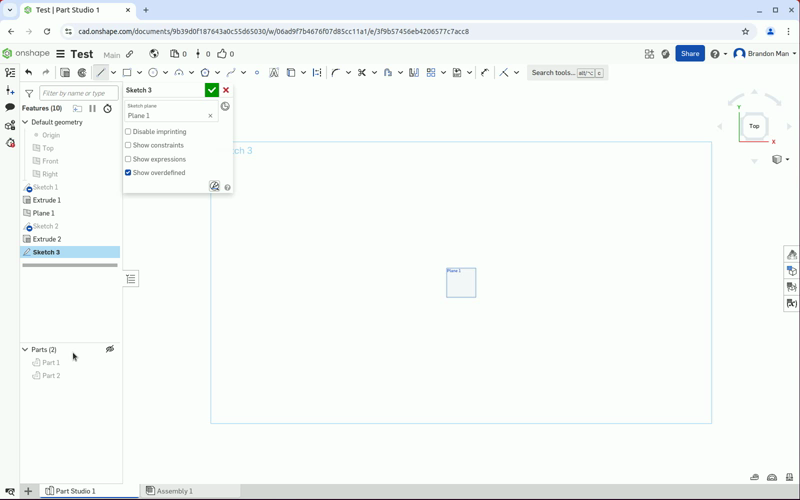
key_down(shift)
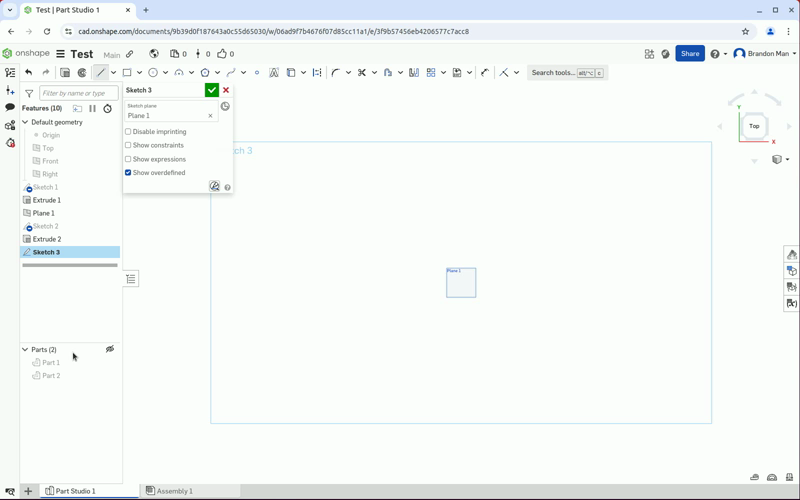
mouse_move(519, 348)
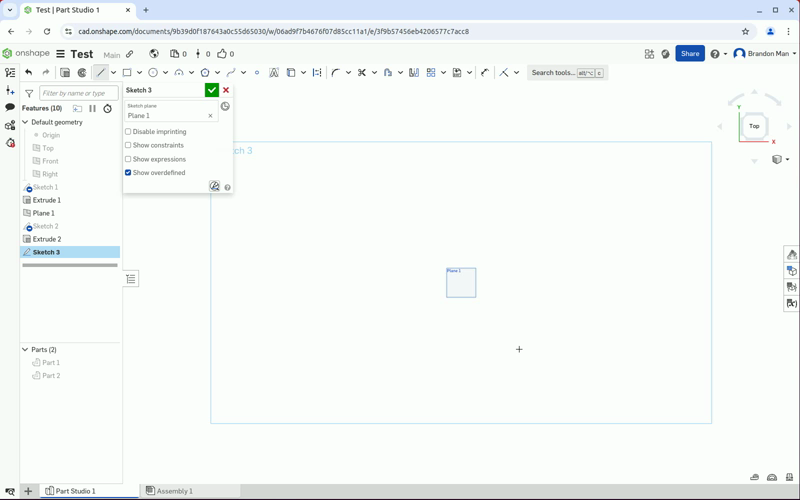
click(519, 348)
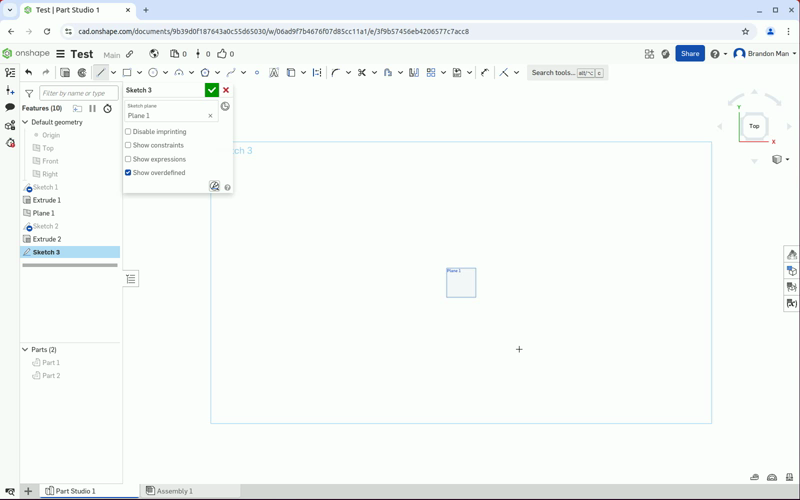
key_up(shift)
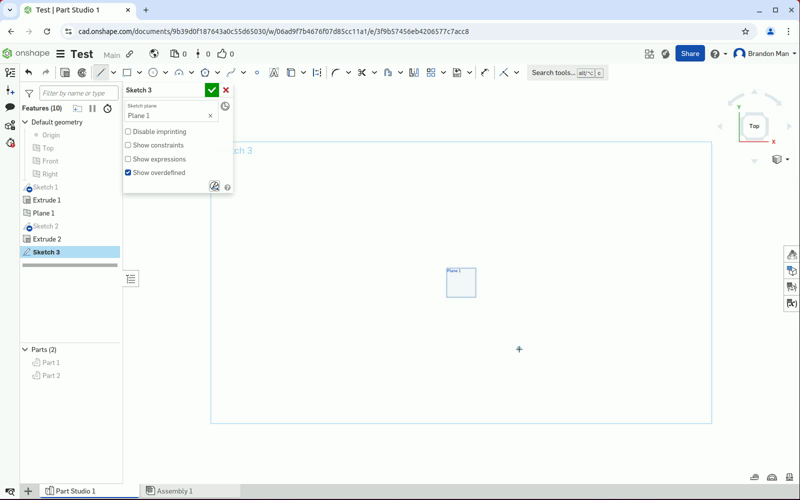
key_down(shift)
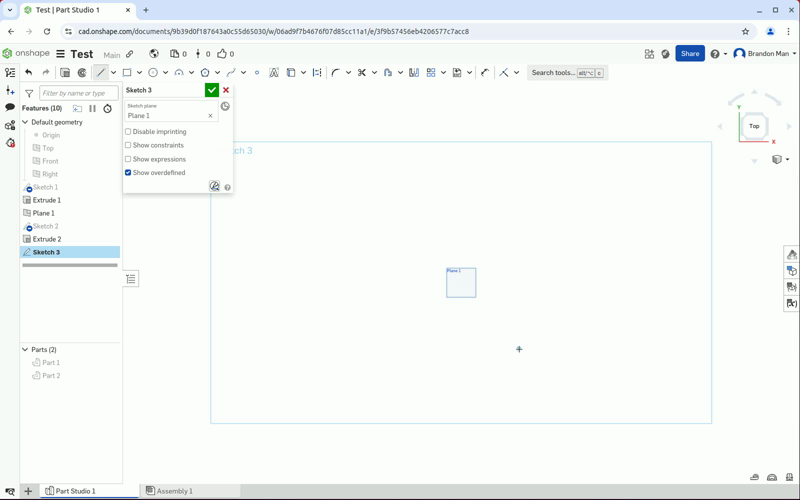
mouse_move(549, 348)
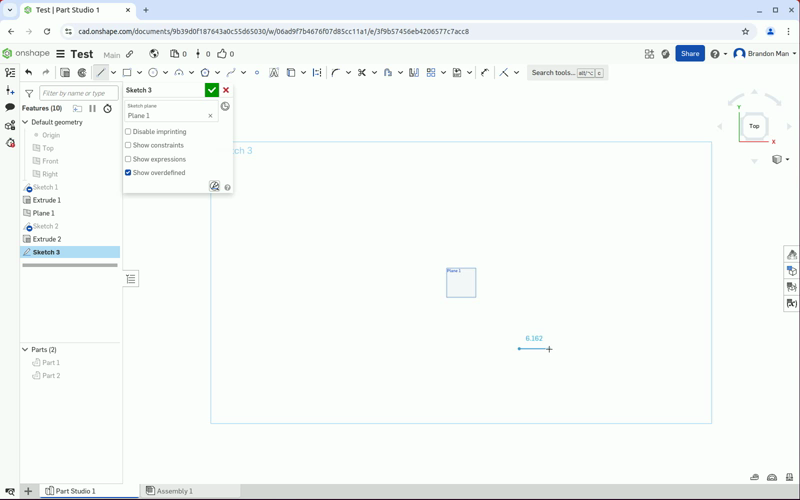
mouse_move(544, 348)
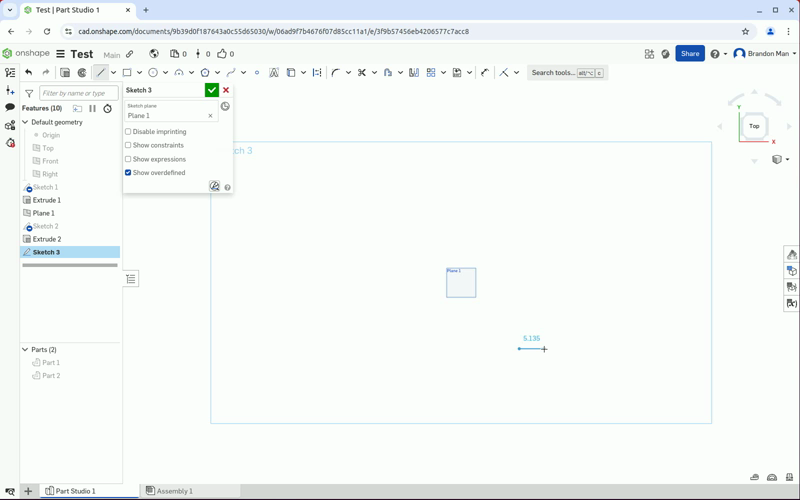
click(544, 348)
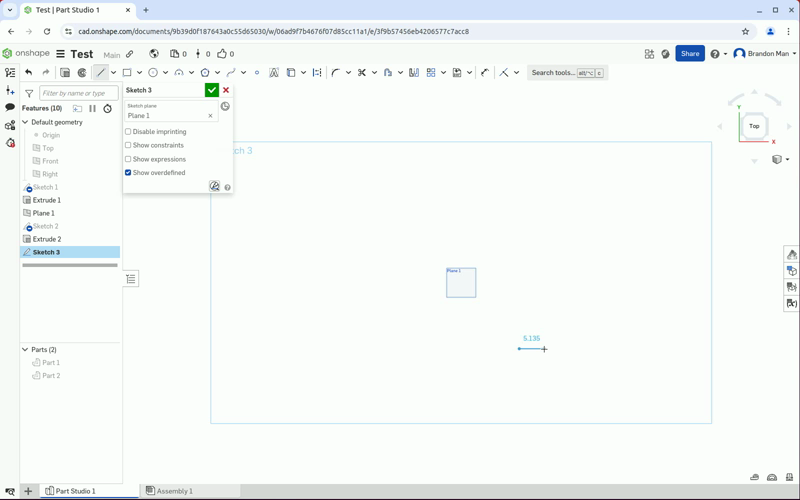
key_up(shift)
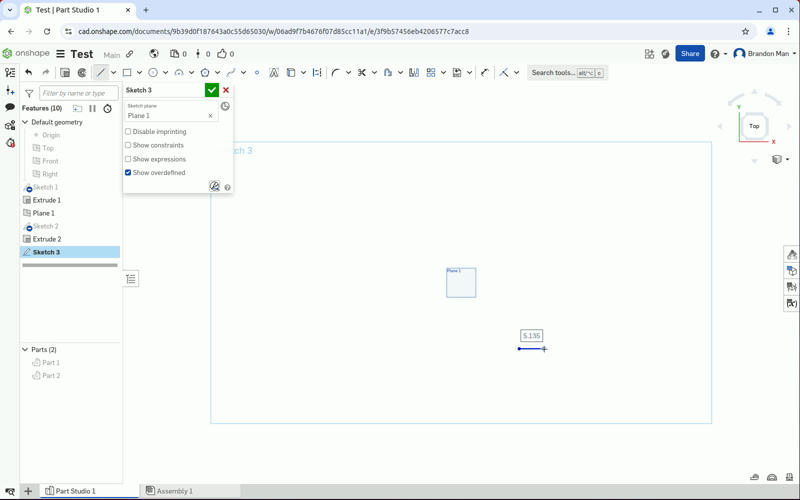
key(esc)
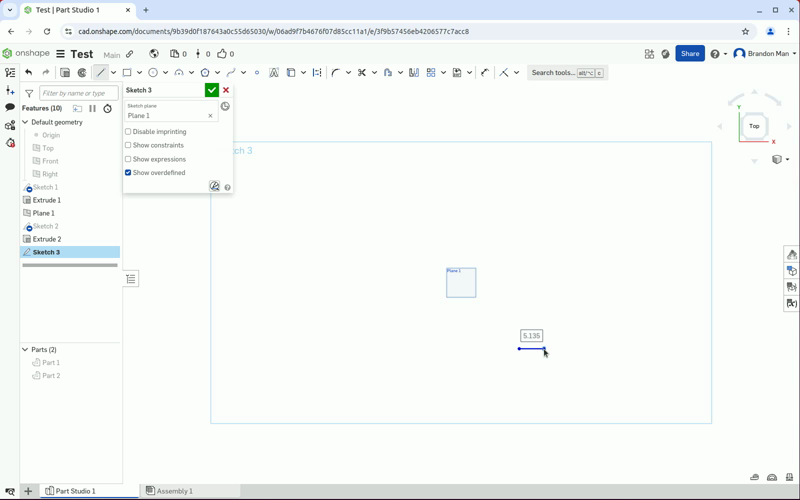
key(a)
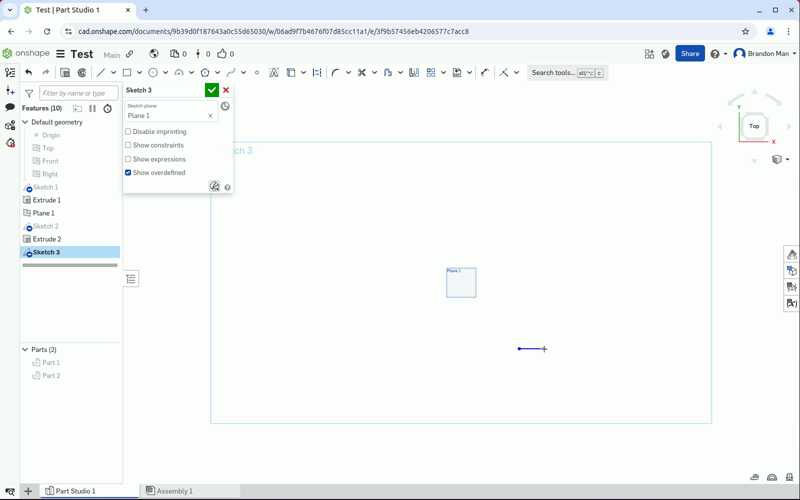
mouse_move(544, 348)
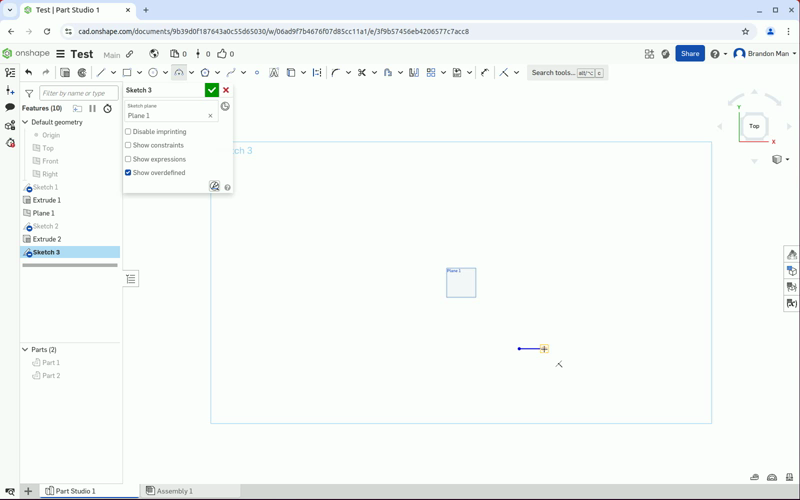
click(544, 348)
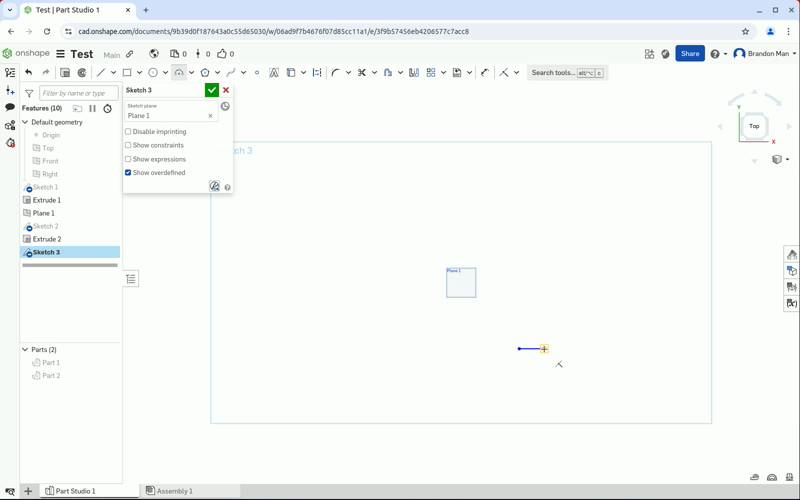
mouse_move(519, 348)
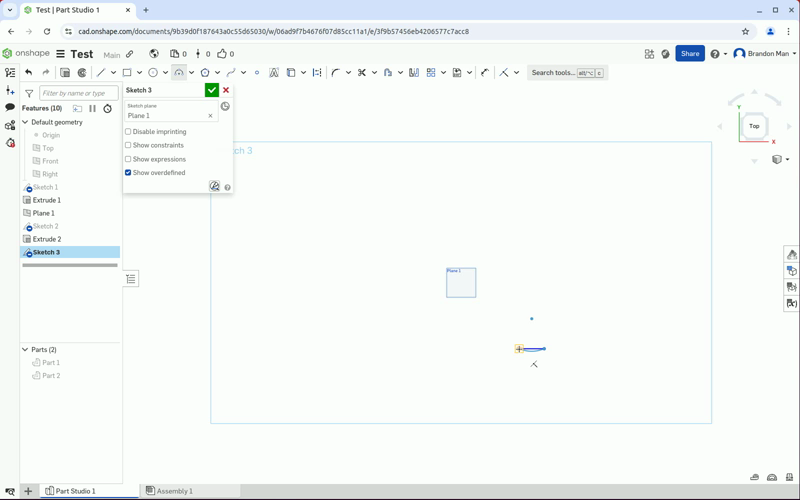
click(519, 348)
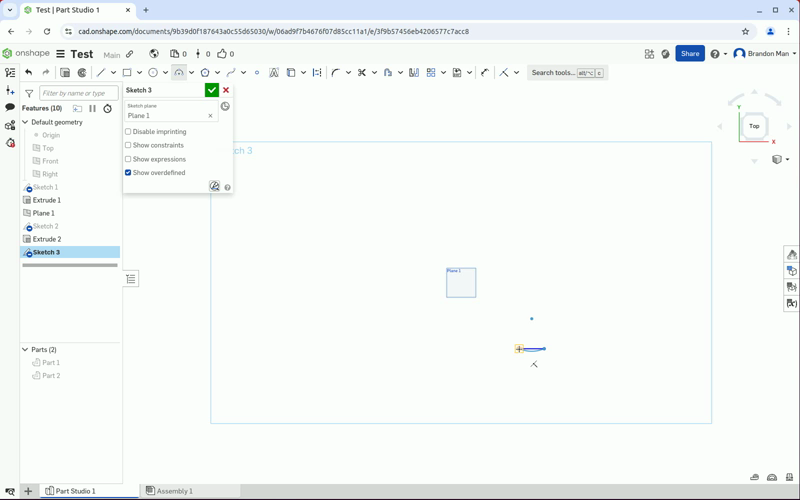
key_down(shift)
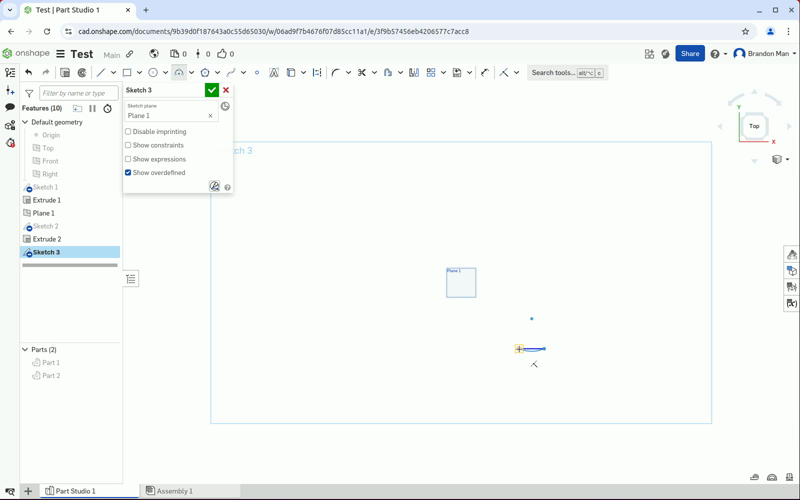
mouse_move(531, 317)
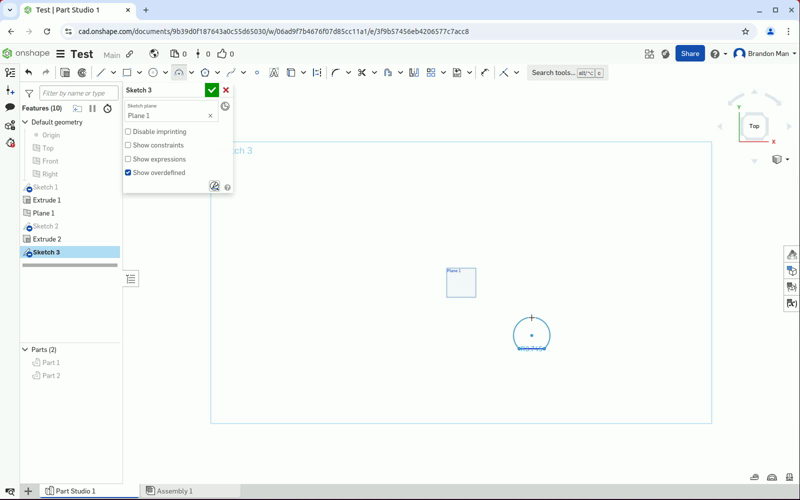
click(531, 317)
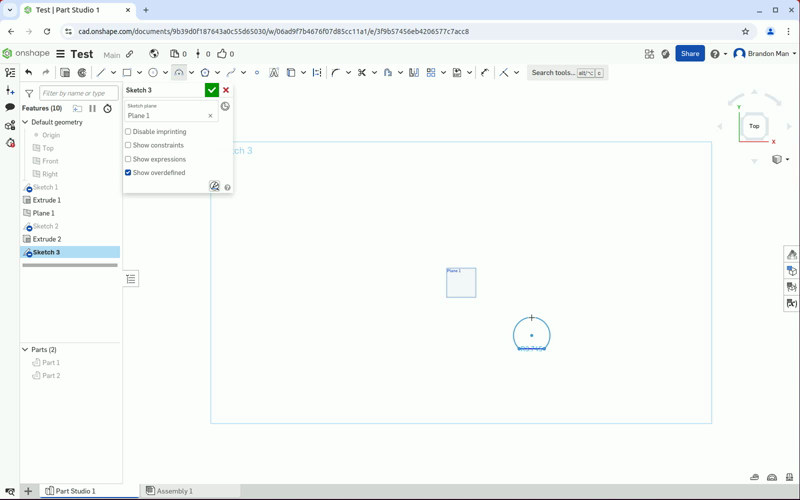
key_up(shift)
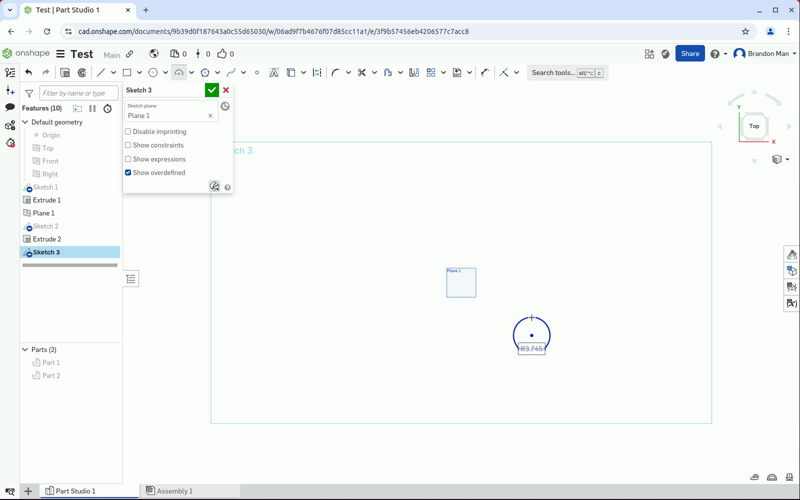
key(esc)
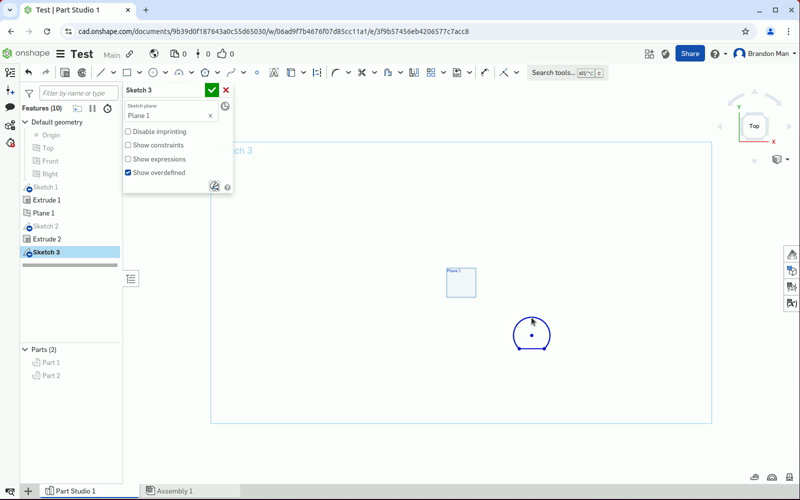
mouse_move(538, 336)
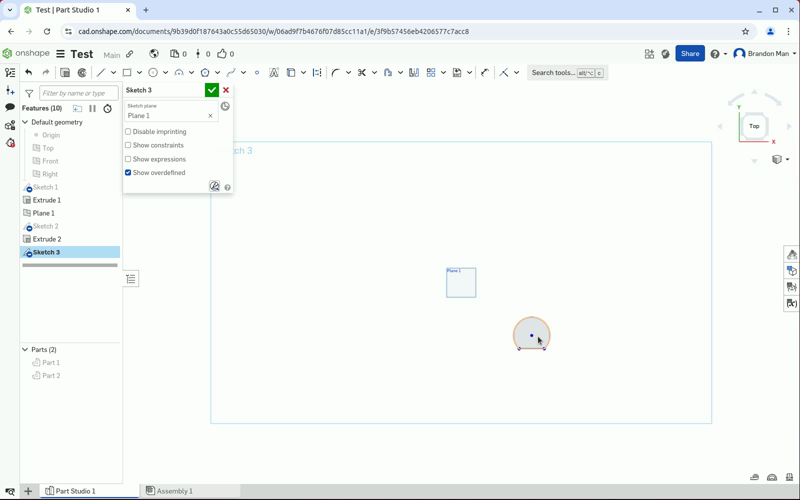
scroll(6)
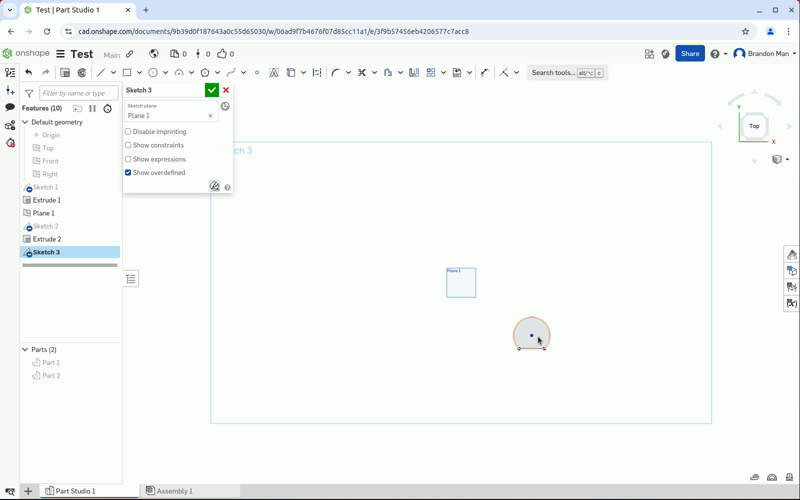
scroll(6)
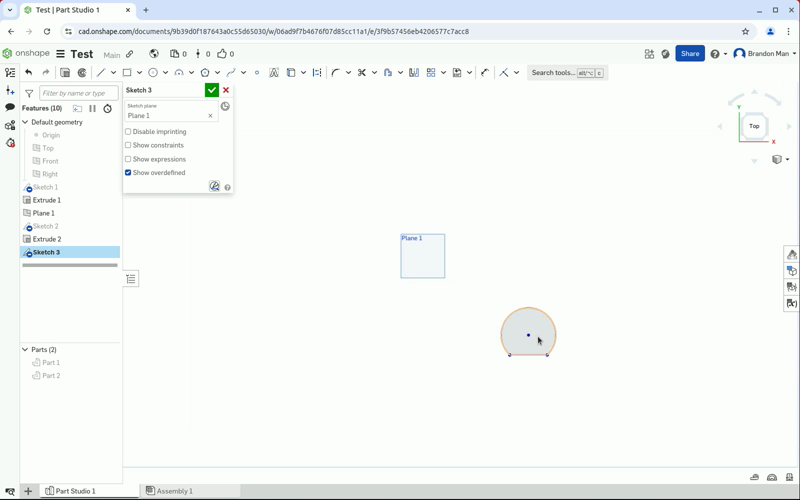
scroll(6)
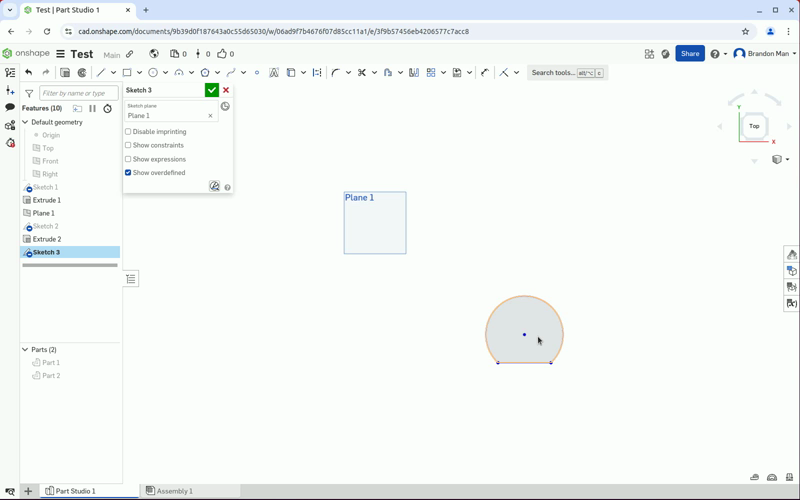
scroll(6)
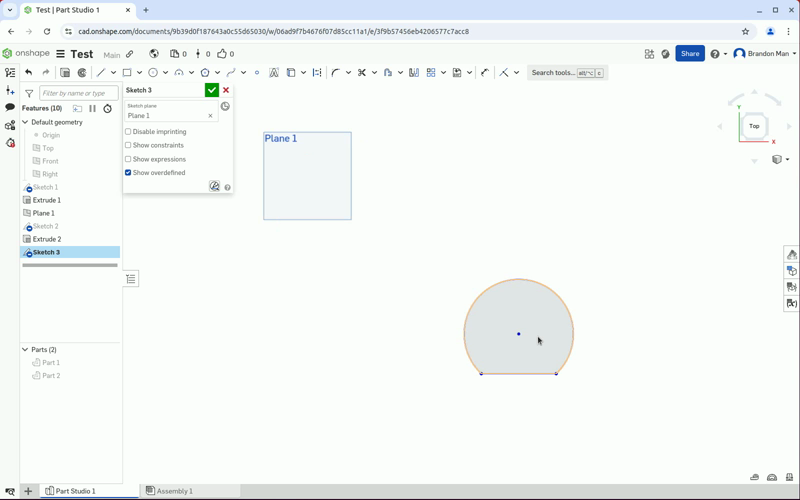
scroll(6)
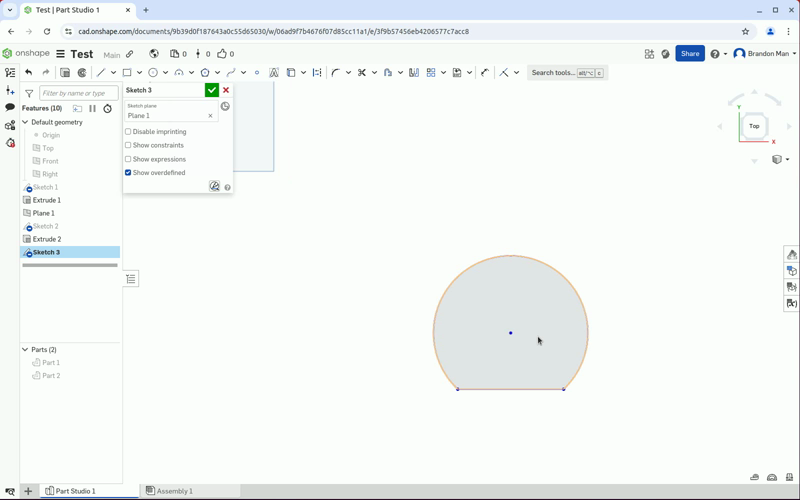
scroll(6)
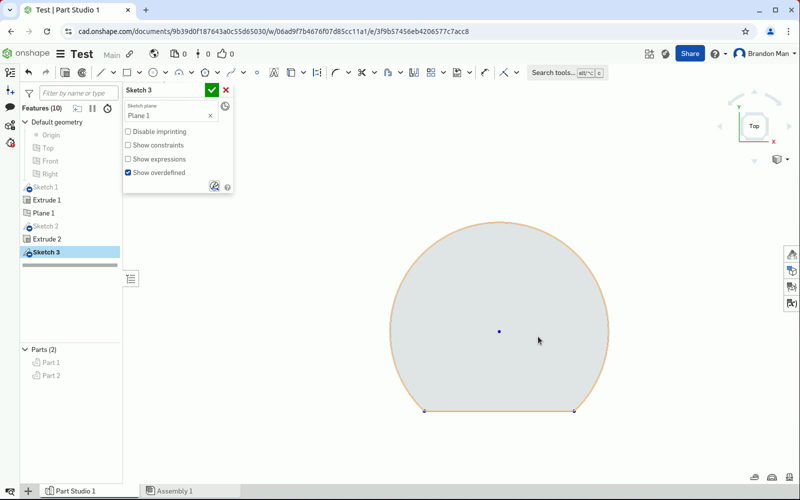
scroll(6)
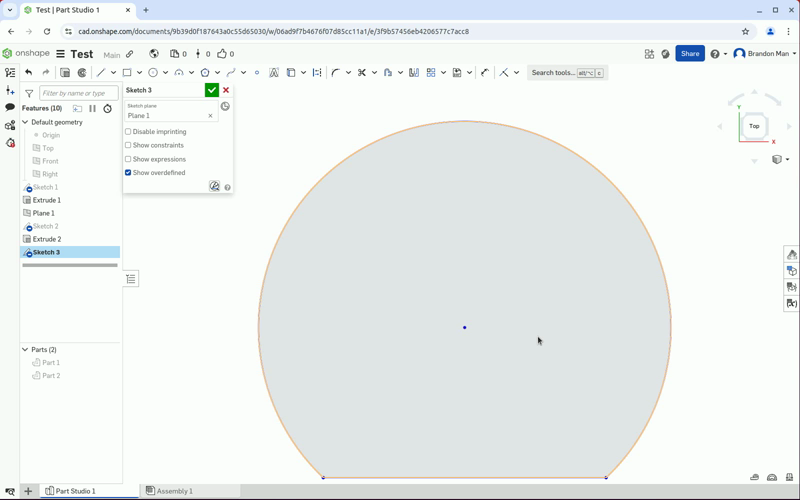
click(538, 336)
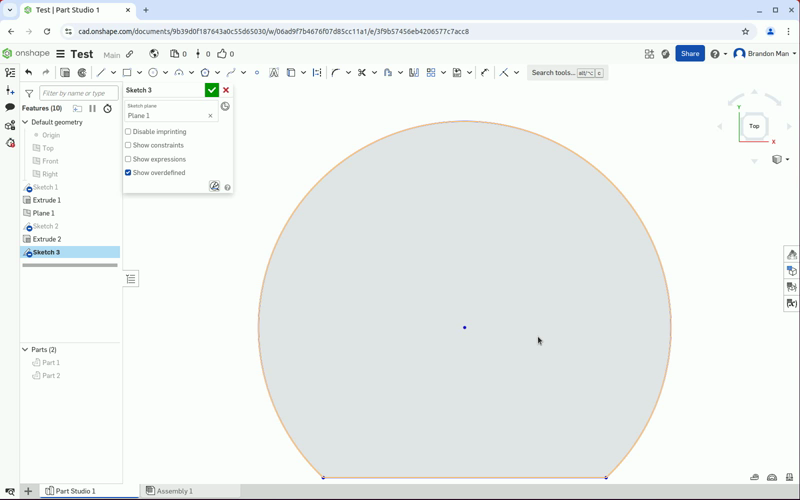
scroll(-6)
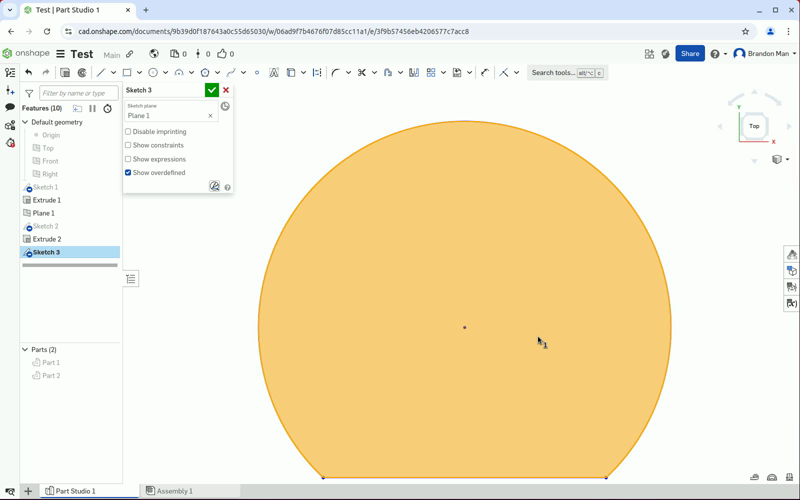
scroll(-6)
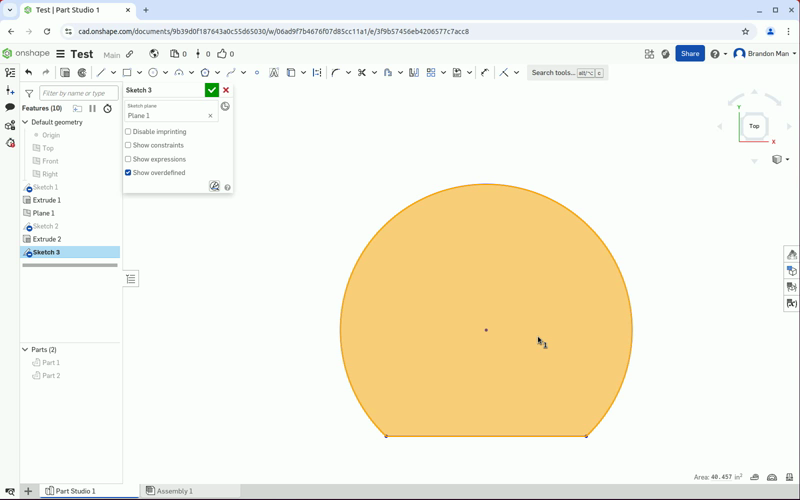
scroll(-6)
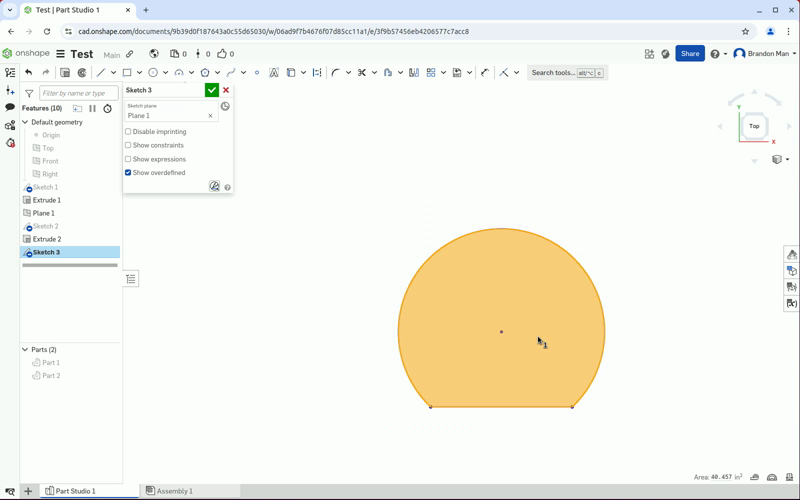
scroll(-6)
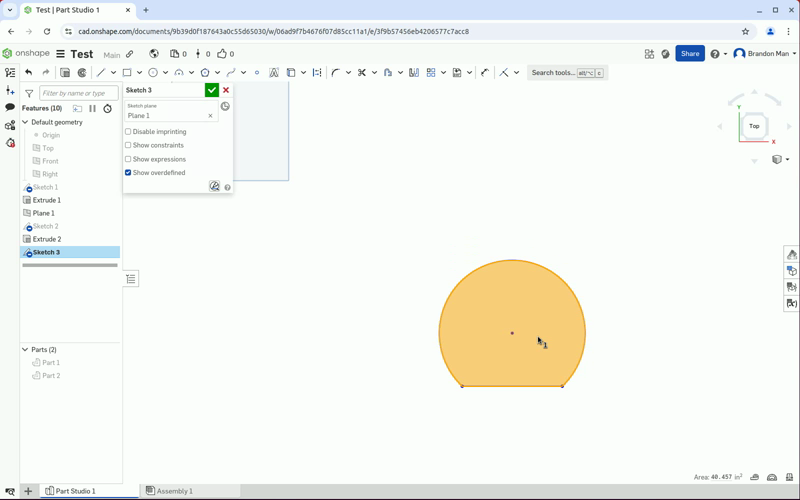
scroll(-6)
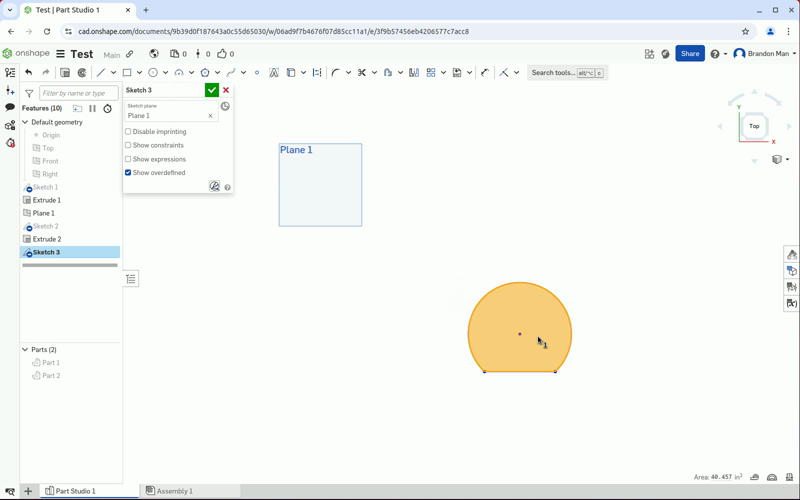
scroll(-6)
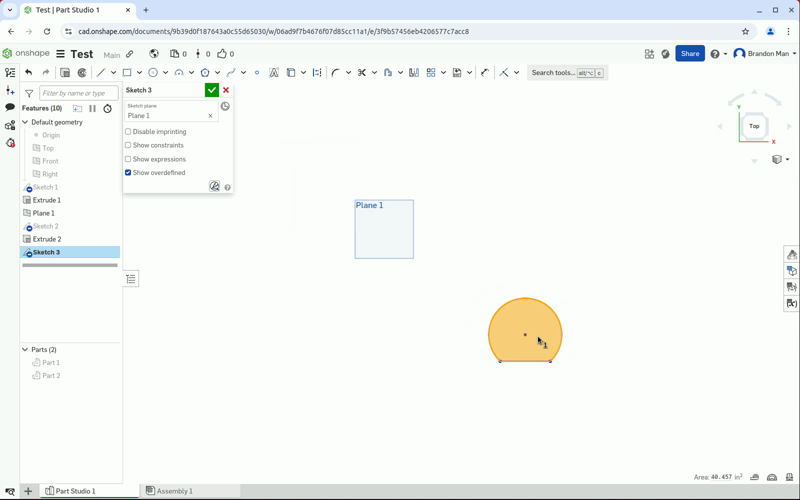
scroll(-6)
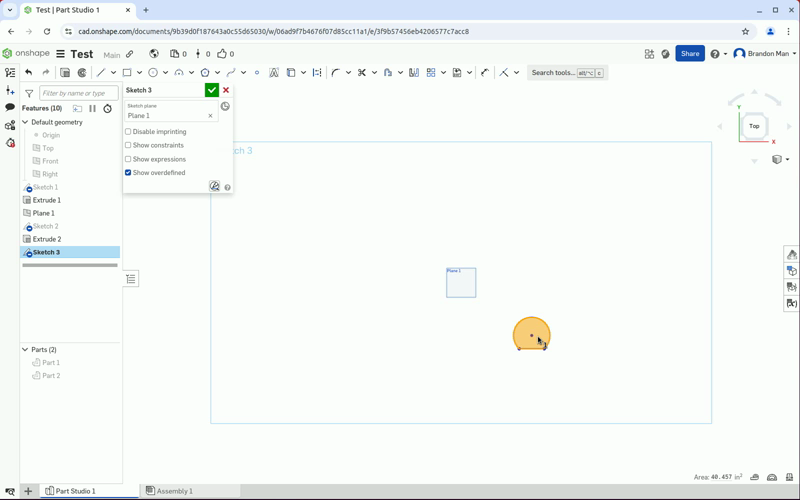
mouse_move(73, 352)
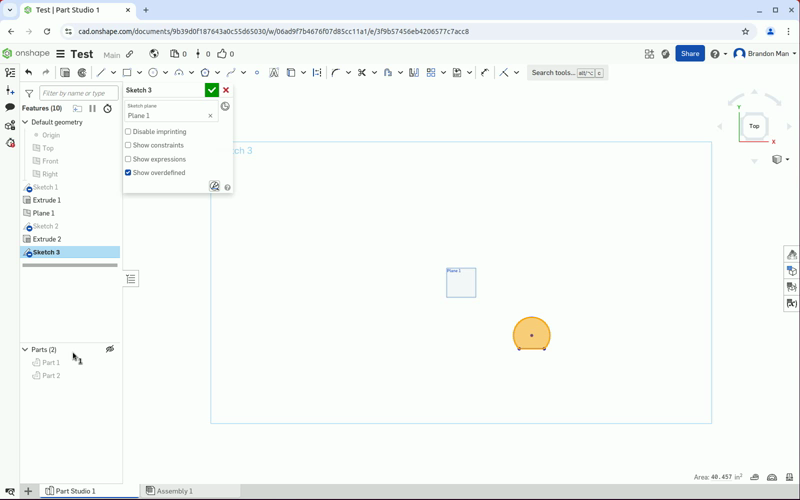
key(shift+y)
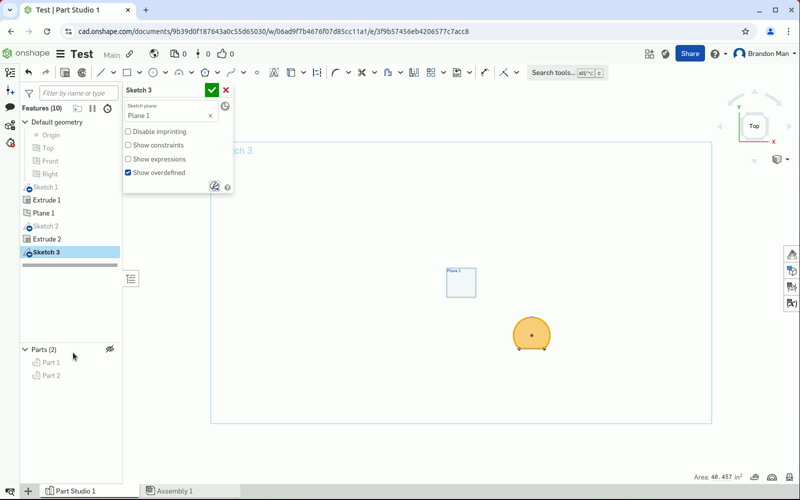
key(shift+e)
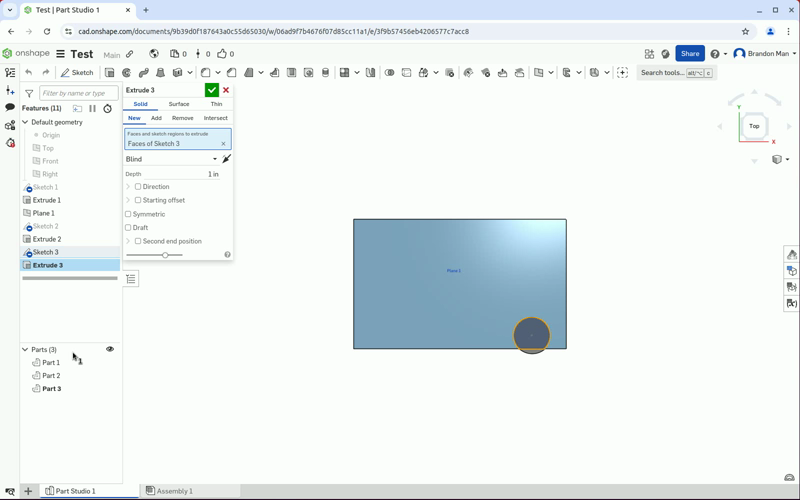
mouse_move(143, 106)
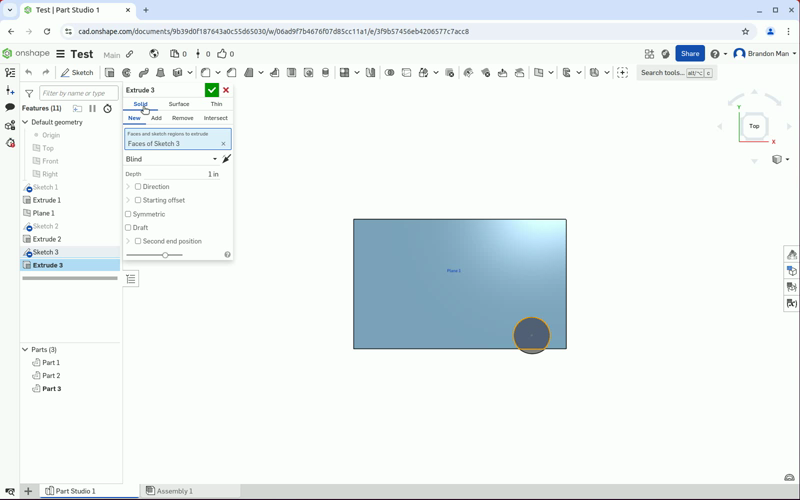
click(143, 106)
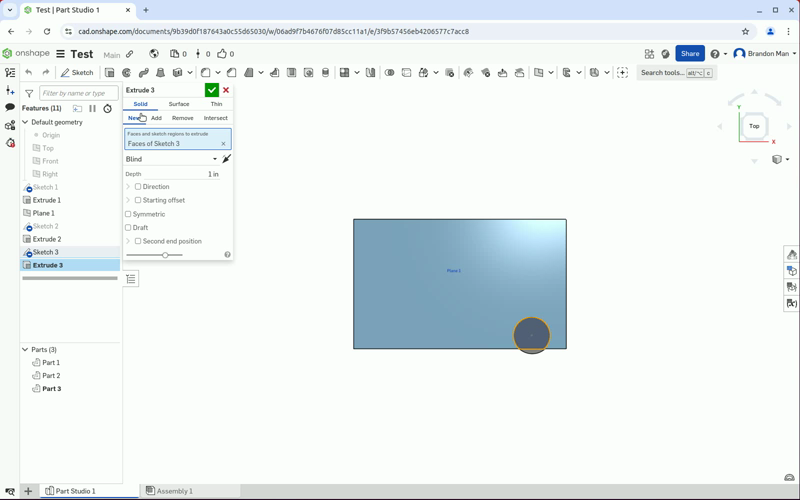
mouse_move(137, 120)
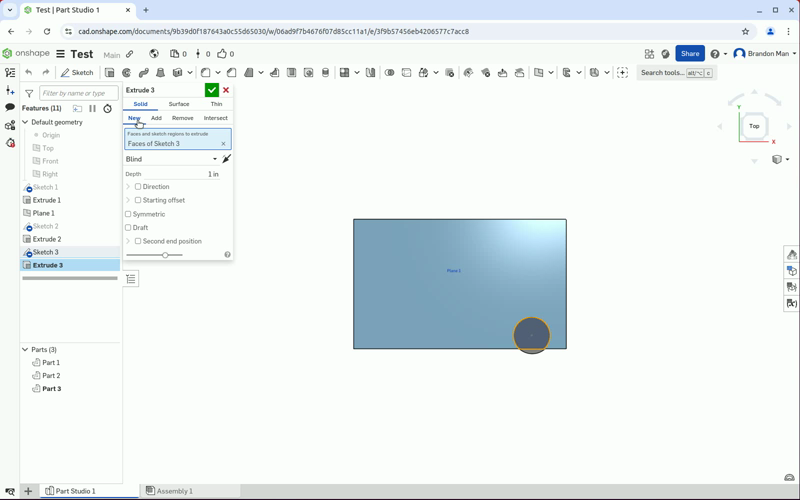
click(137, 120)
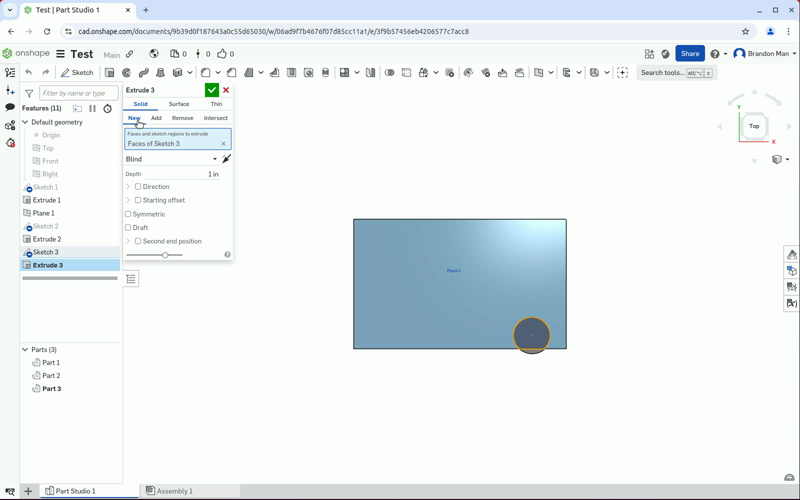
key(tab, 4)
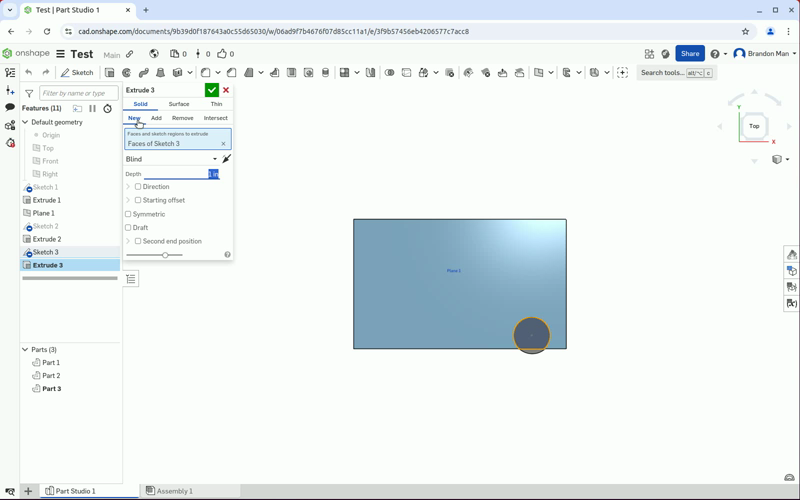
text(2.407)
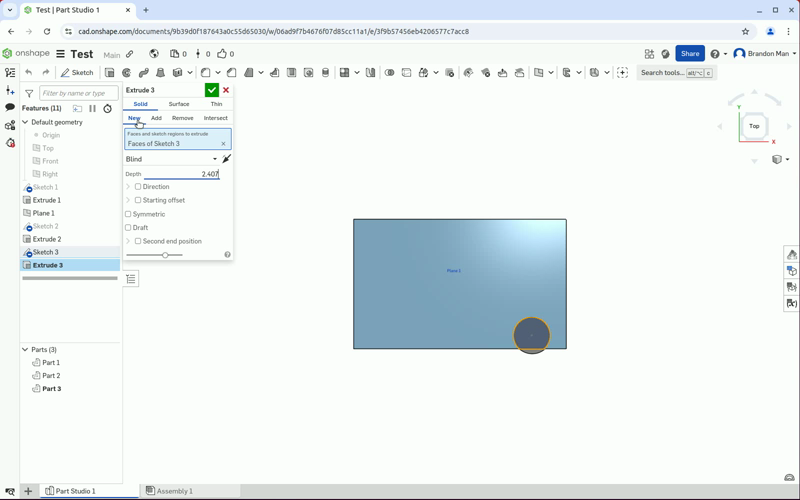
key(enter)
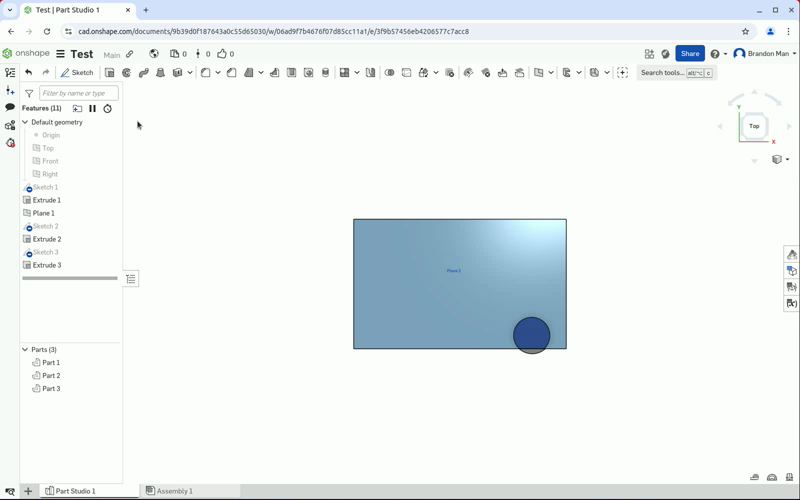
key(shift+h)
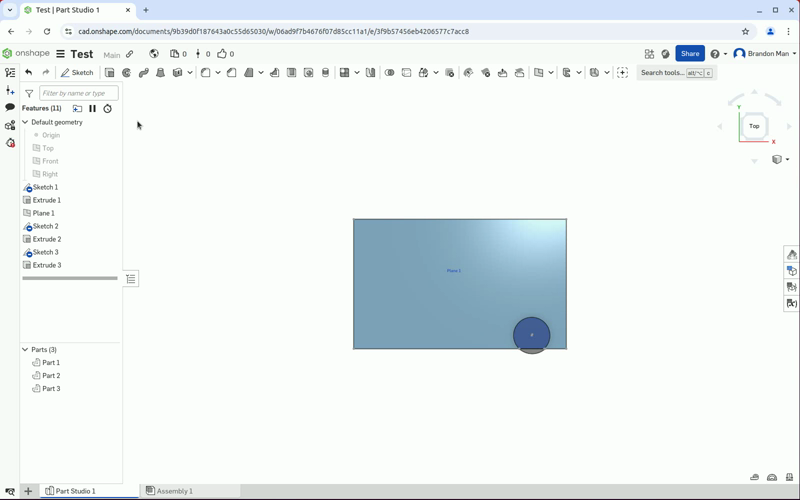
key(shift+h)
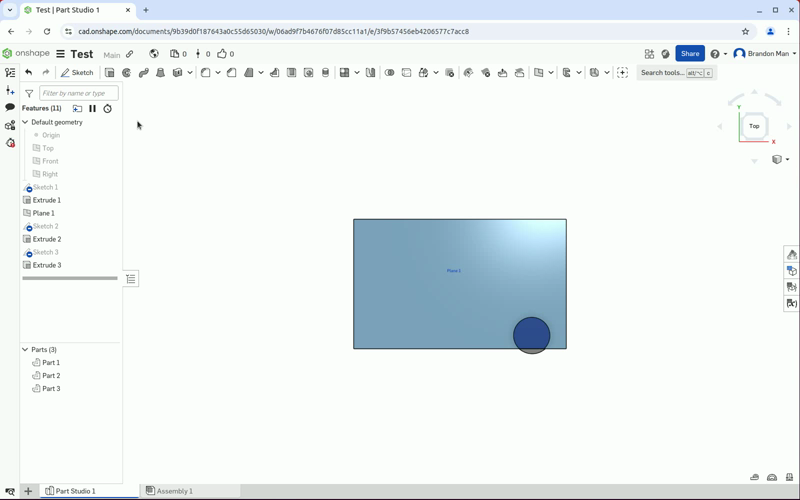
mouse_move(73, 189)
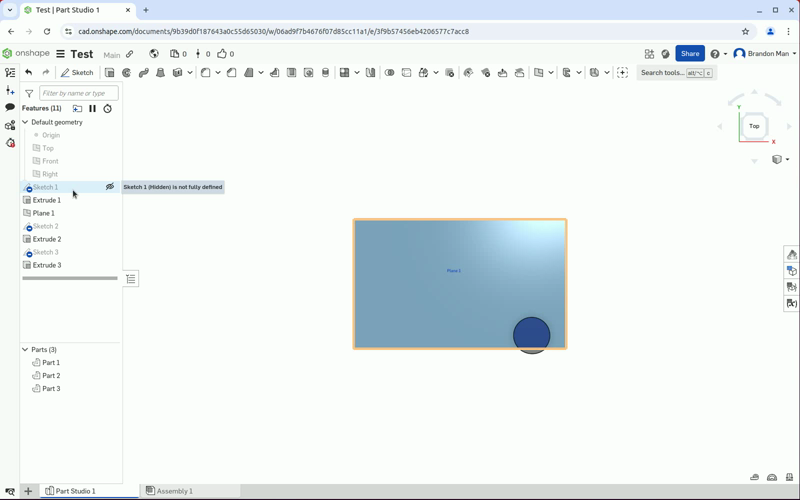
click(73, 189)
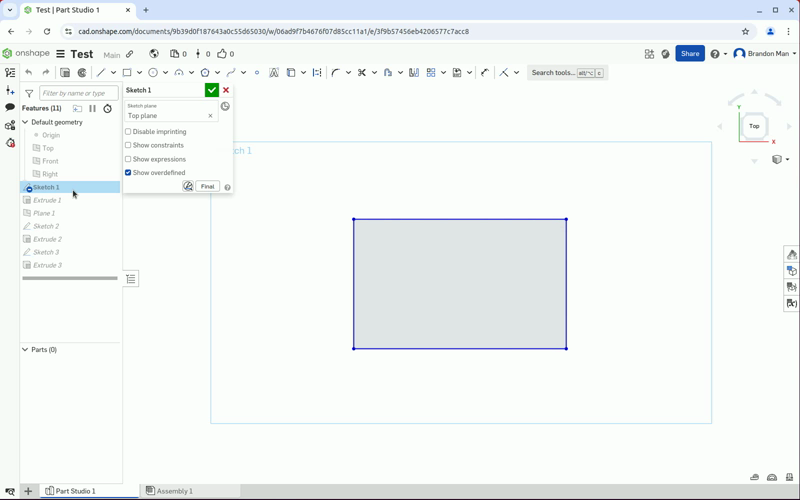
mouse_move(229, 92)
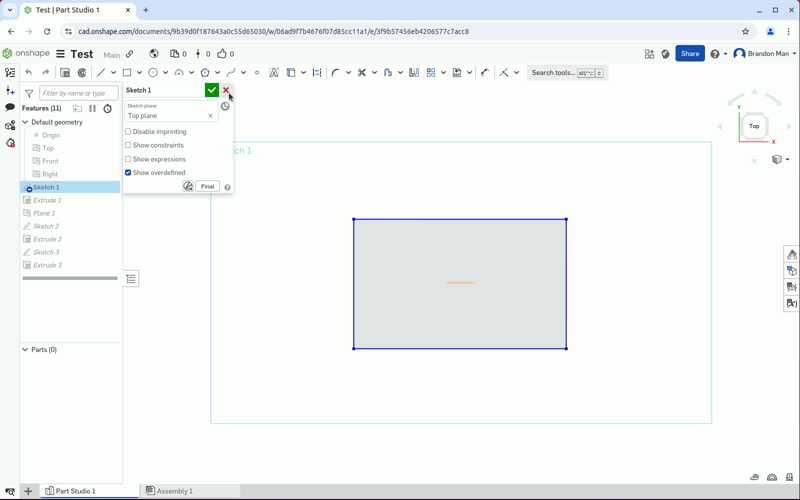
click(229, 92)
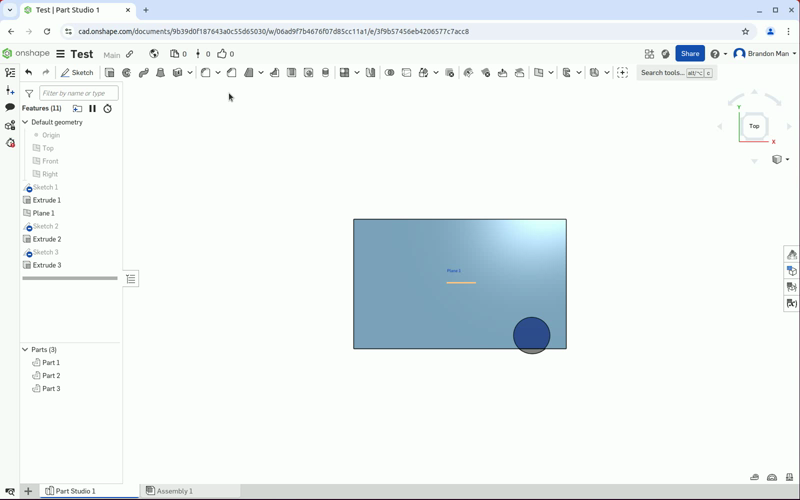
mouse_move(73, 352)
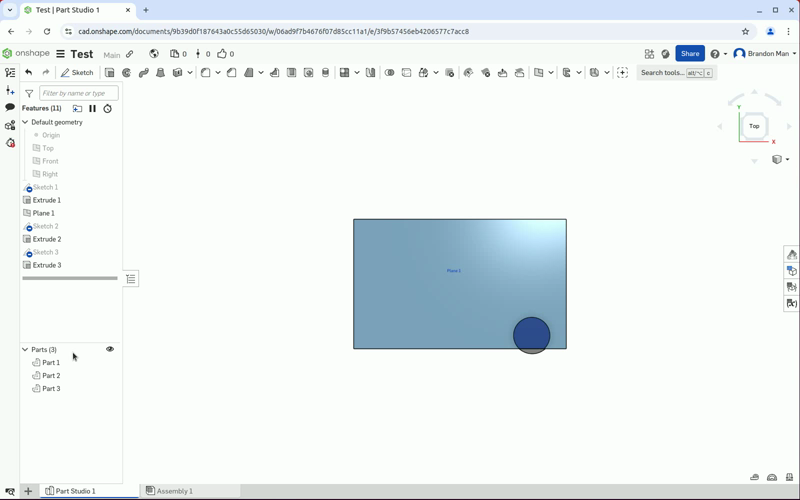
key(y)
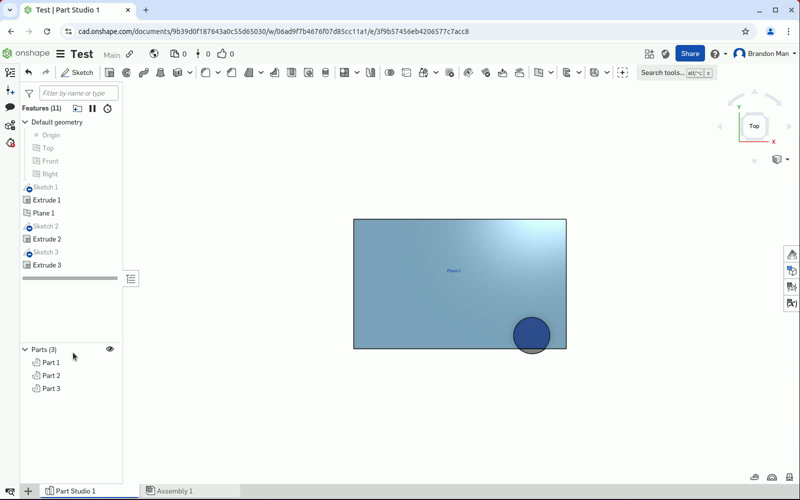
key(shift+p)
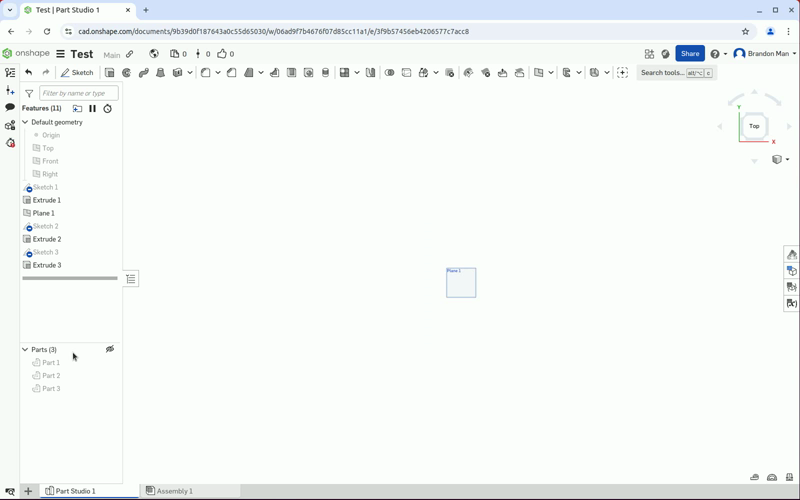
key(space)
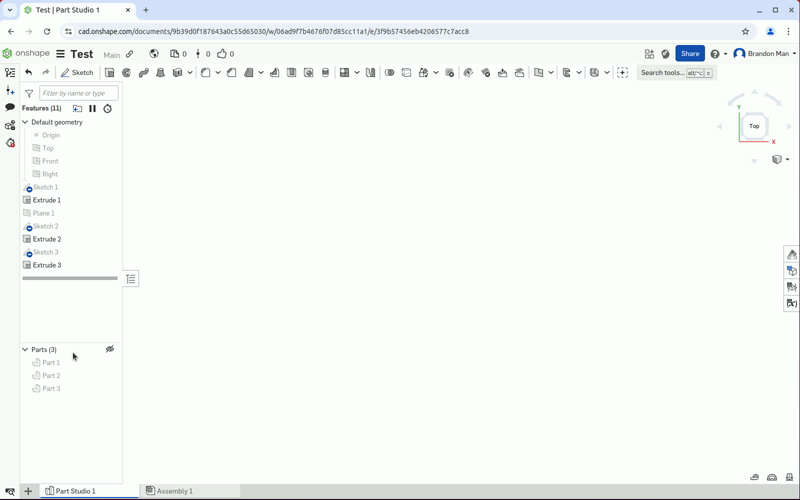
key_down(shift)
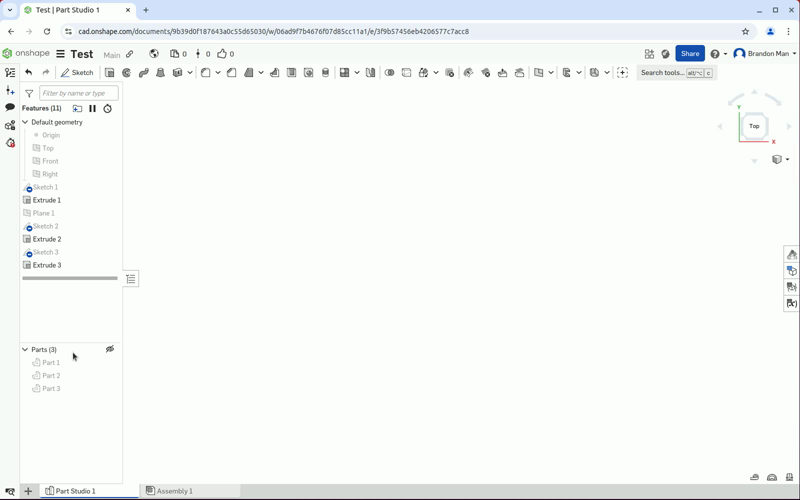
key(up)
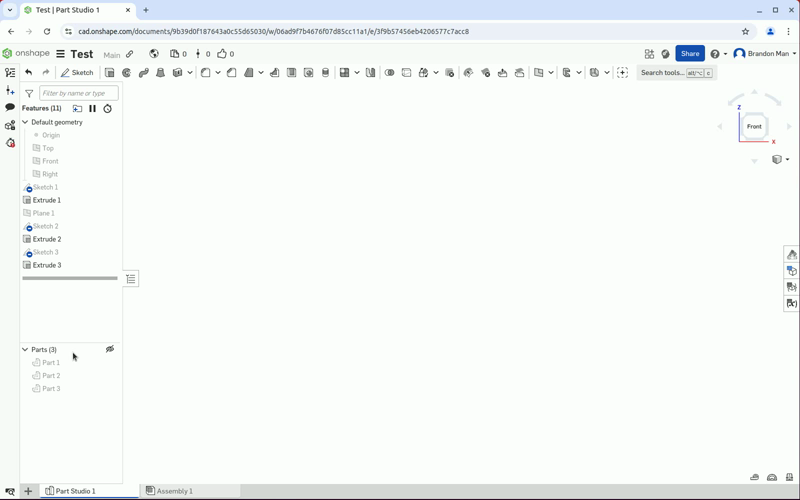
key_up(shift)
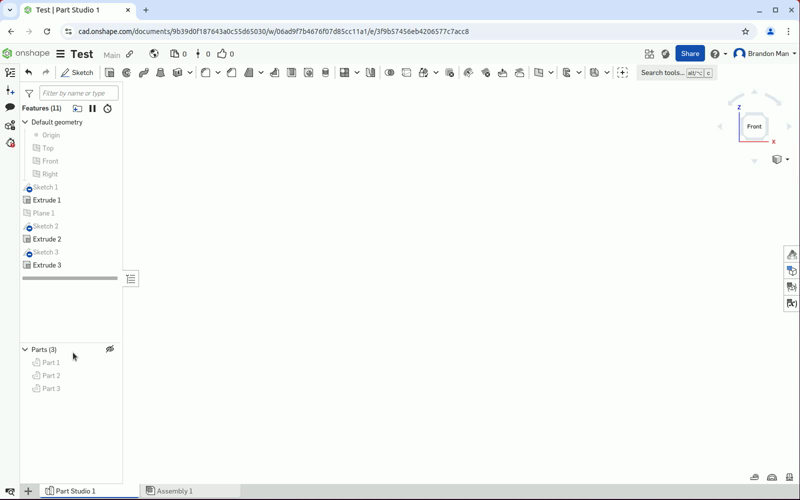
mouse_move(73, 352)
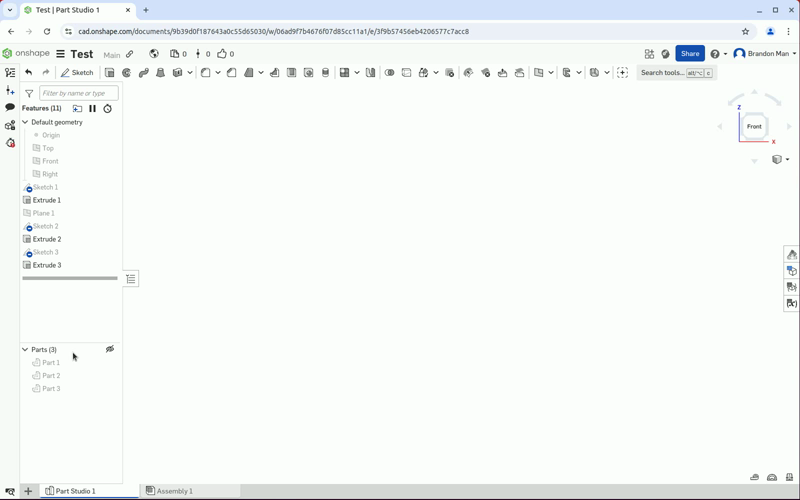
key(shift+y)
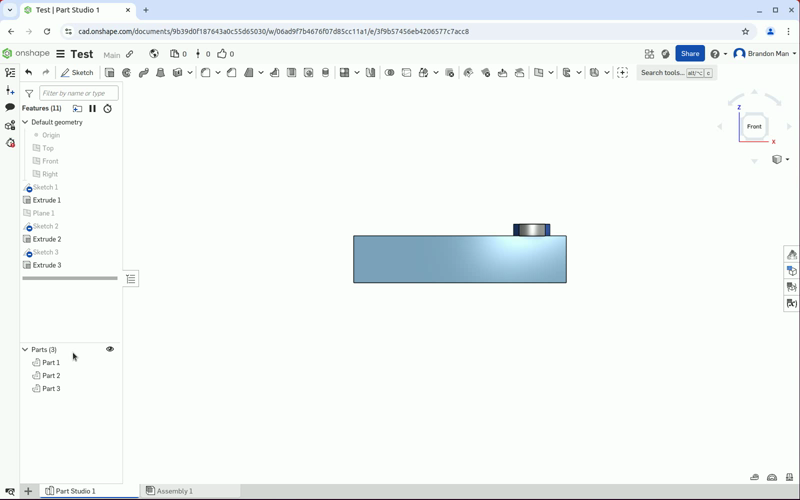
mouse_move(541, 75)
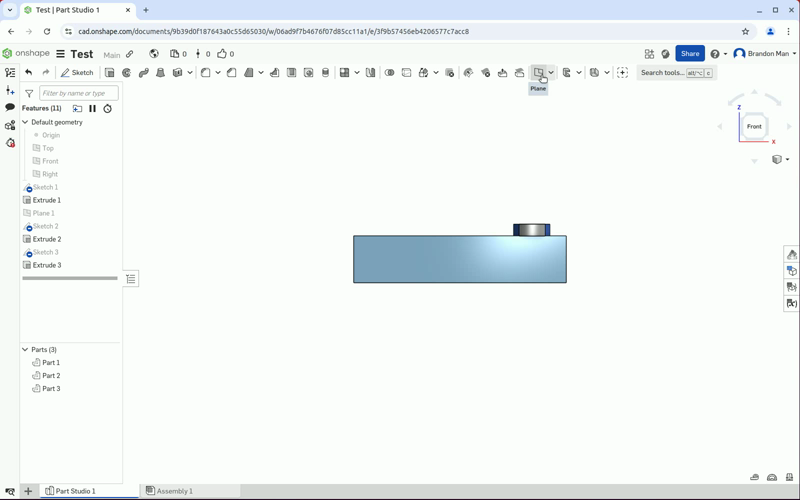
click(541, 75)
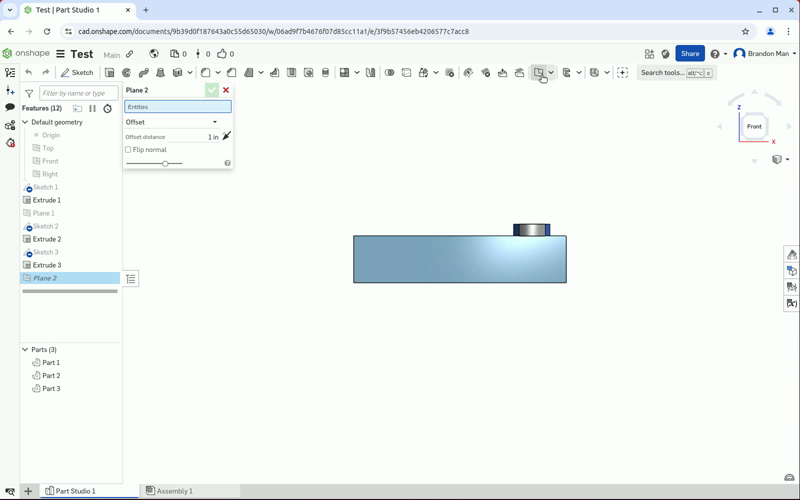
mouse_move(73, 163)
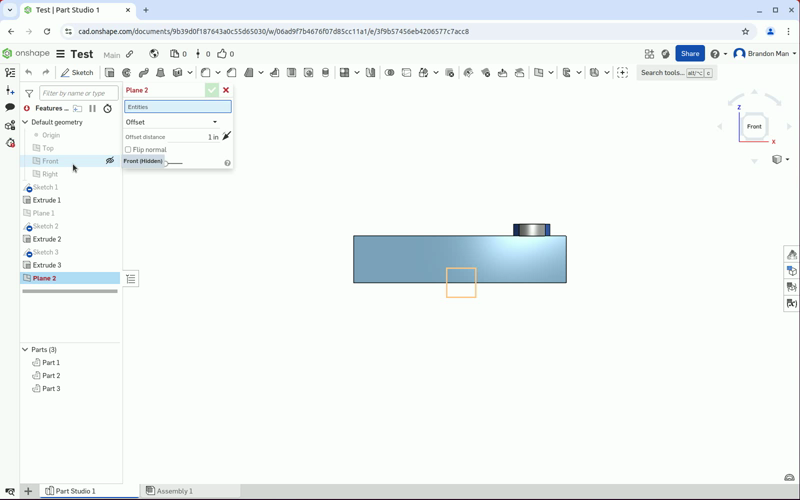
click(73, 163)
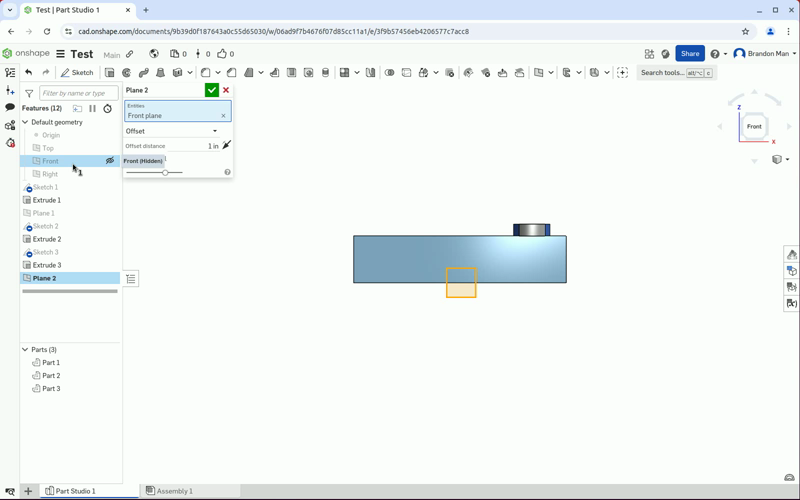
key(tab, 2)
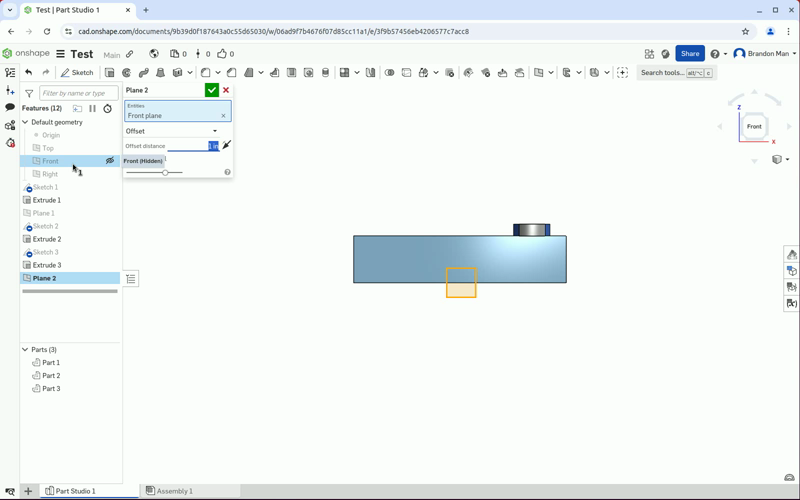
text(13.495)
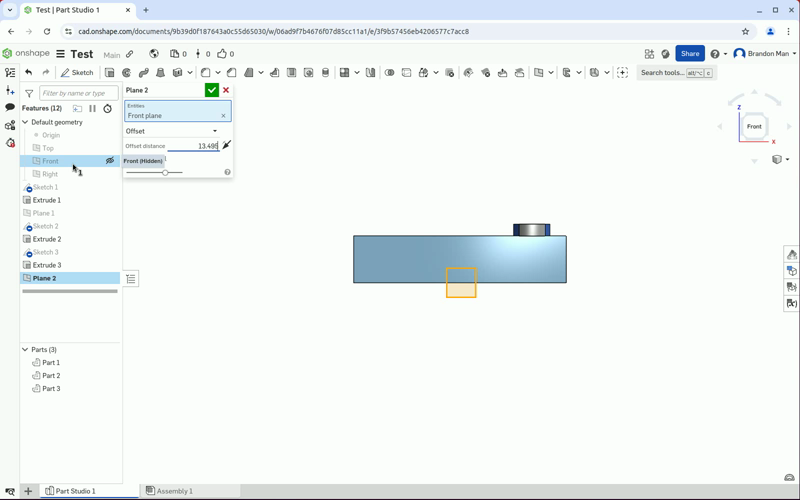
key(enter, 2)
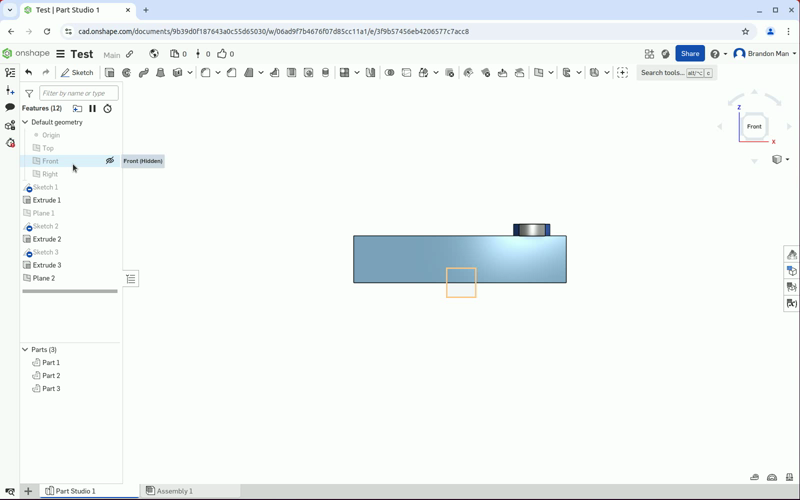
key(shift+s)
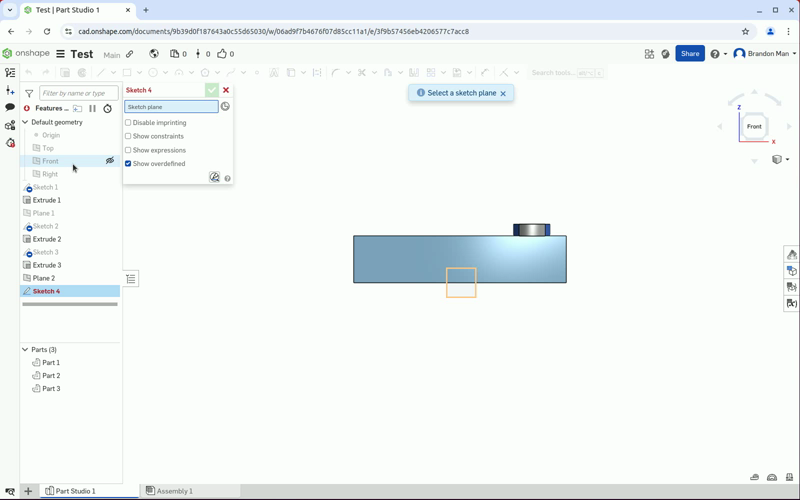
mouse_move(73, 280)
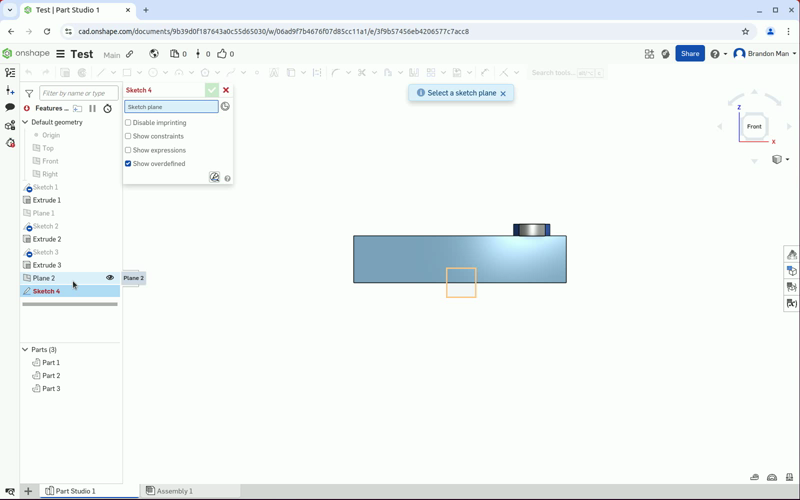
click(73, 280)
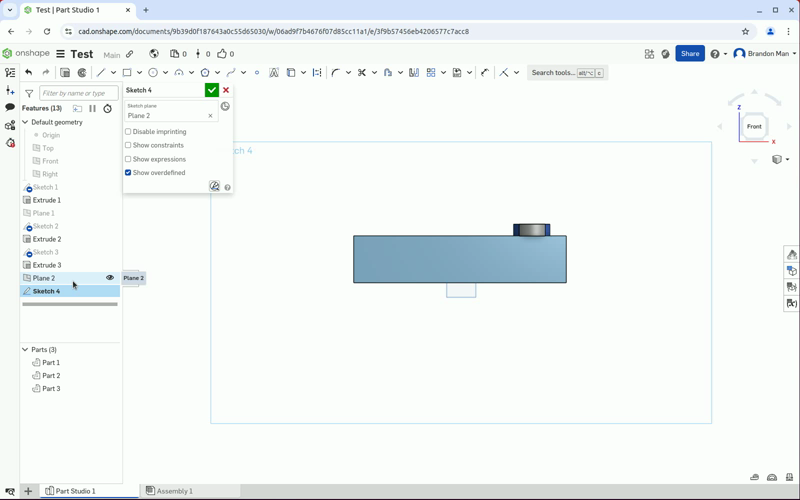
mouse_move(73, 352)
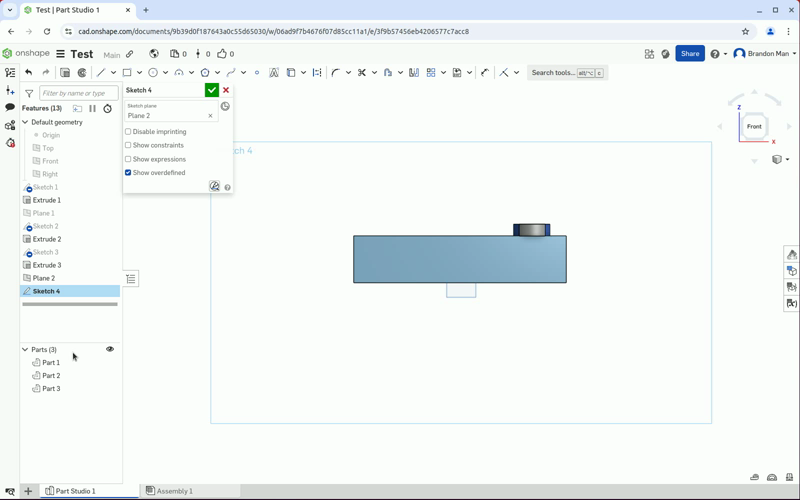
key(y)
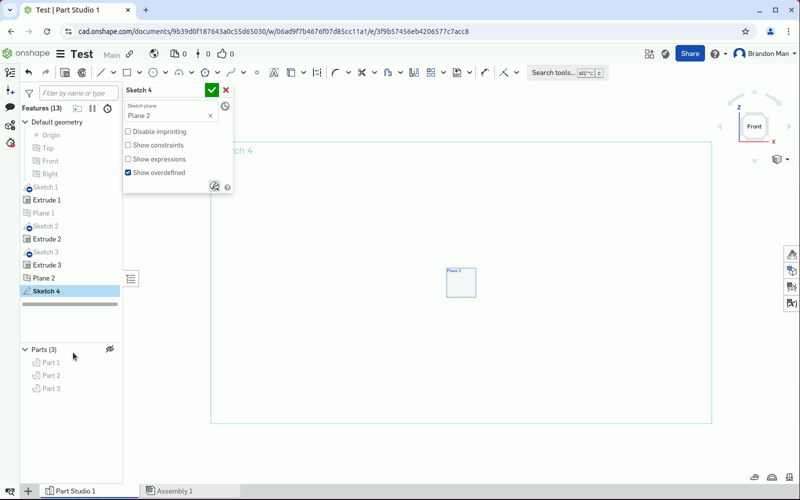
key(l)
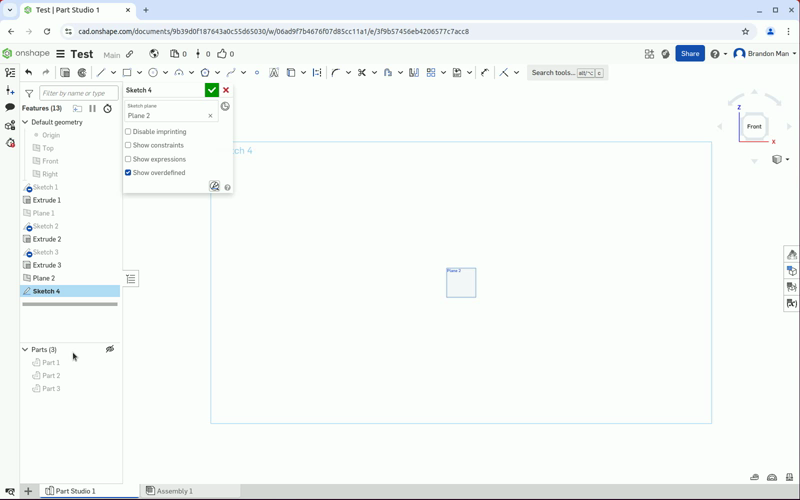
key_down(shift)
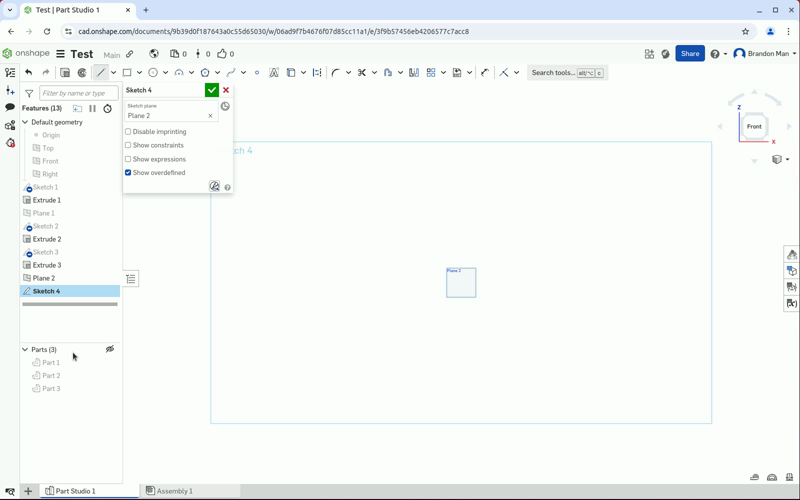
mouse_move(353, 282)
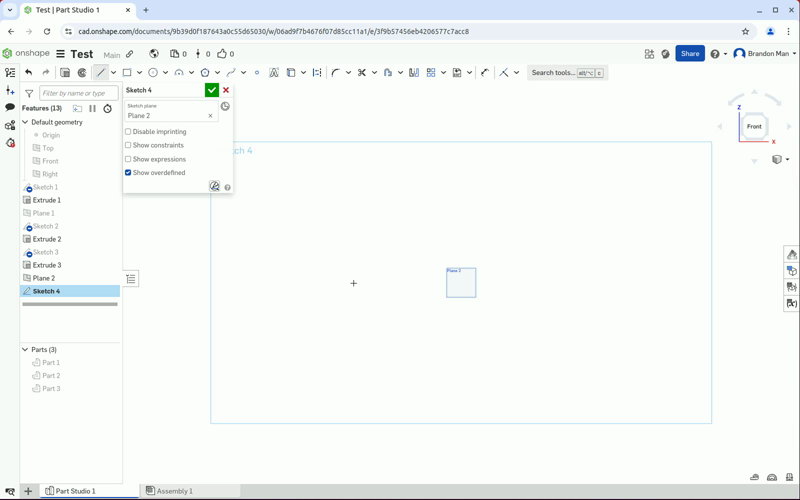
click(353, 282)
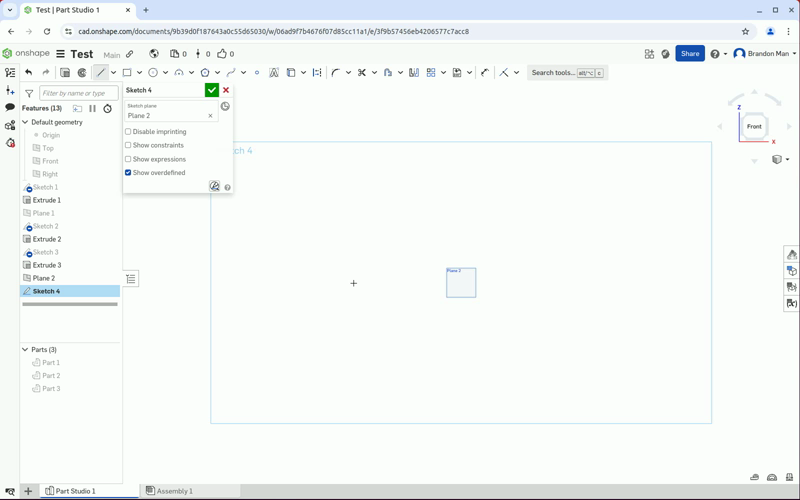
key_up(shift)
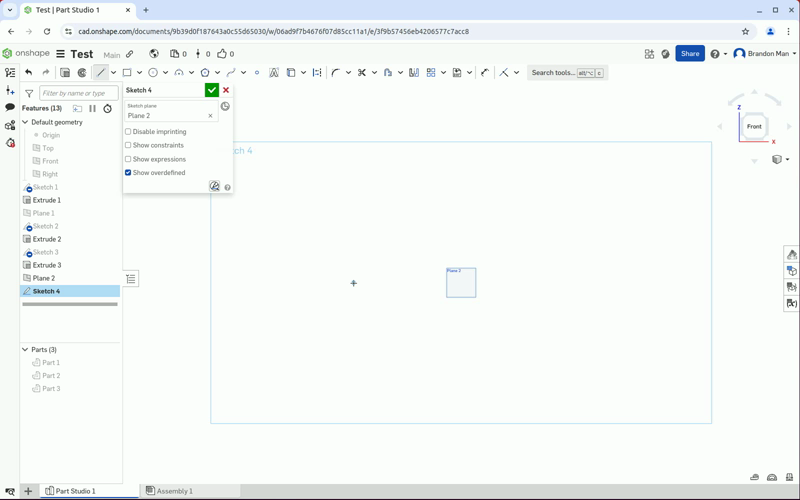
key_down(shift)
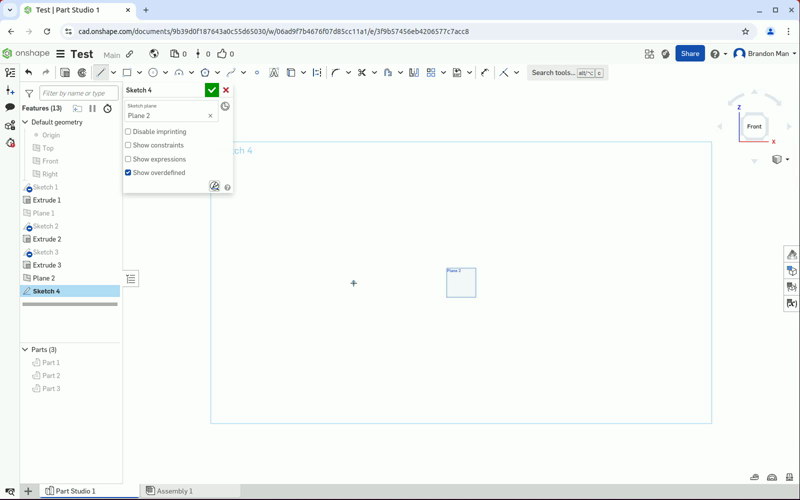
mouse_move(566, 282)
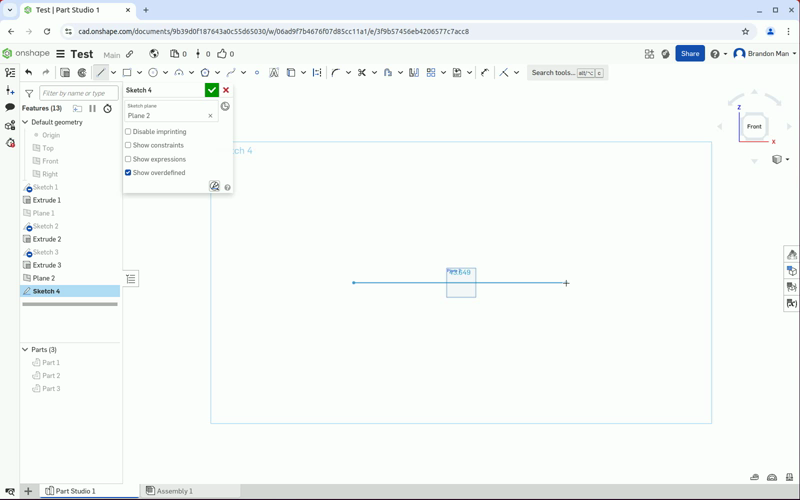
click(566, 282)
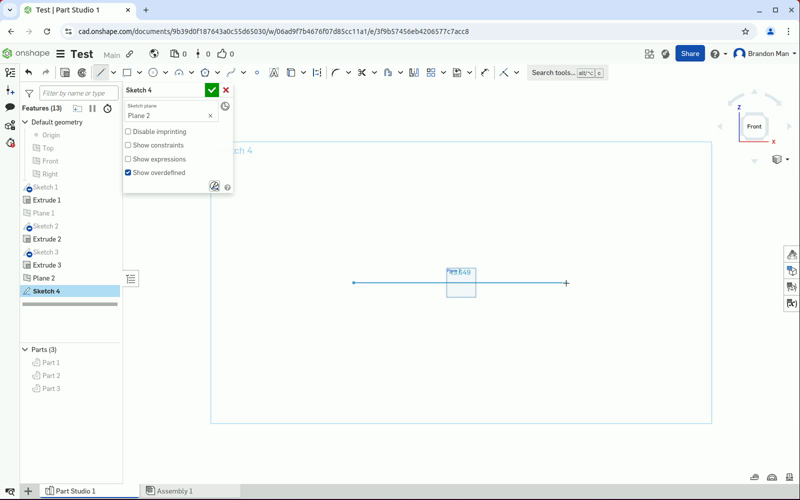
key_up(shift)
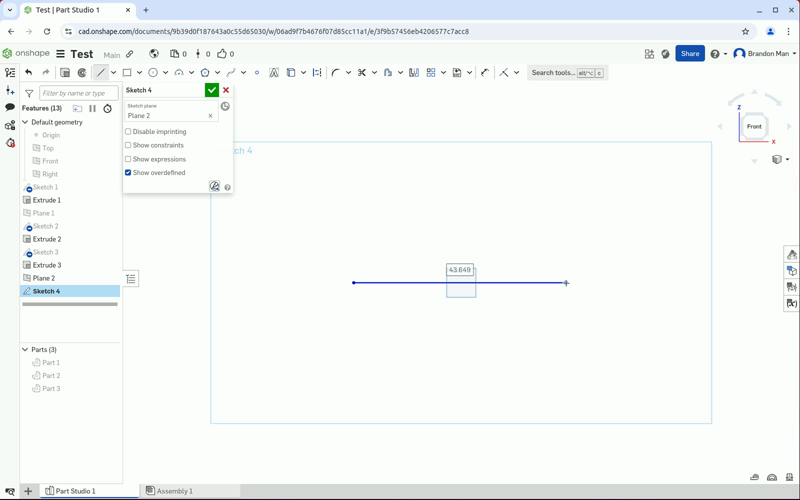
key_down(shift)
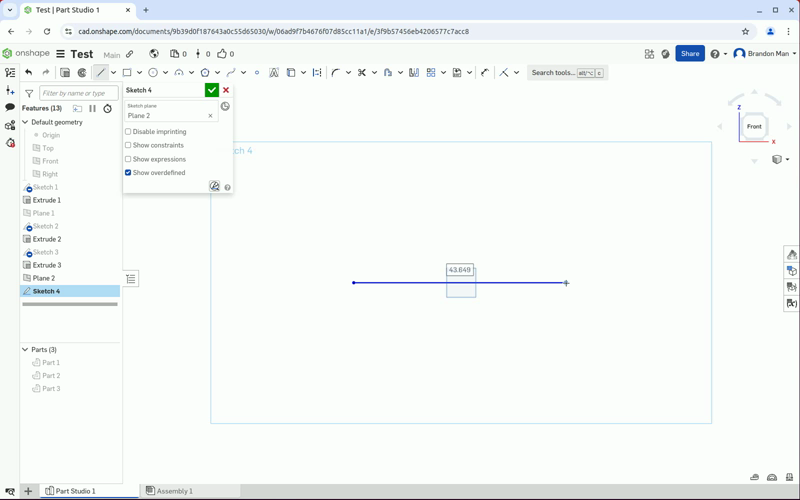
mouse_move(589, 282)
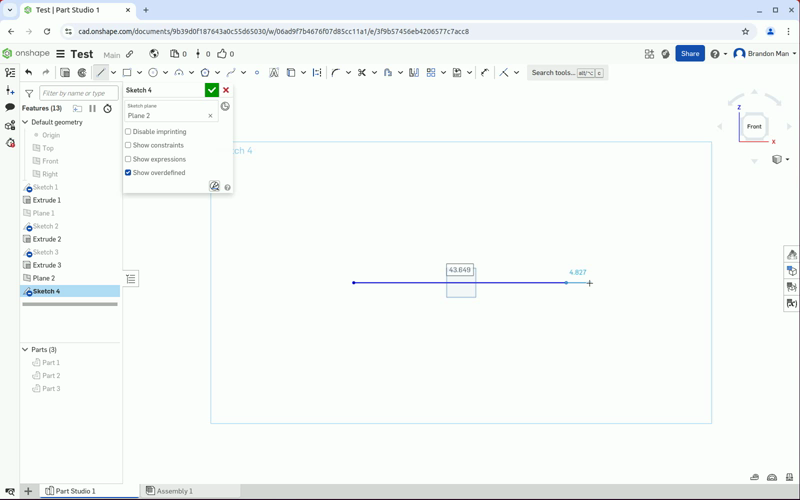
mouse_move(566, 258)
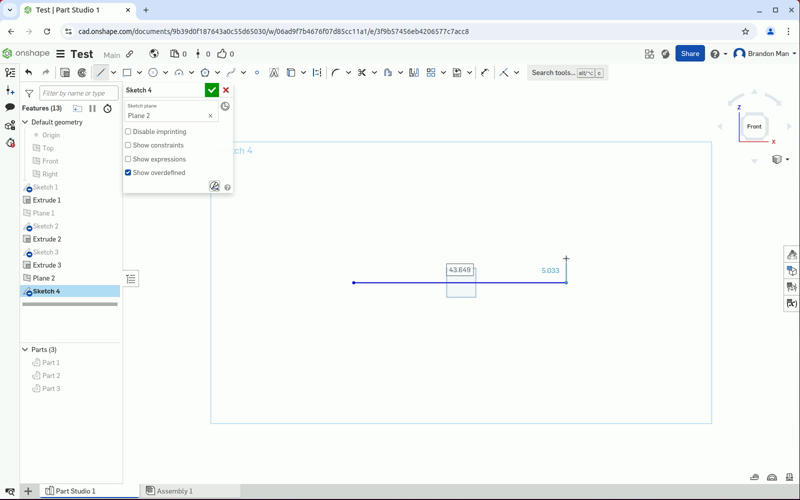
click(566, 258)
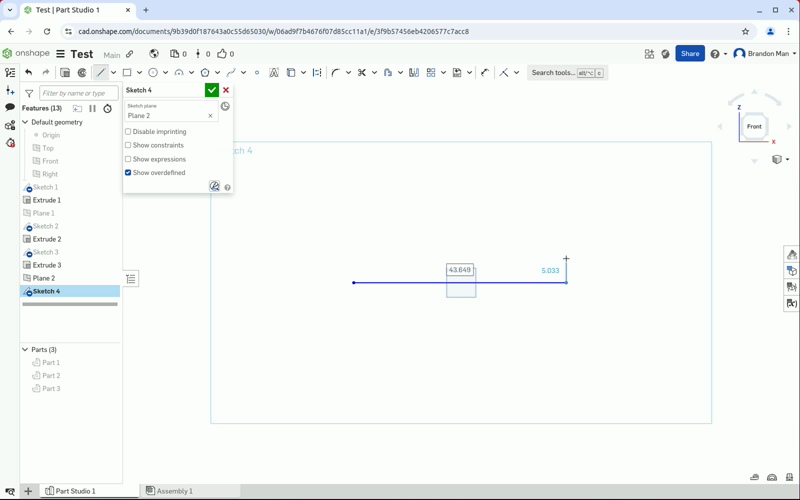
key_up(shift)
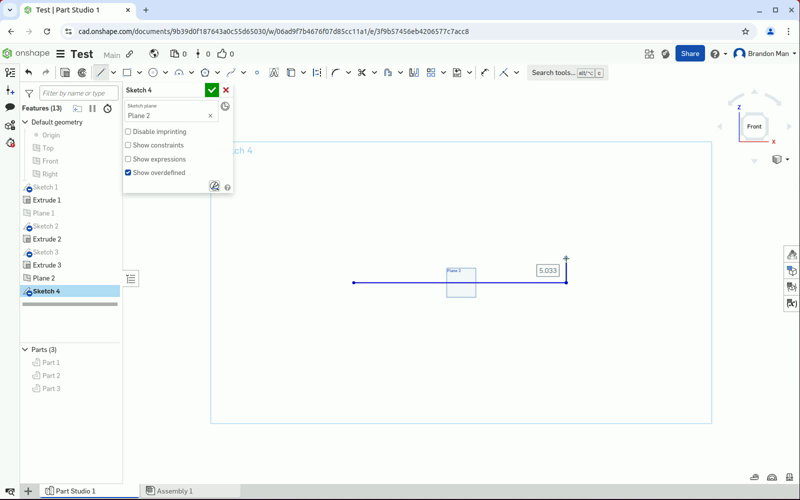
key_down(shift)
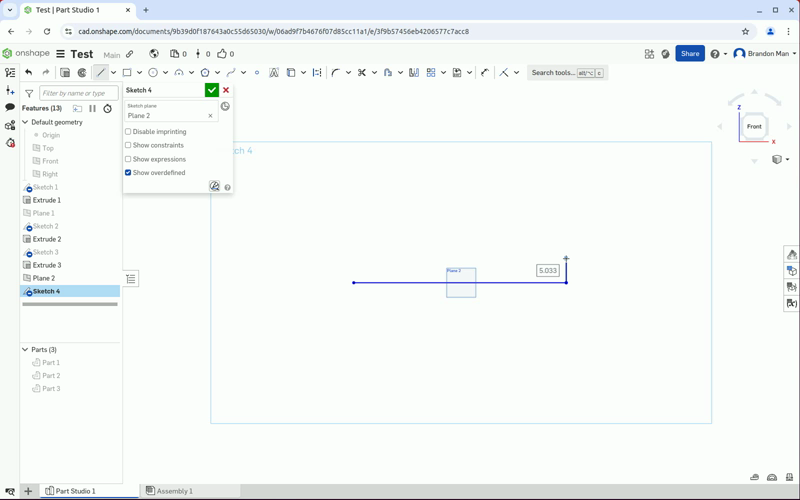
mouse_move(353, 258)
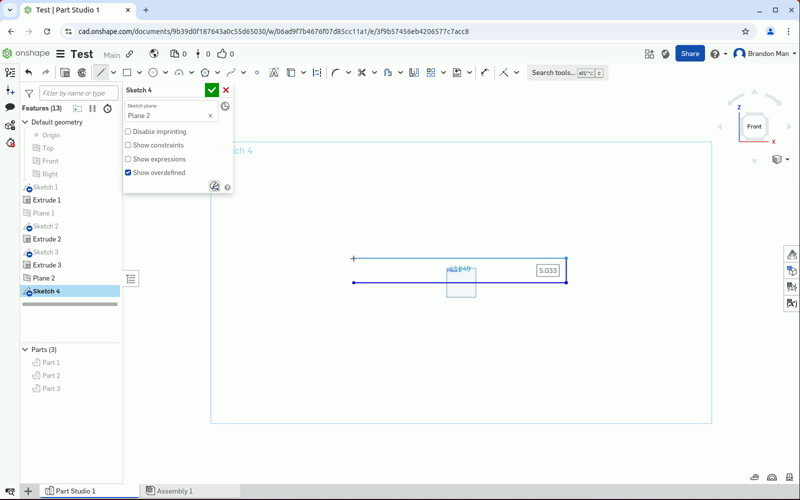
click(353, 258)
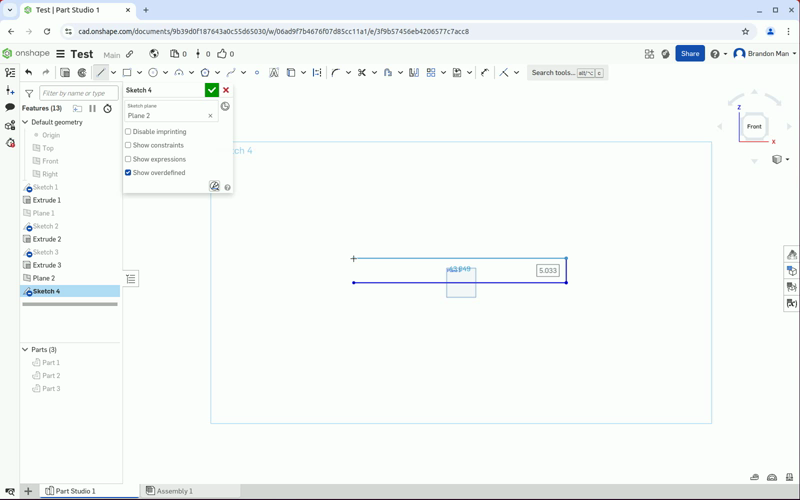
key_up(shift)
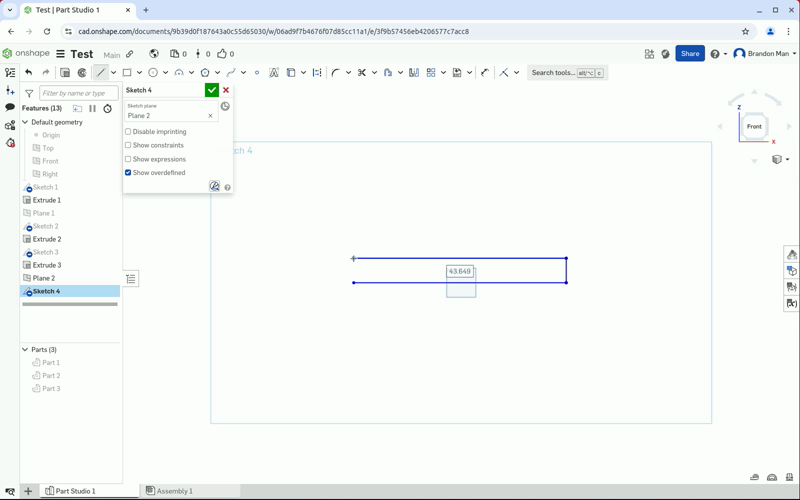
mouse_move(383, 258)
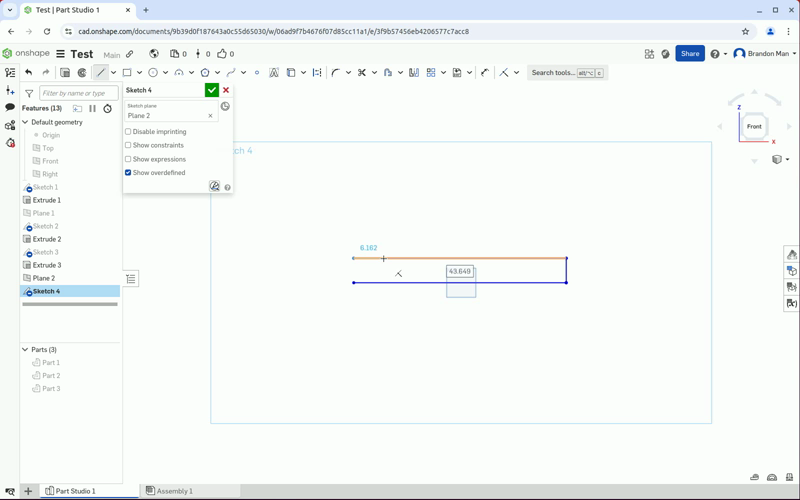
key_down(shift)
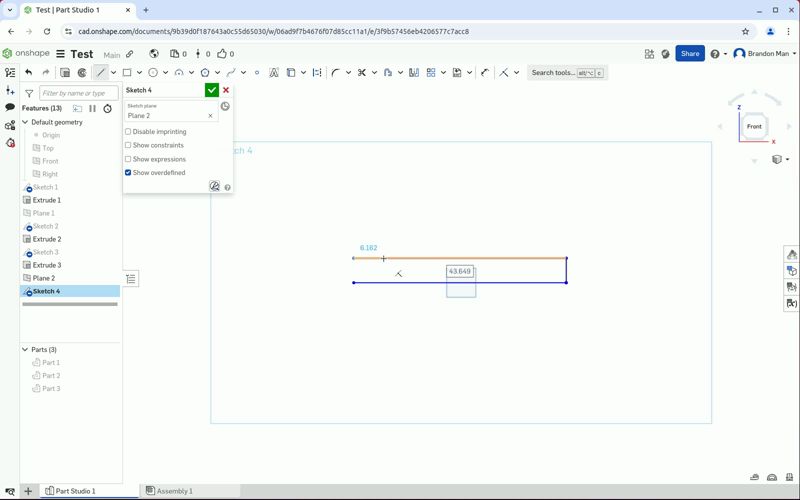
mouse_move(353, 282)
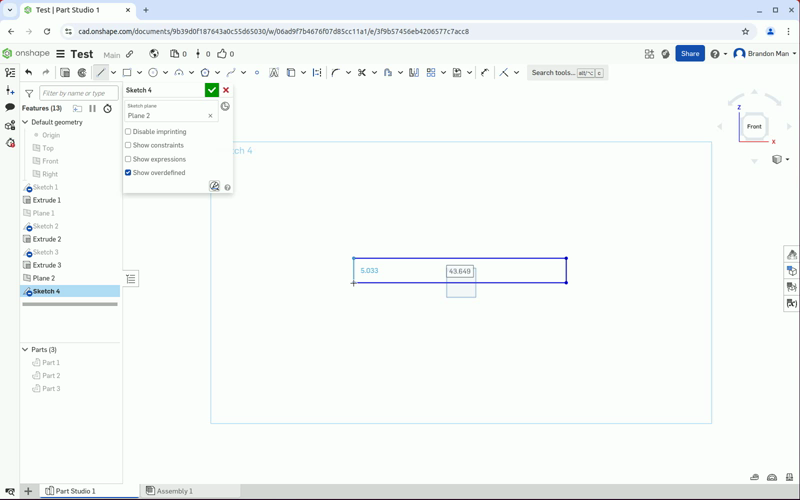
key_up(shift)
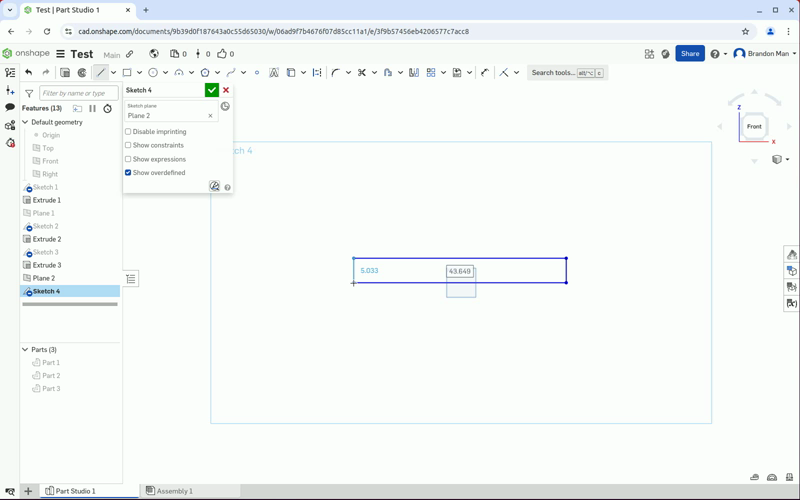
click(353, 282)
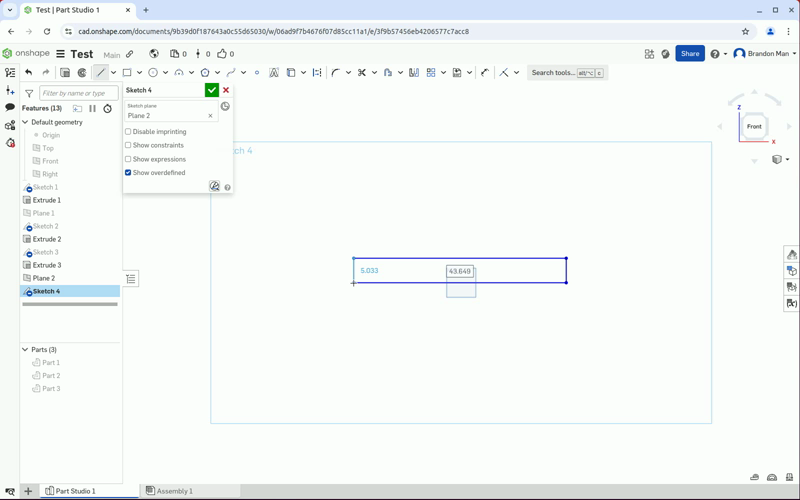
key(esc)
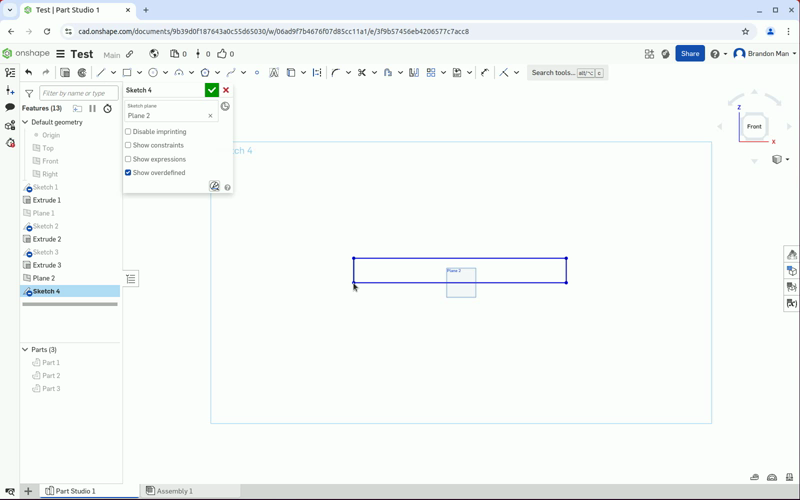
mouse_move(452, 263)
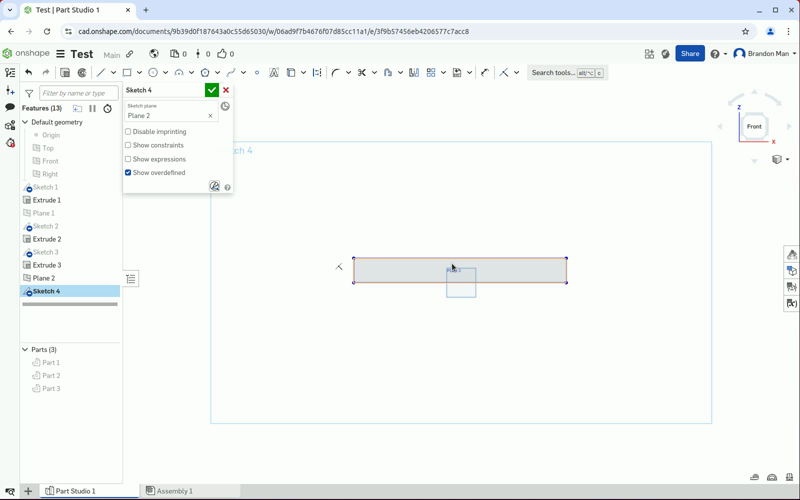
click(452, 263)
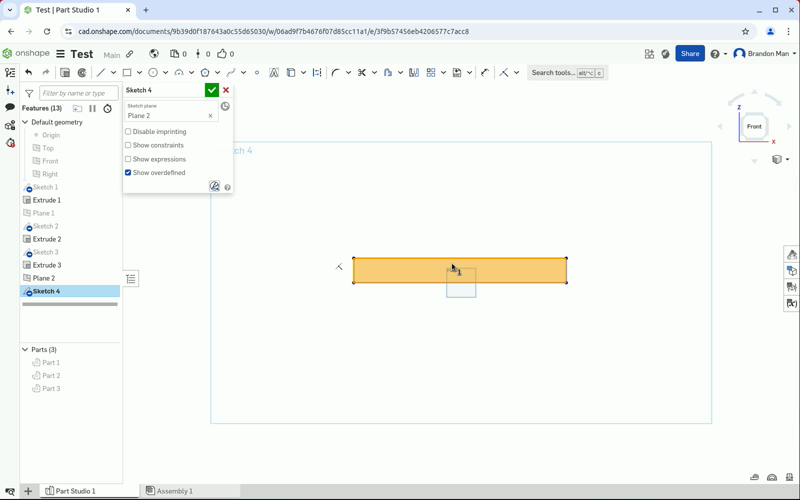
mouse_move(73, 352)
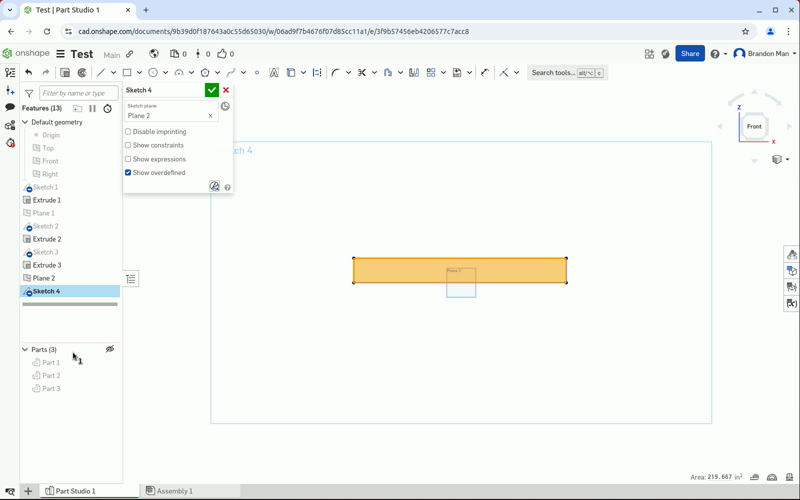
key(shift+y)
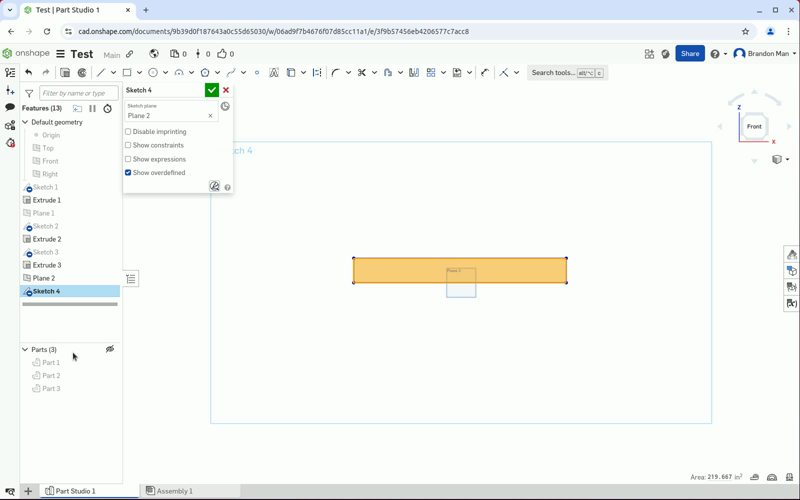
key(shift+e)
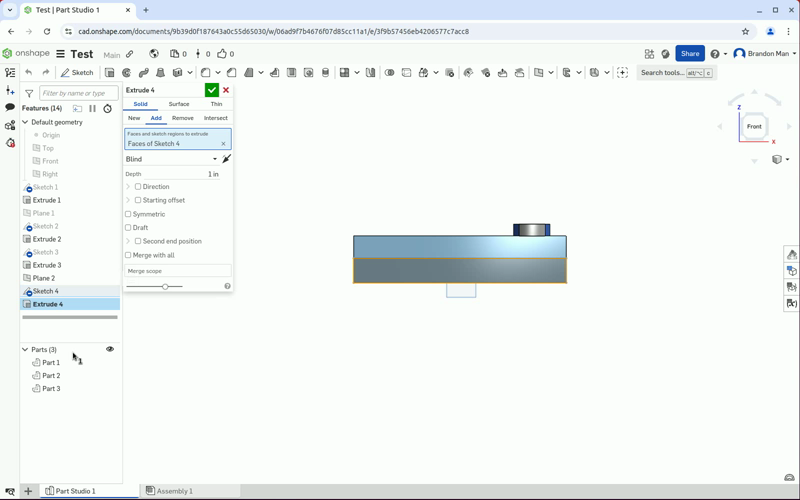
mouse_move(143, 106)
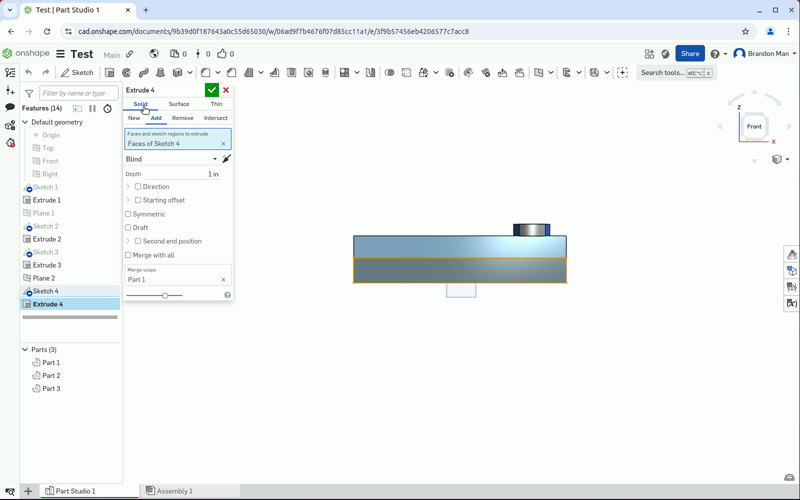
click(143, 106)
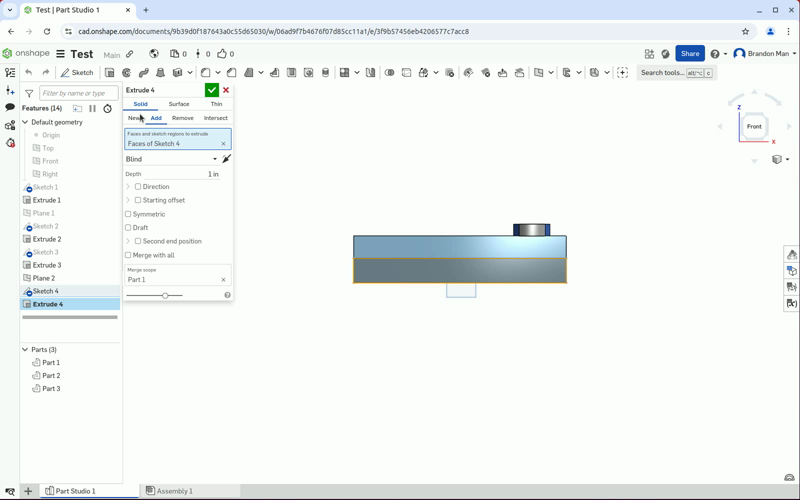
mouse_move(137, 120)
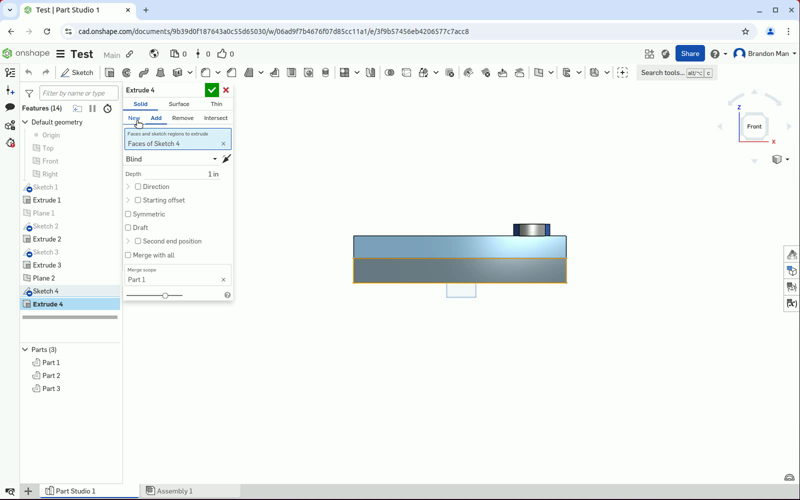
click(137, 120)
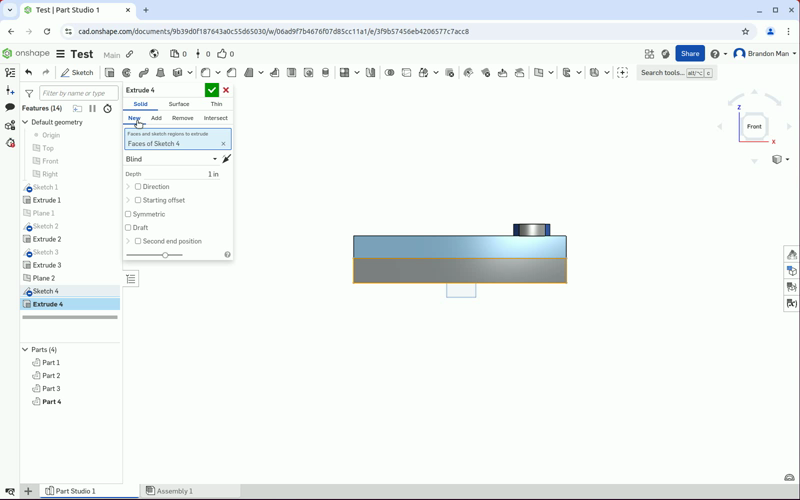
key(tab, 4)
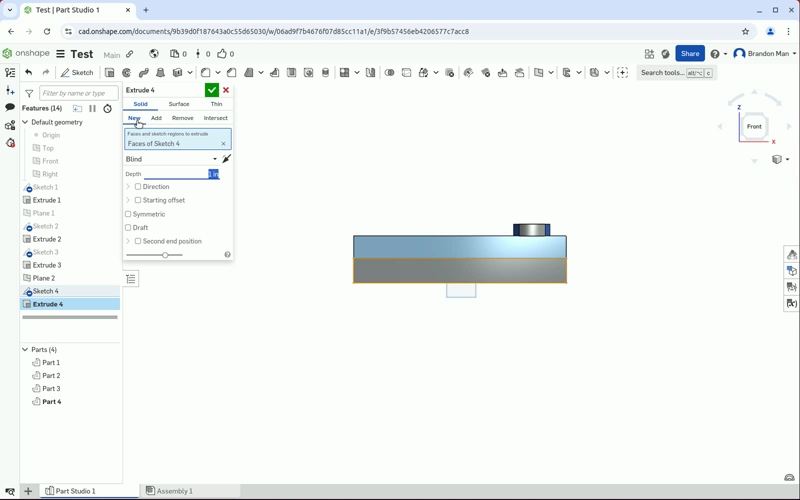
text(9.628)
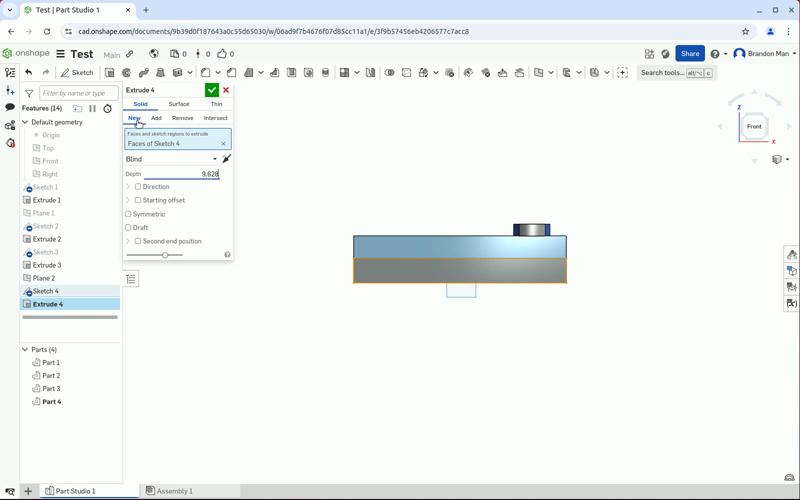
key(enter)
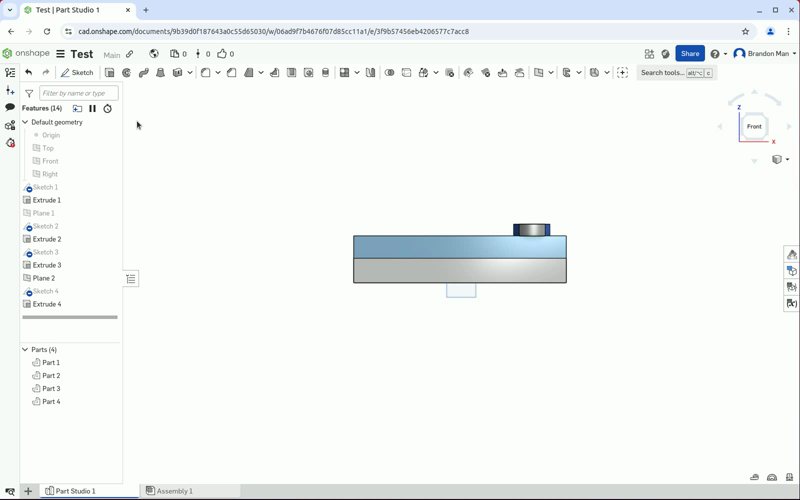
key(shift+h)
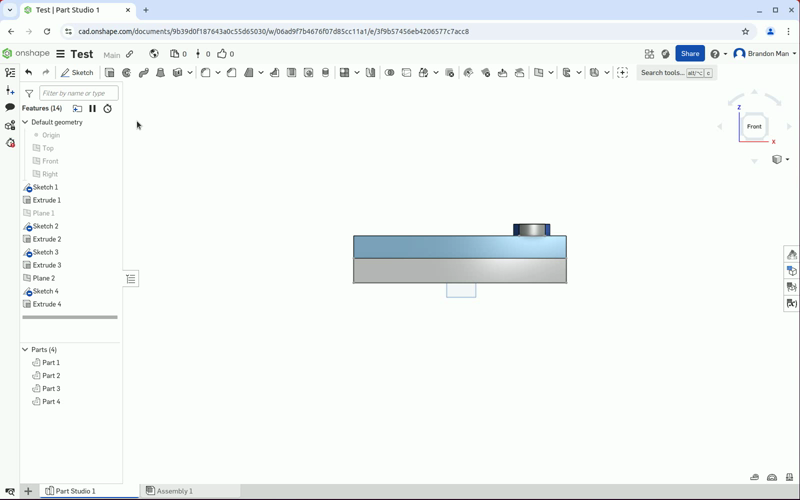
key(shift+h)
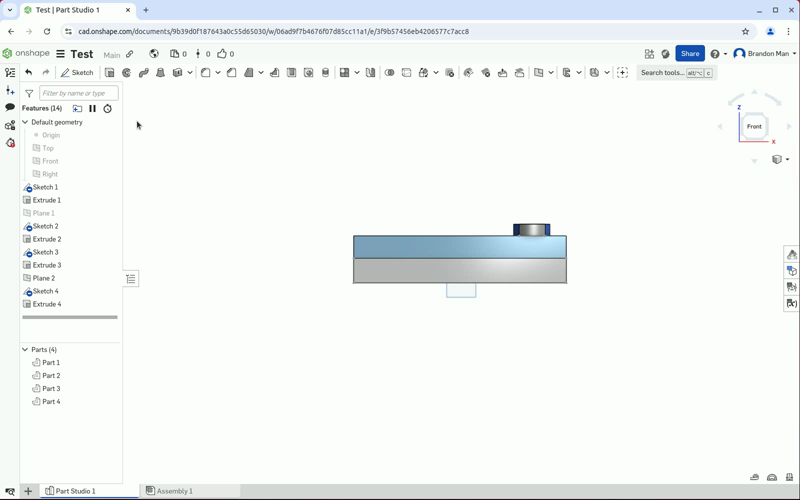
key(shift+7)
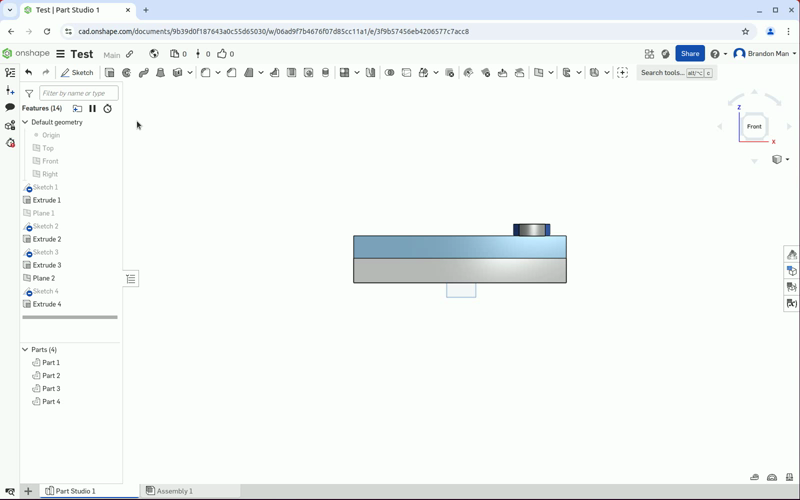
key(left, 2)
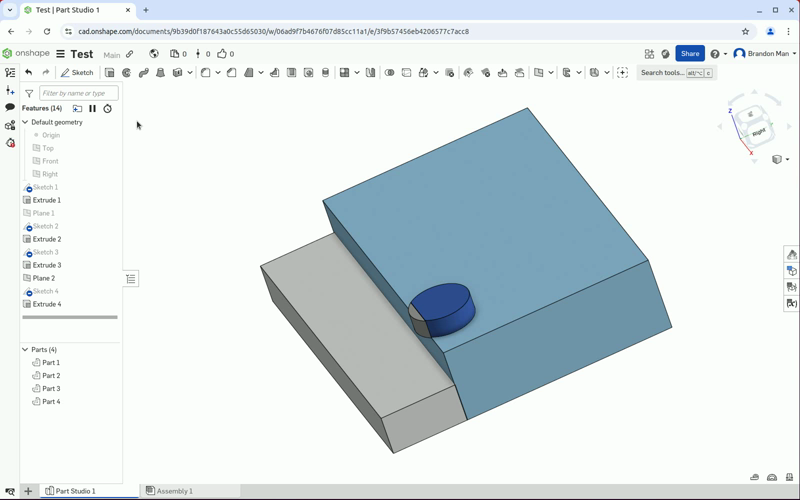
key(down, 2)
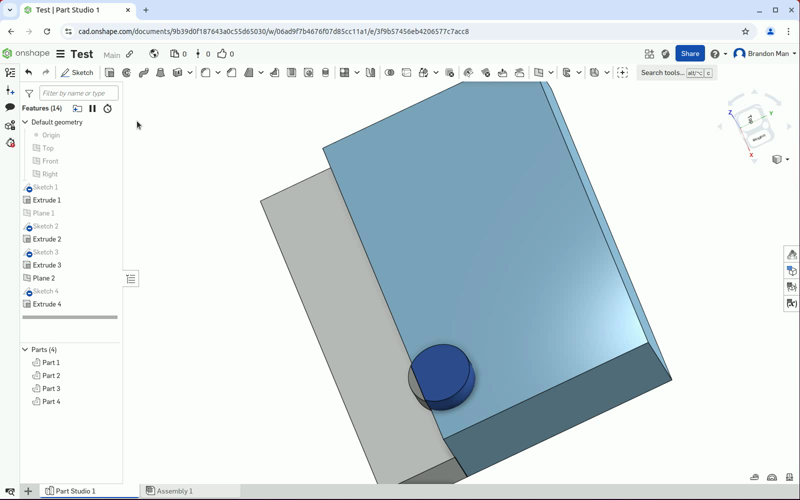
key(up, 2)
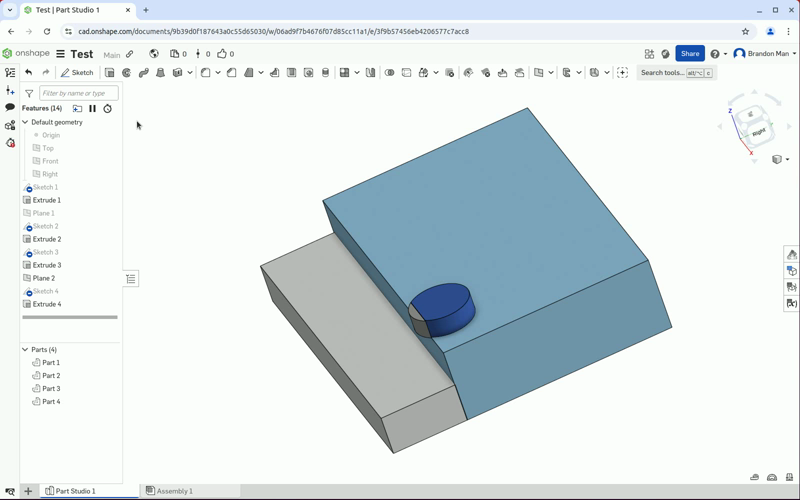
key(right, 2)
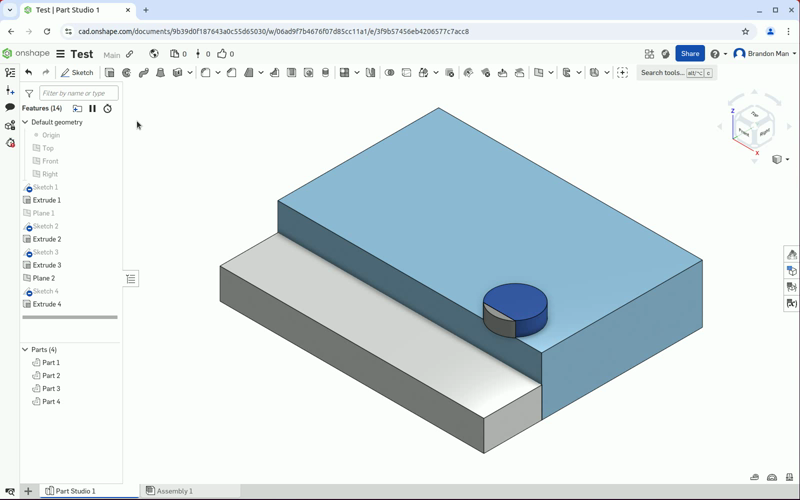
mouse_move(73, 189)
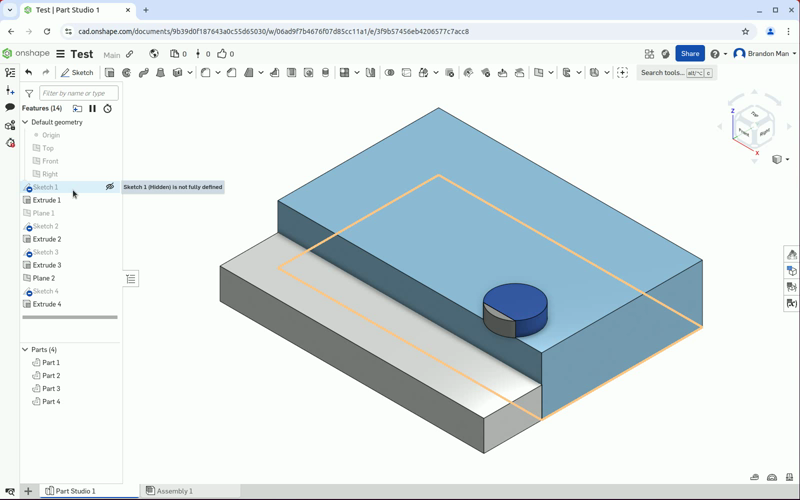
click(73, 189)